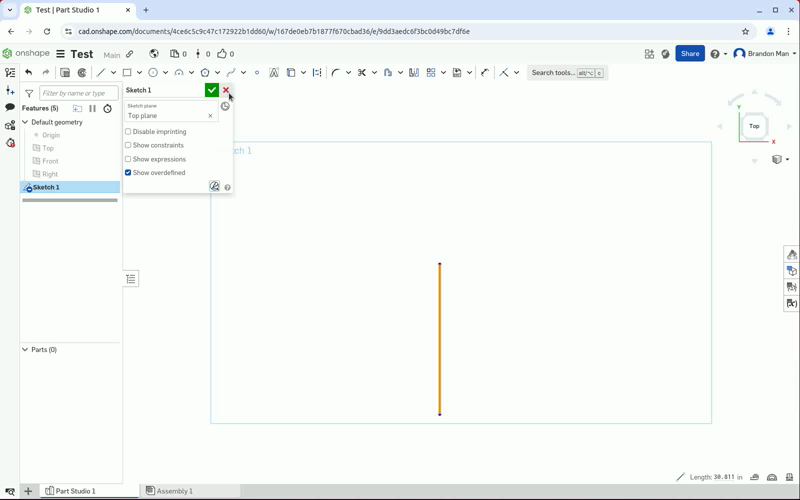
key(shift+h)
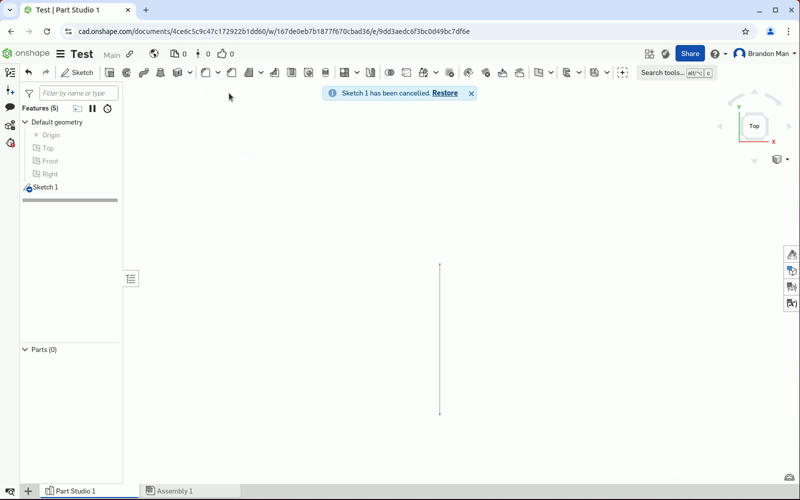
key(shift+s)
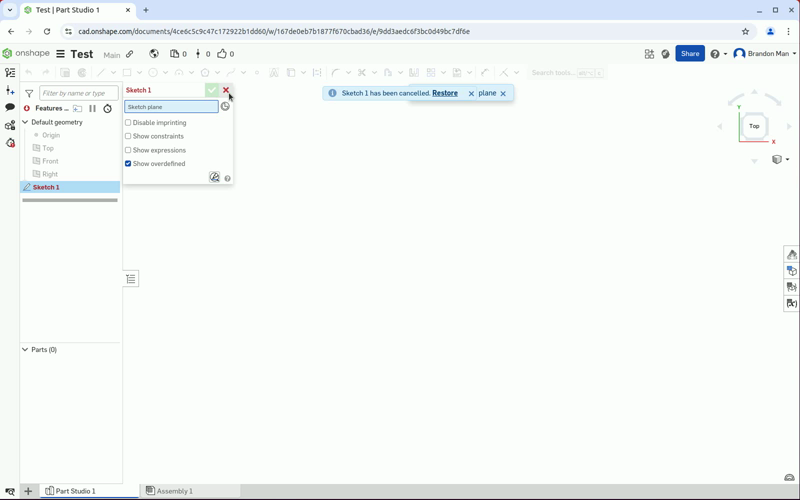
mouse_move(73, 150)
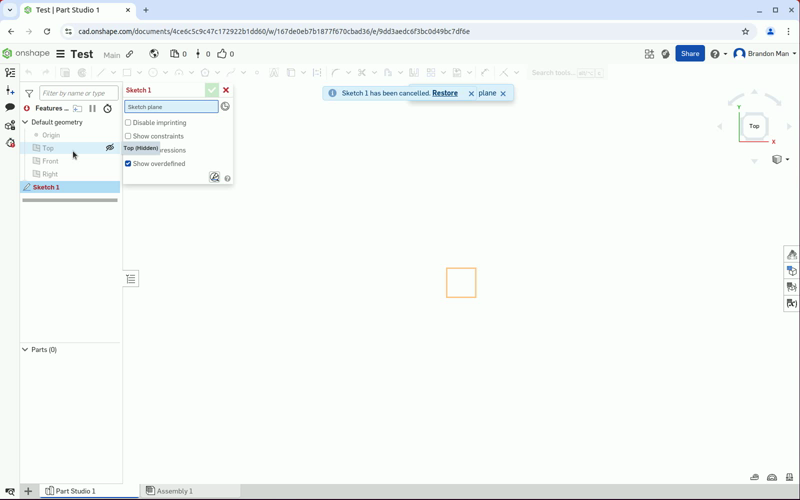
click(73, 150)
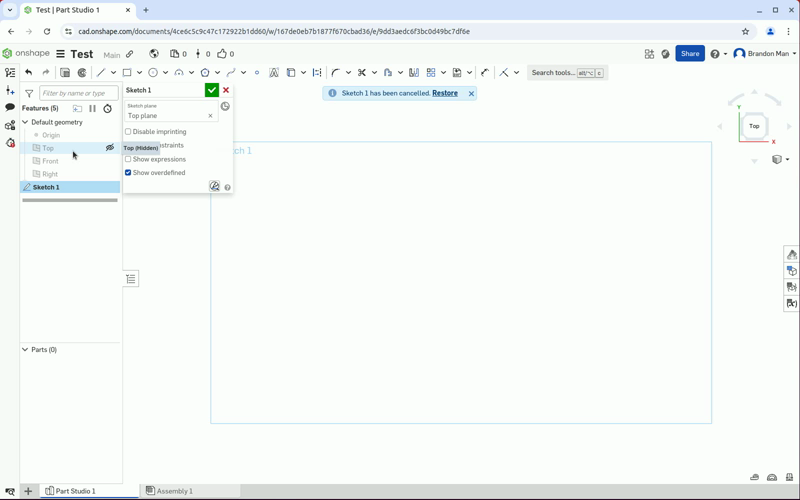
mouse_move(73, 352)
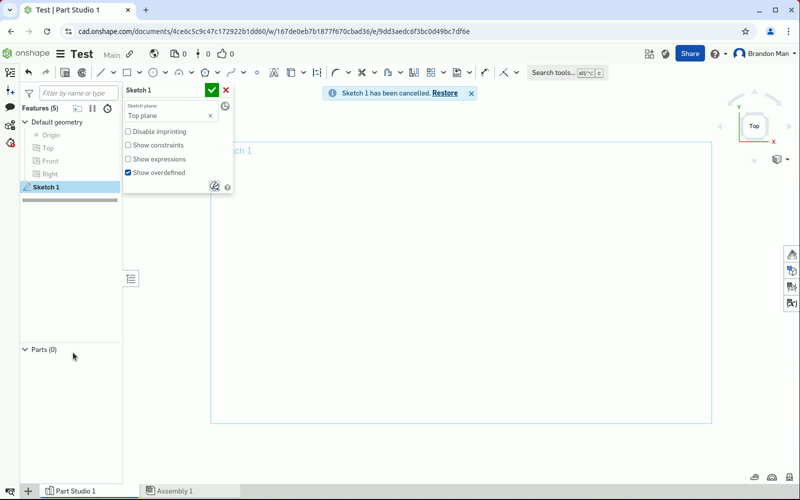
key(y)
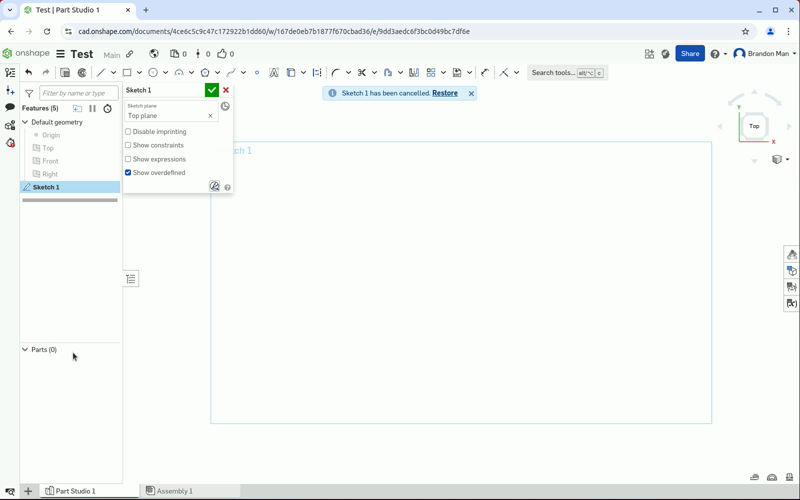
key(l)
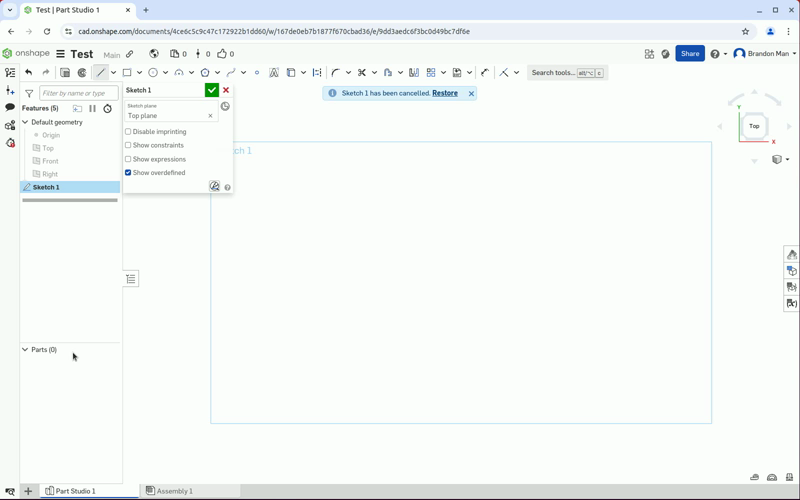
key_down(shift)
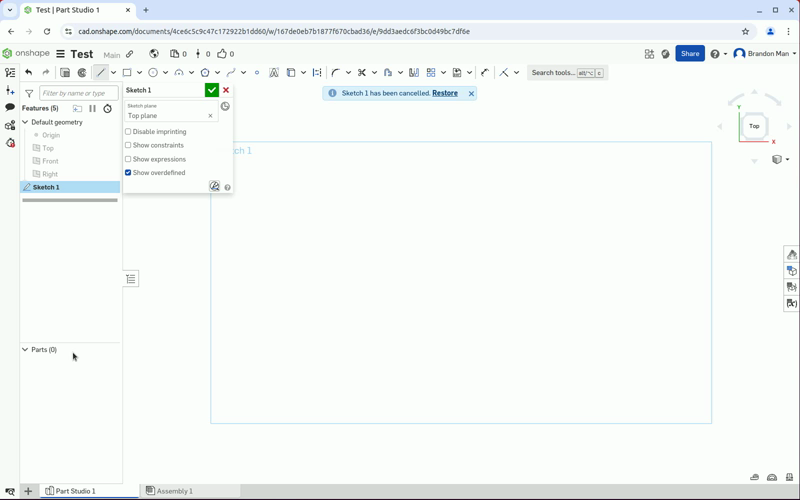
mouse_move(348, 372)
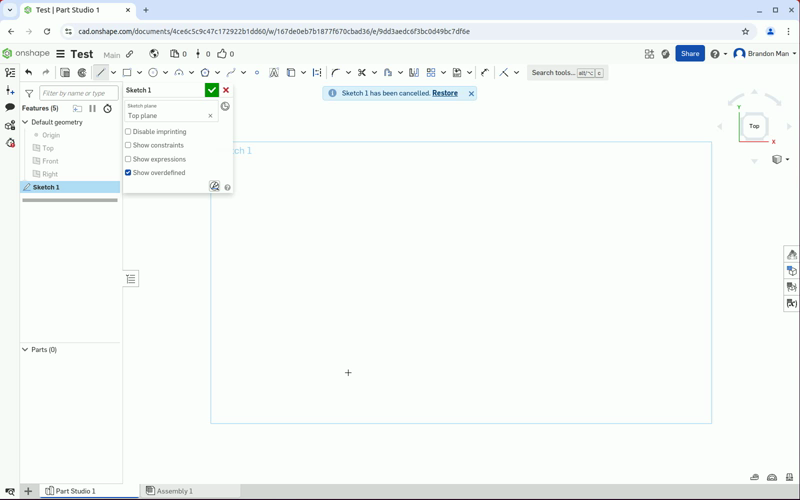
click(348, 372)
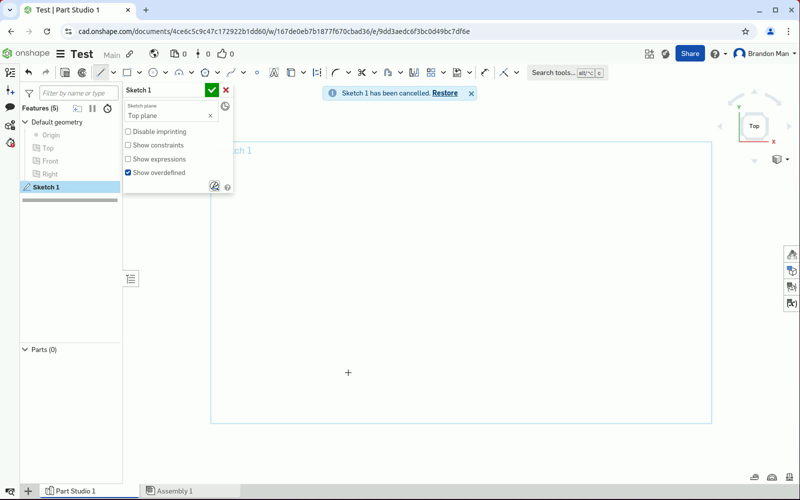
key_up(shift)
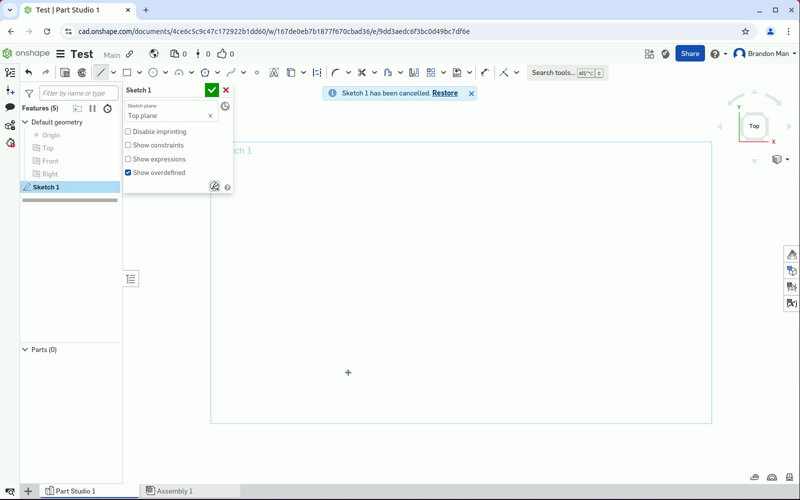
key_down(shift)
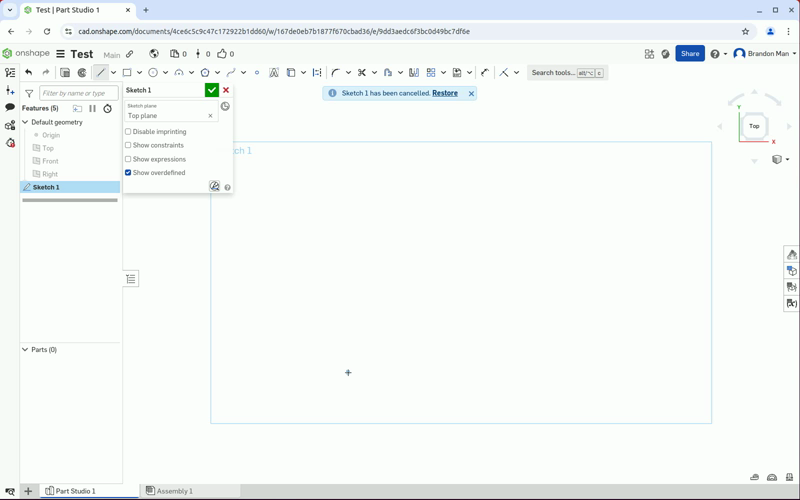
mouse_move(378, 372)
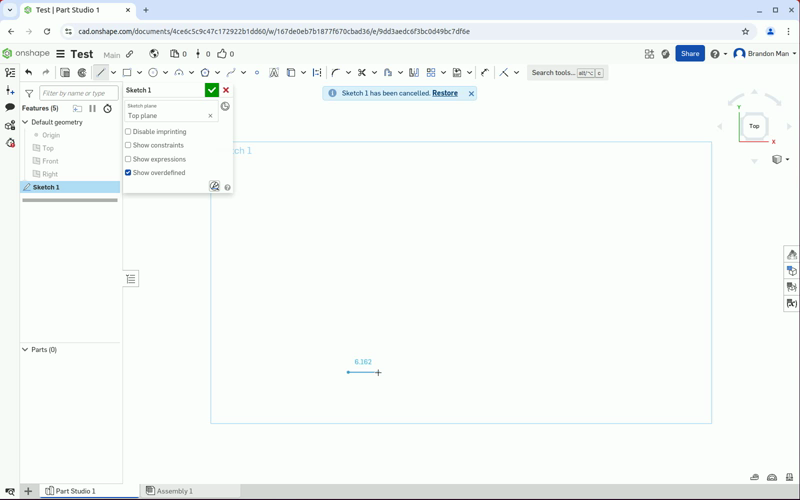
mouse_move(355, 372)
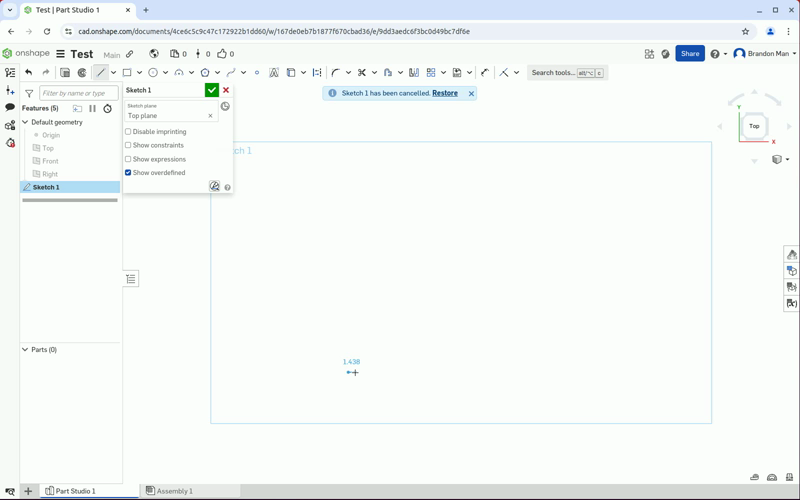
scroll(6)
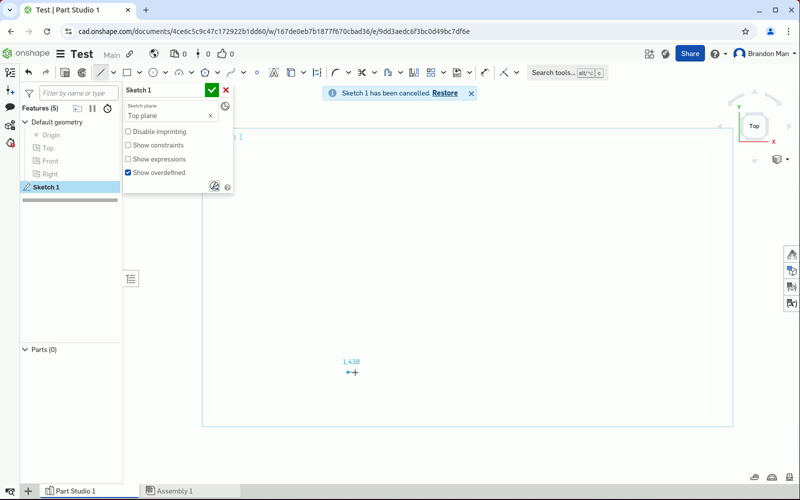
scroll(6)
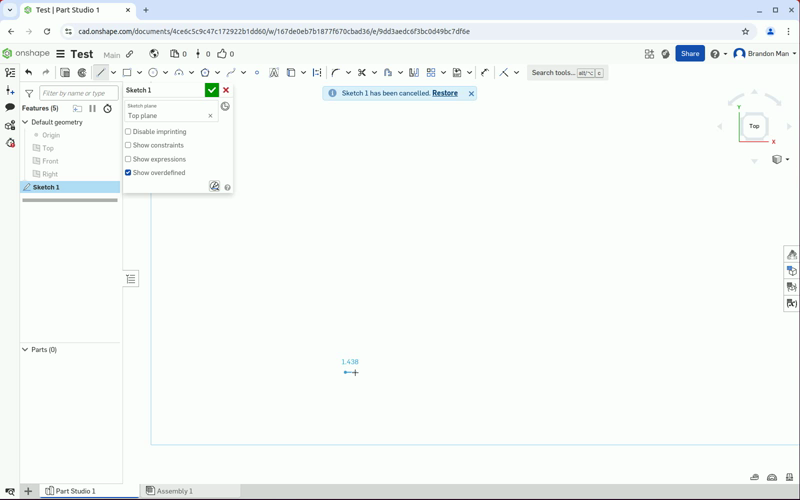
scroll(6)
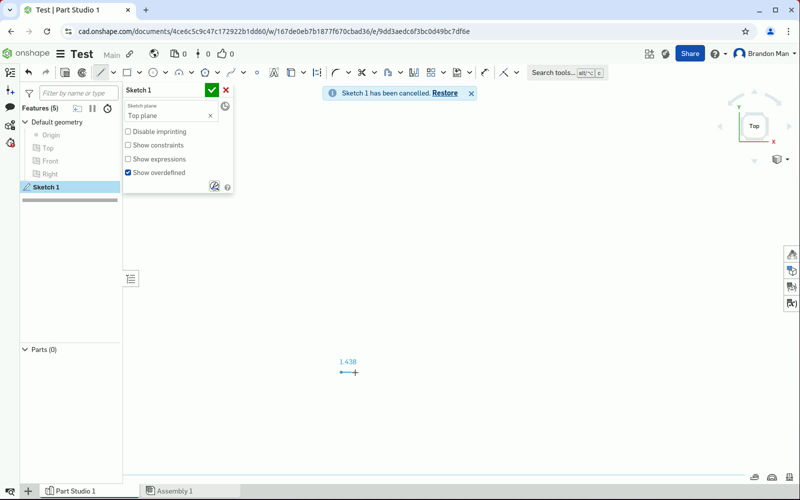
scroll(6)
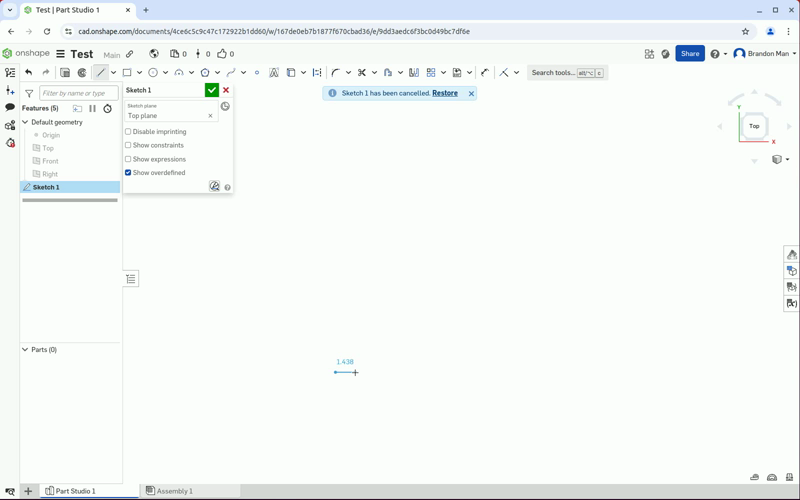
scroll(6)
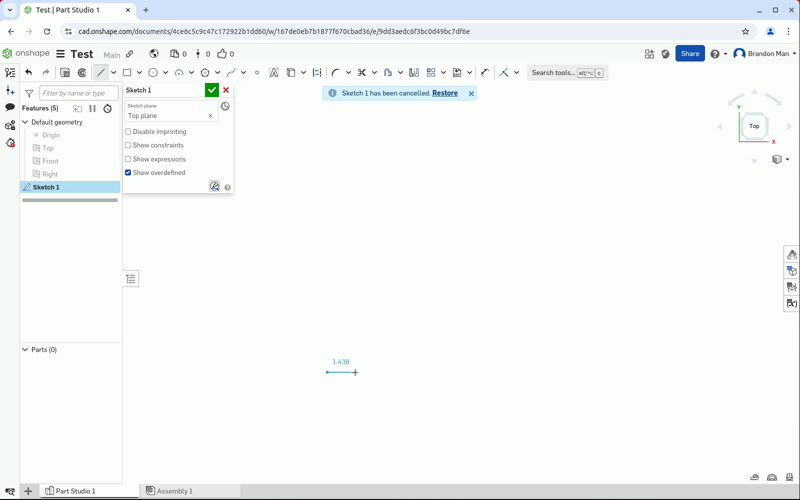
scroll(6)
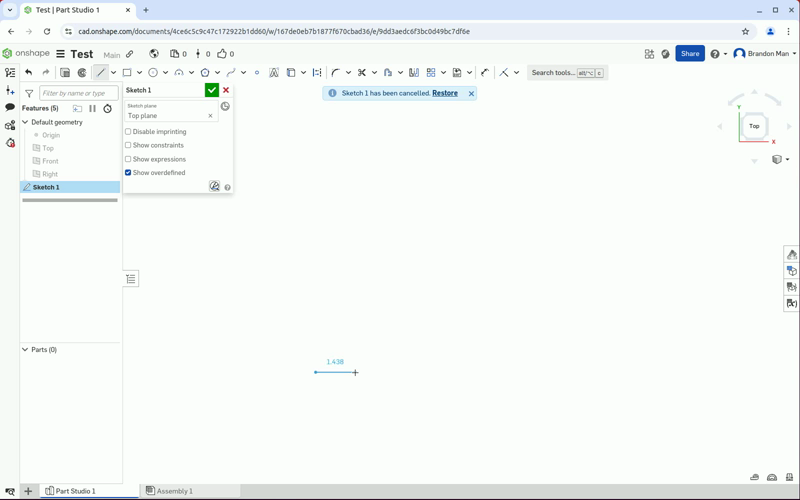
scroll(6)
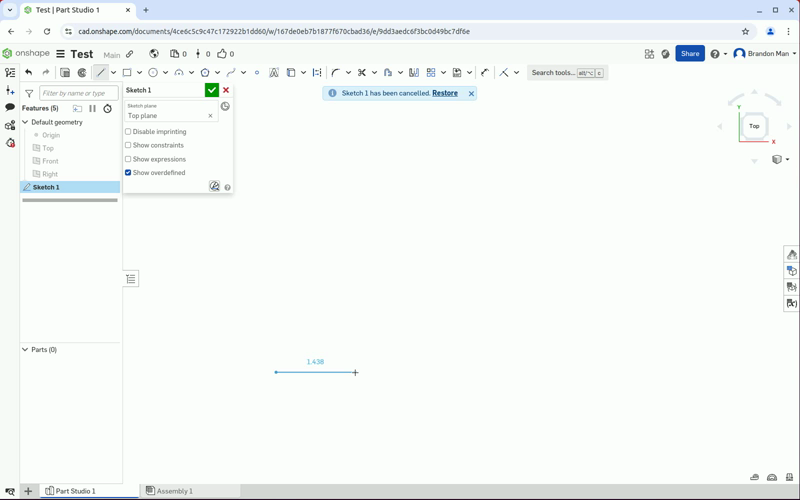
click(355, 372)
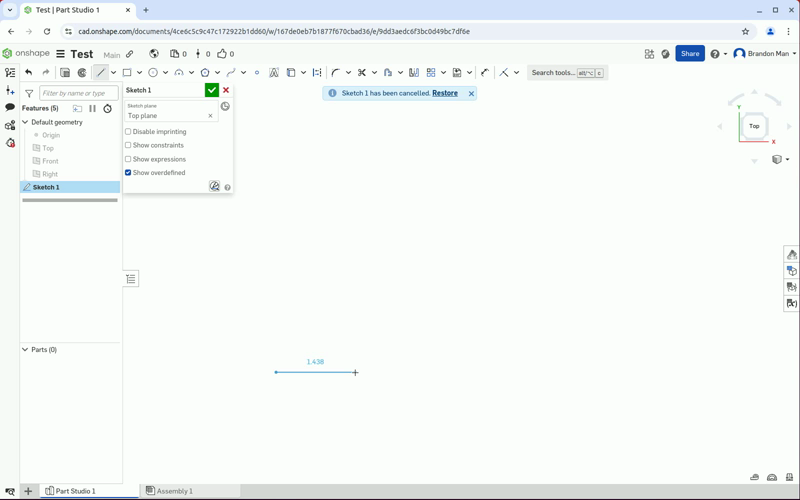
scroll(-6)
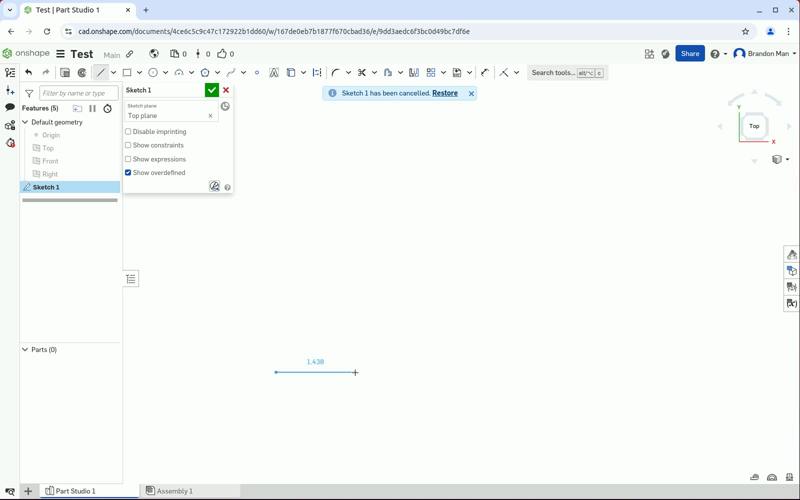
scroll(-6)
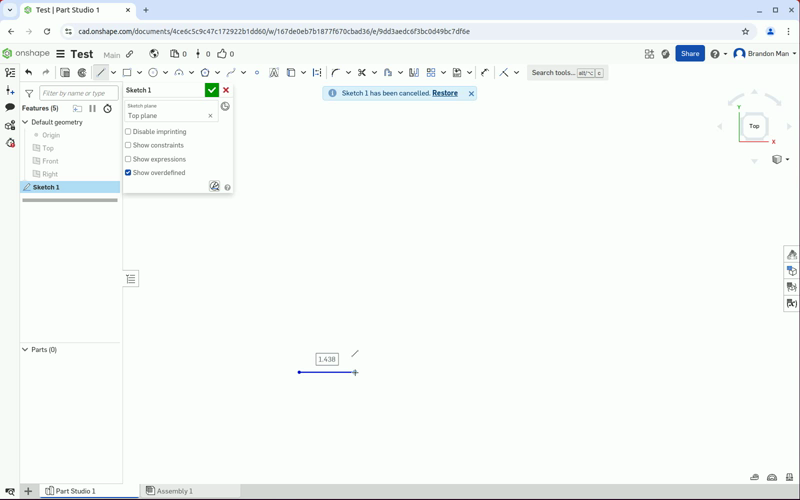
scroll(-6)
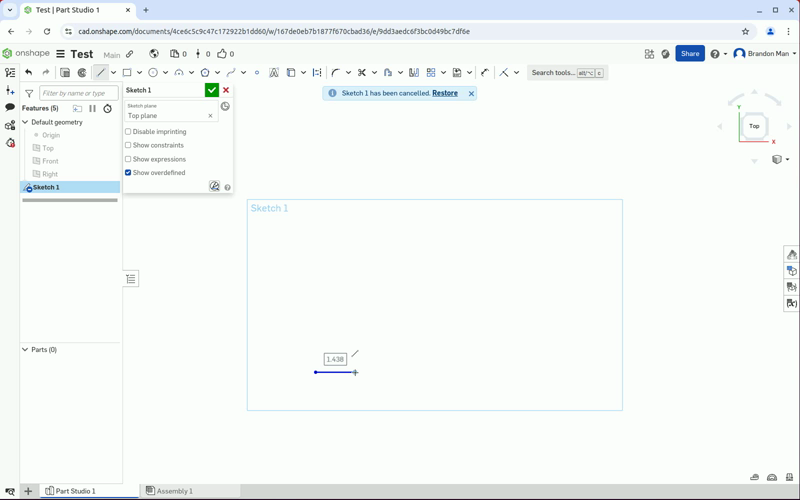
scroll(-6)
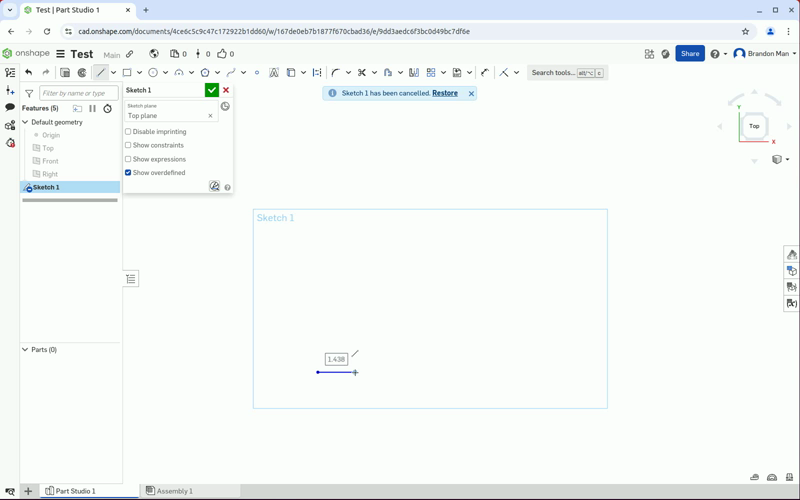
scroll(-6)
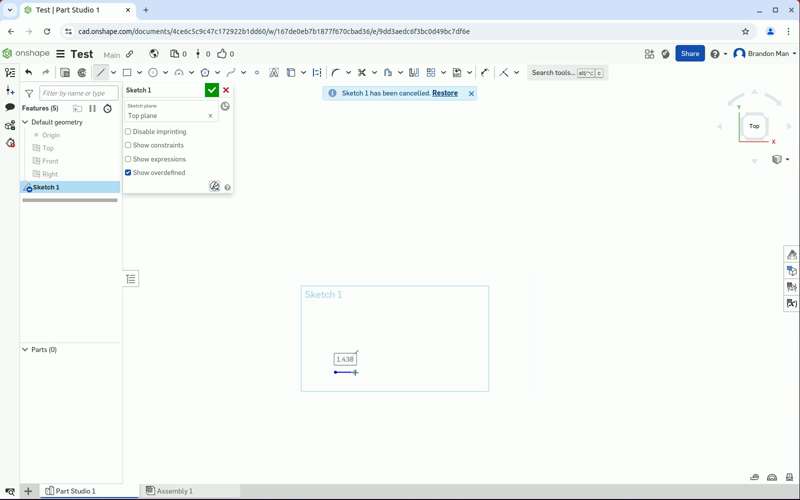
scroll(-6)
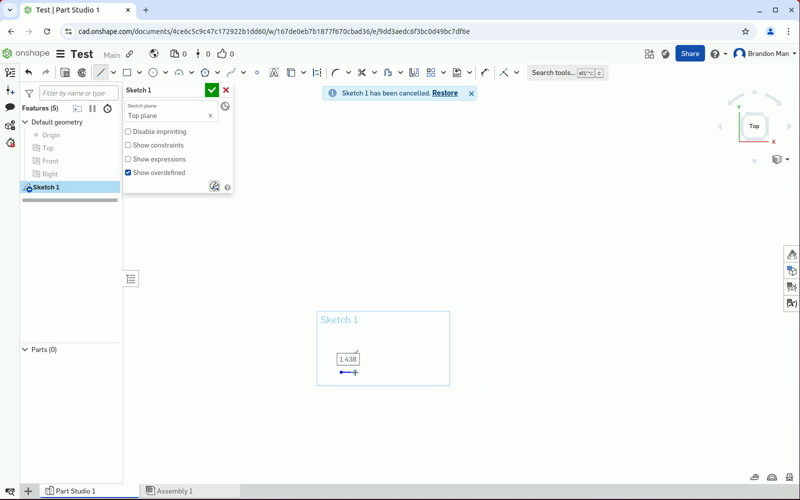
scroll(-6)
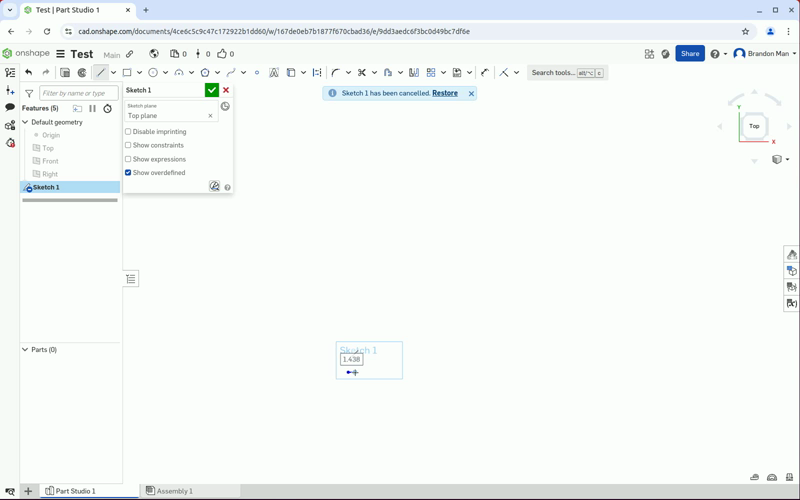
key_up(shift)
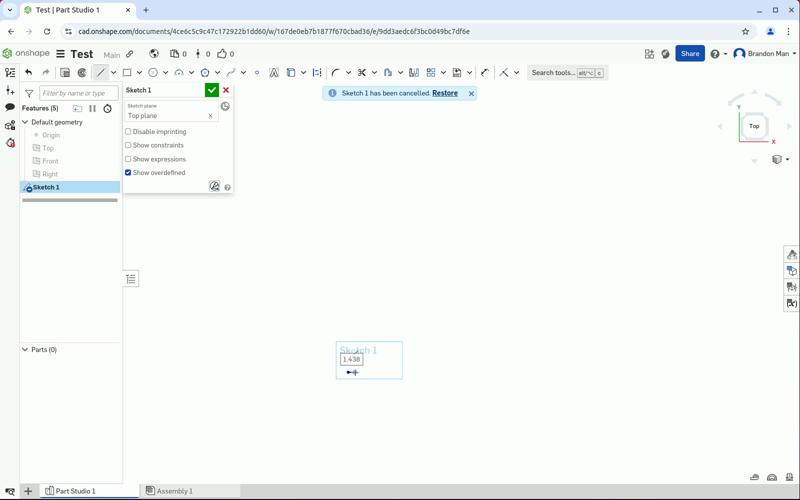
key_down(shift)
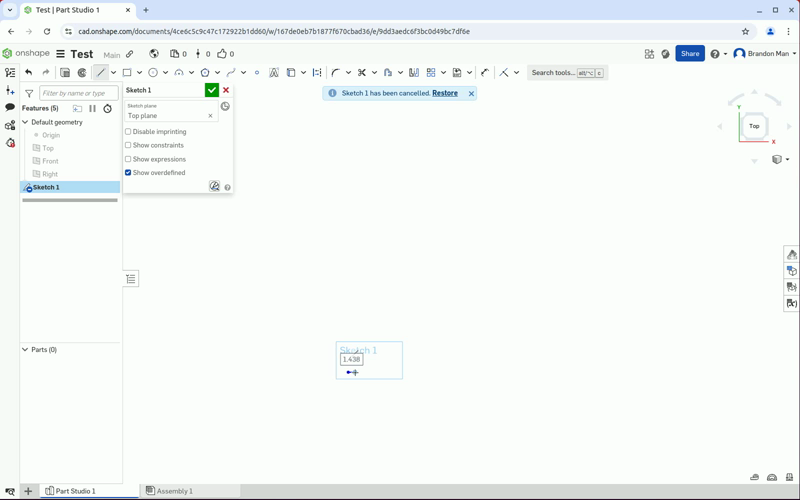
mouse_move(385, 372)
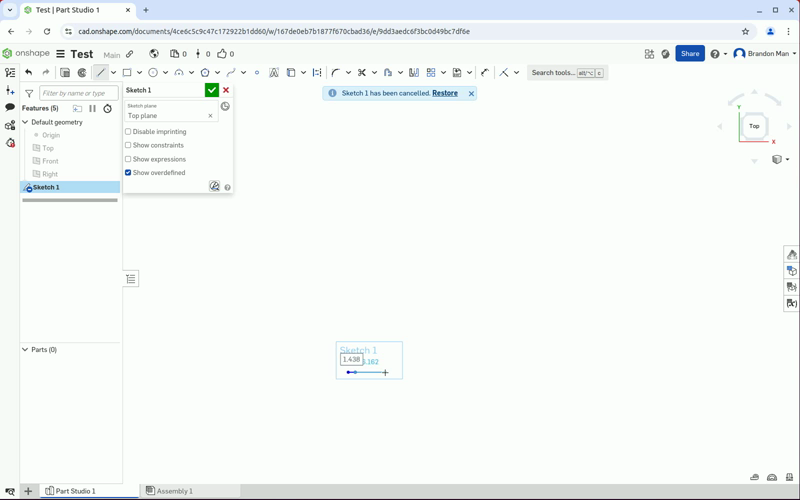
mouse_move(355, 365)
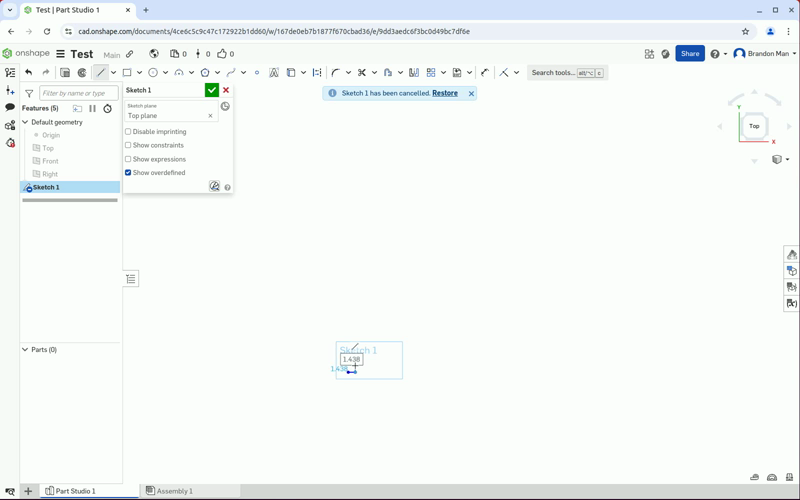
scroll(6)
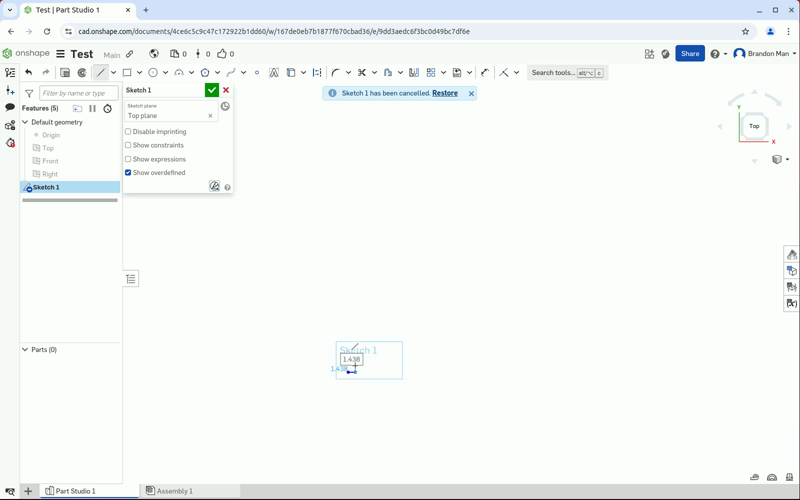
scroll(6)
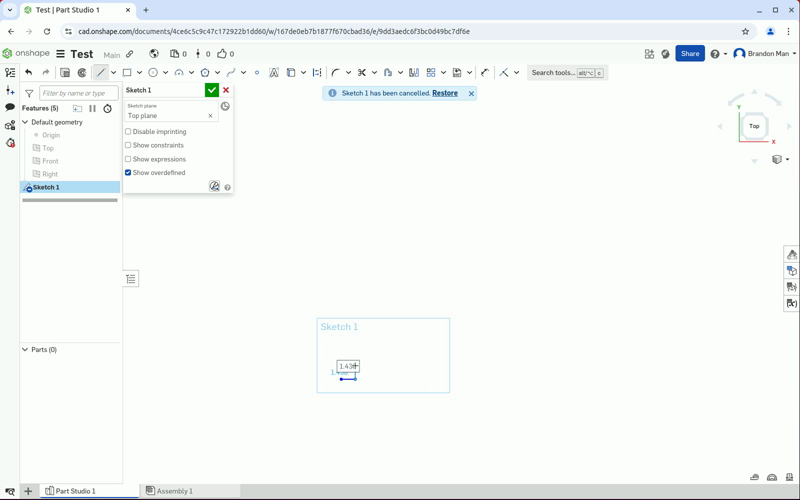
scroll(6)
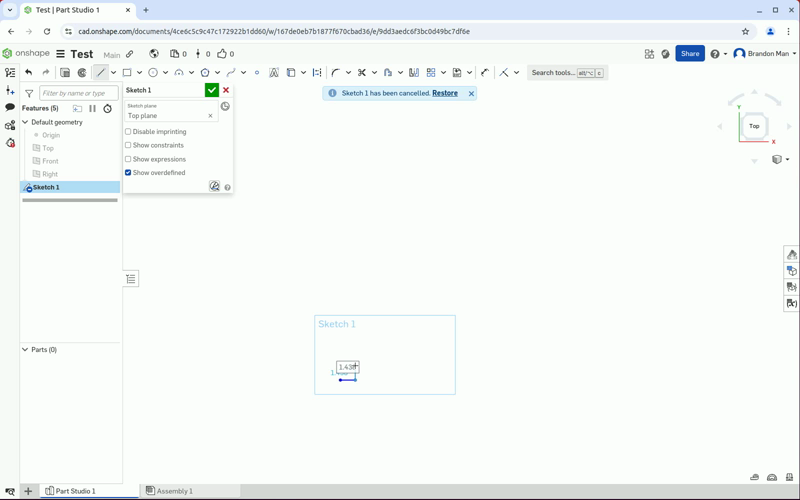
scroll(6)
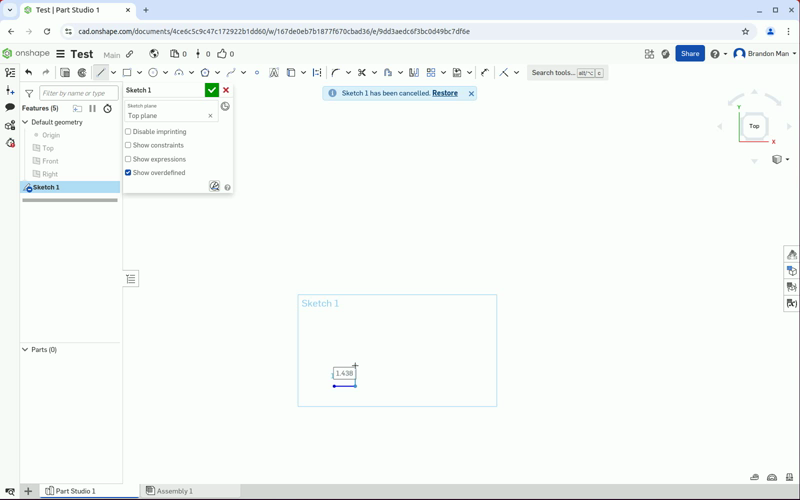
scroll(6)
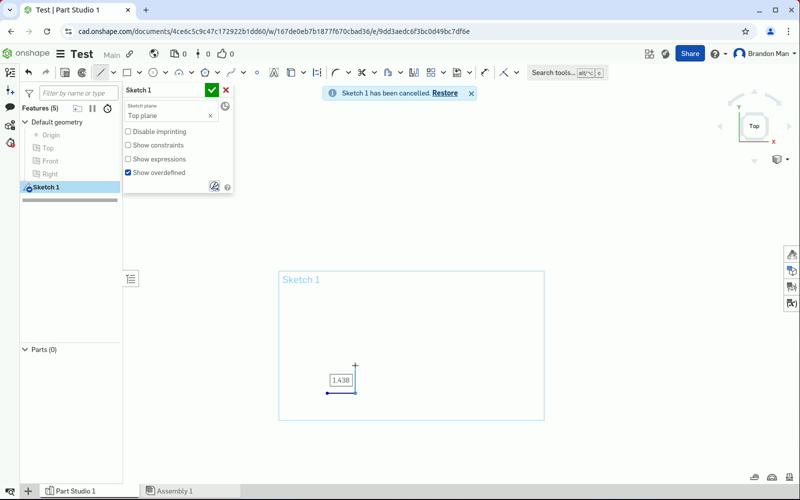
scroll(6)
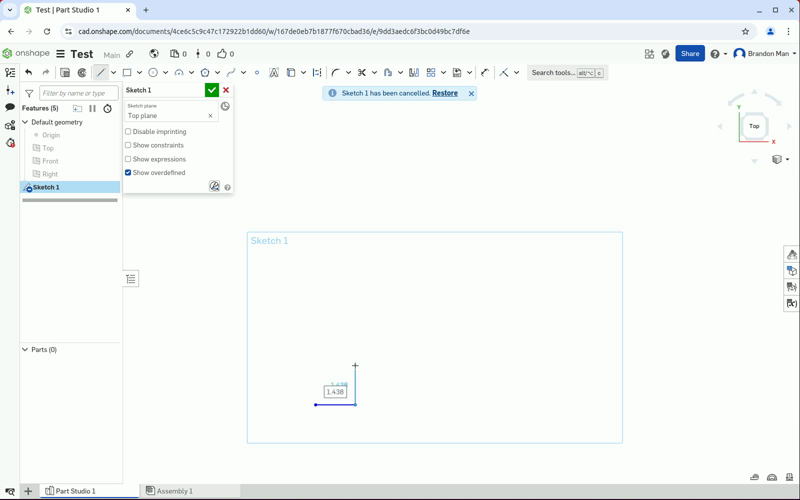
scroll(6)
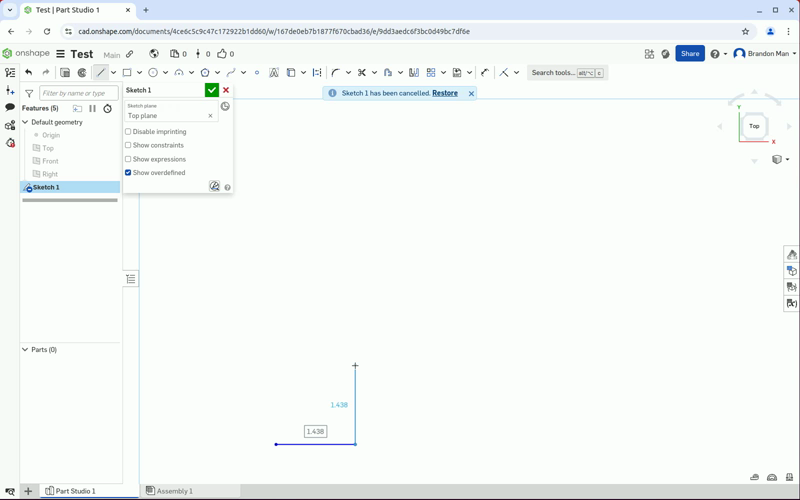
click(355, 365)
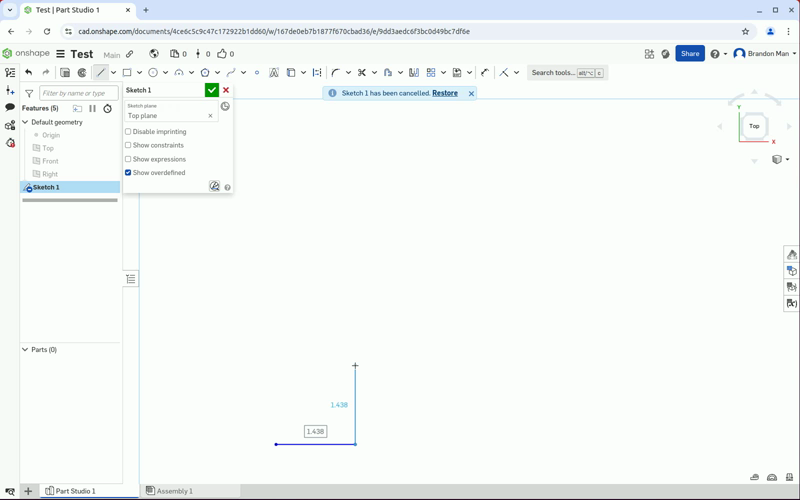
scroll(-6)
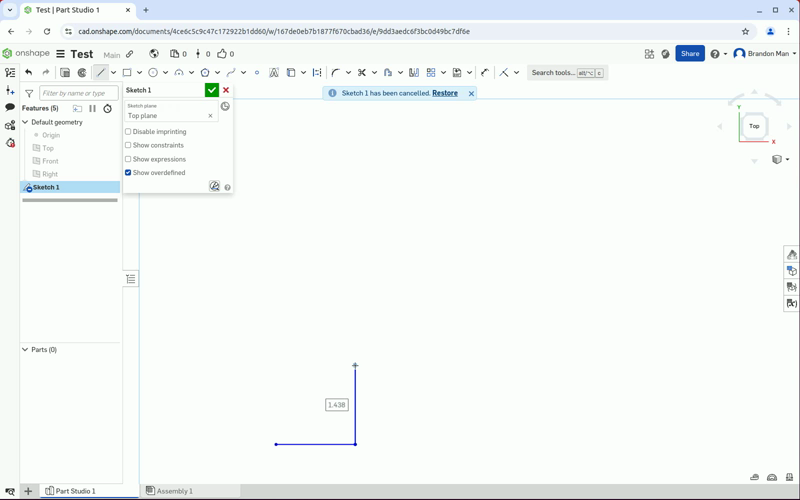
scroll(-6)
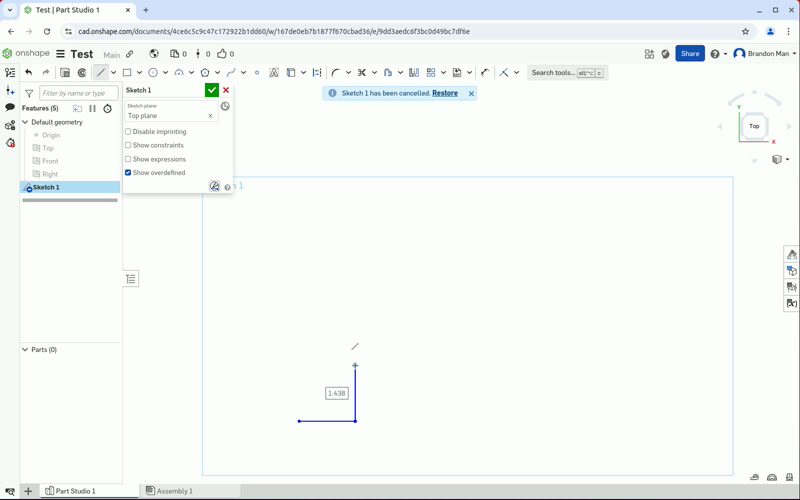
scroll(-6)
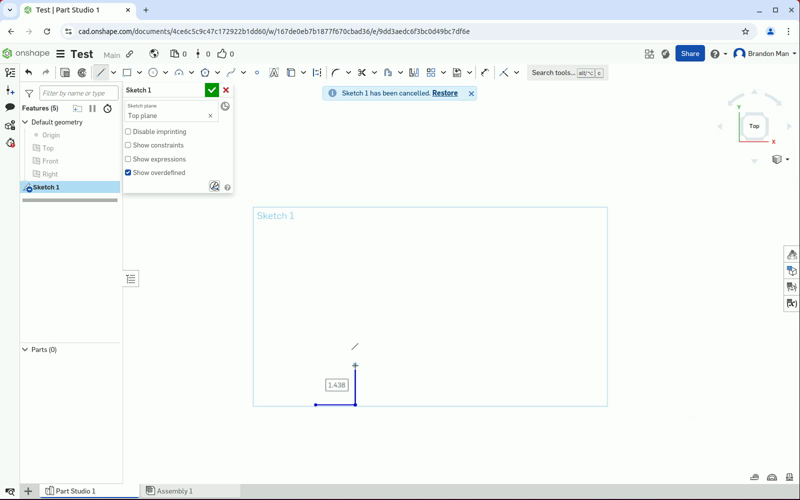
scroll(-6)
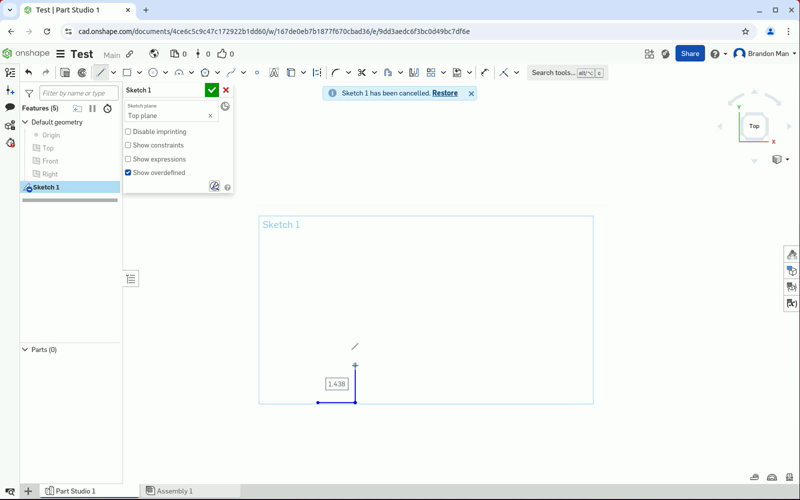
scroll(-6)
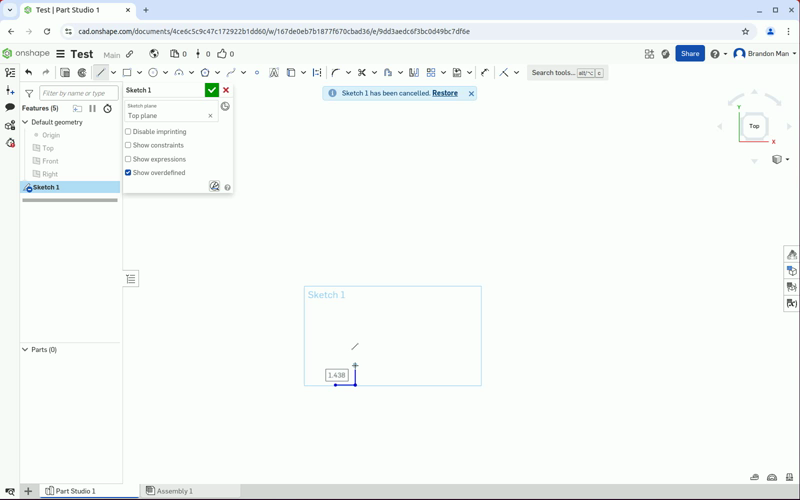
scroll(-6)
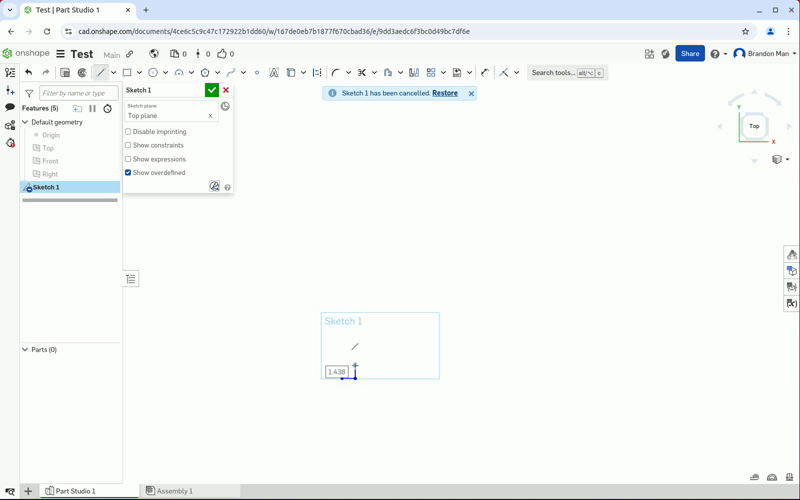
scroll(-6)
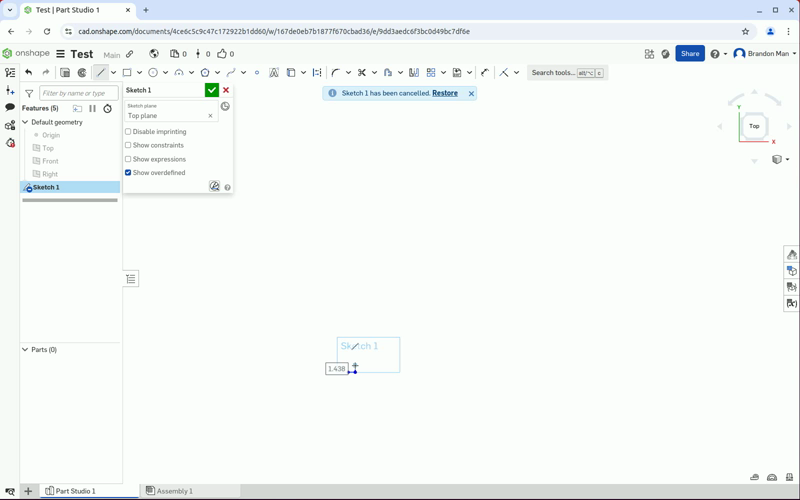
key_up(shift)
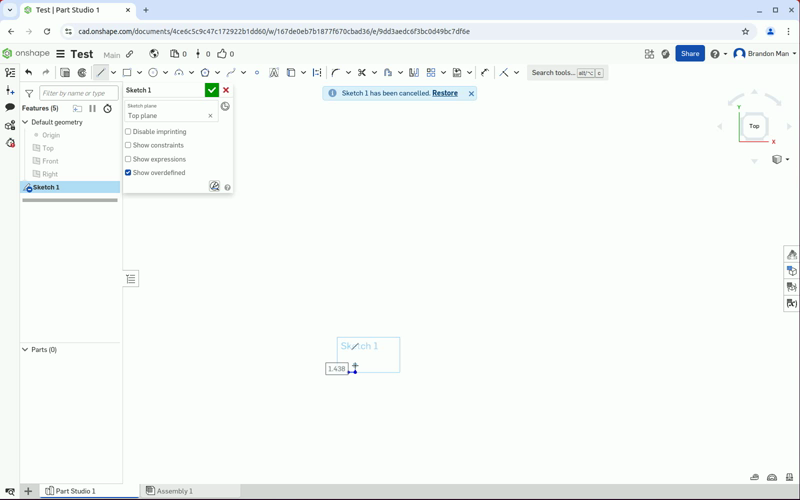
key_down(shift)
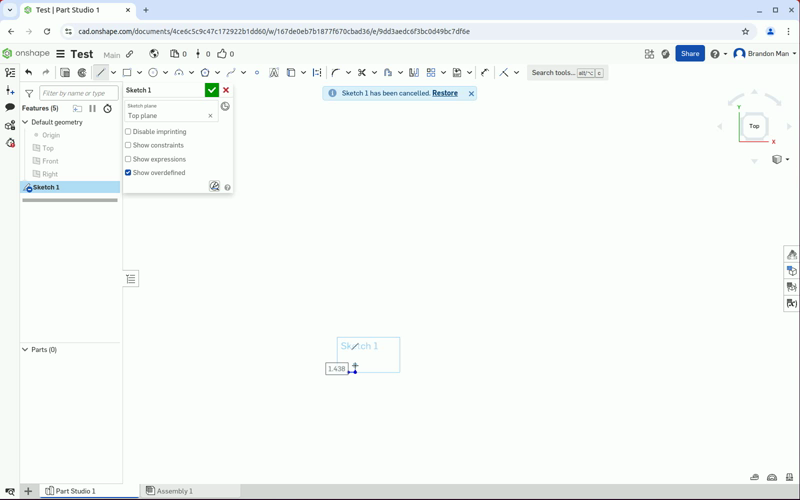
mouse_move(385, 365)
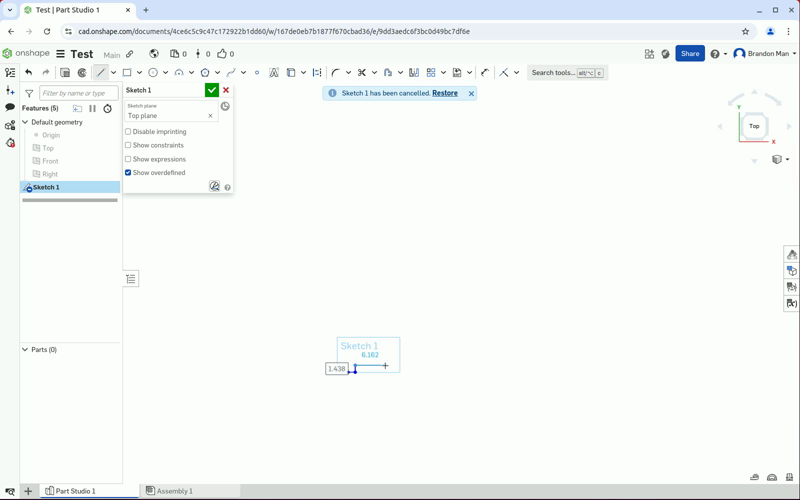
mouse_move(348, 365)
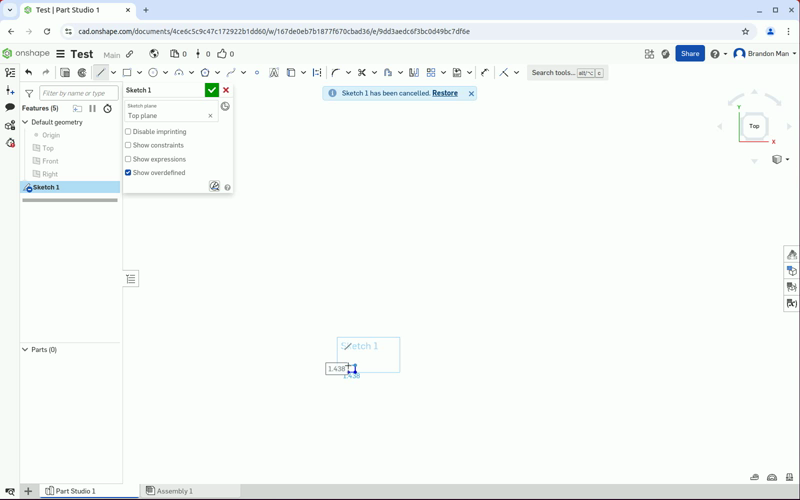
scroll(6)
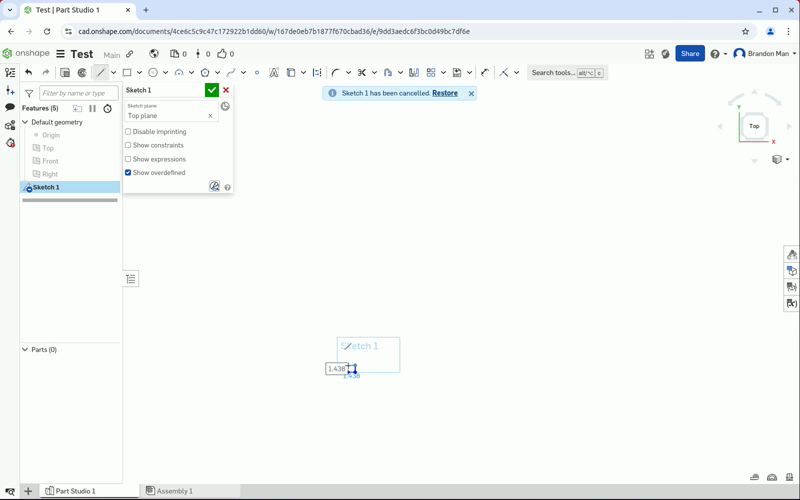
scroll(6)
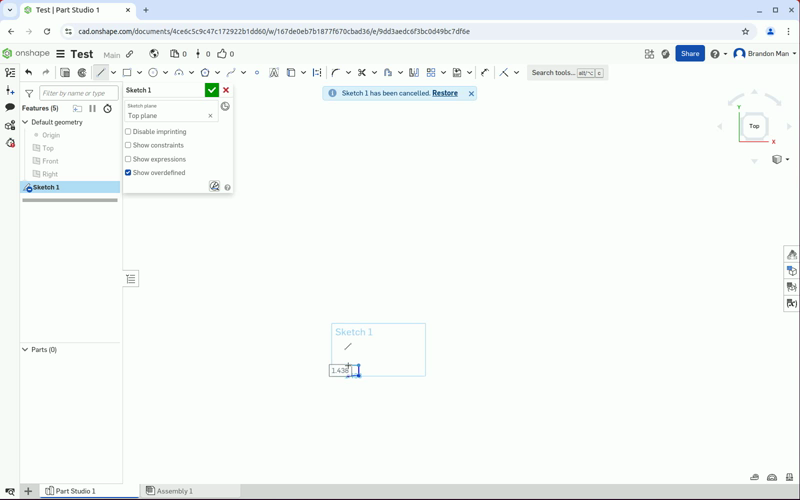
scroll(6)
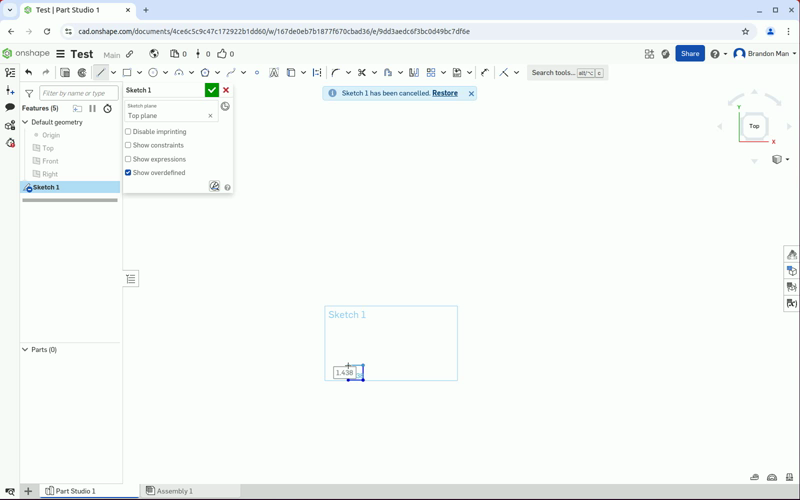
scroll(6)
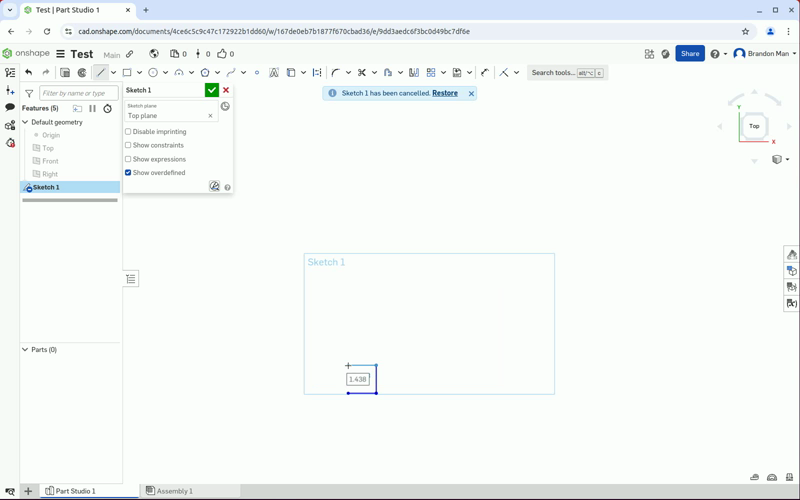
scroll(6)
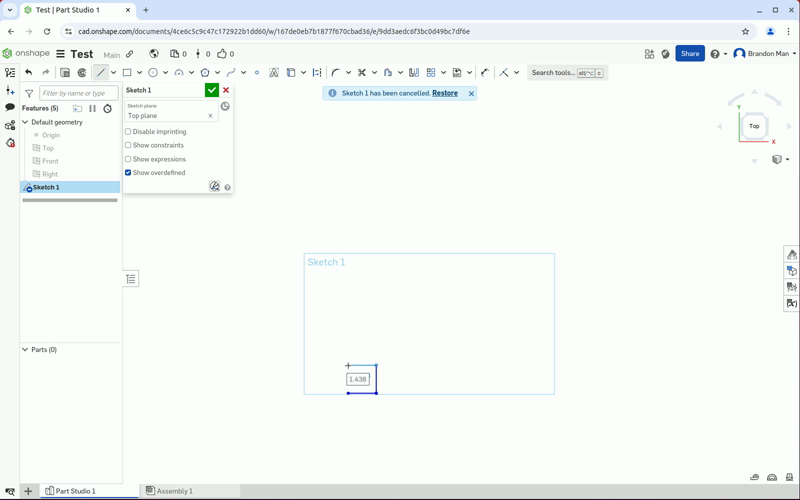
scroll(6)
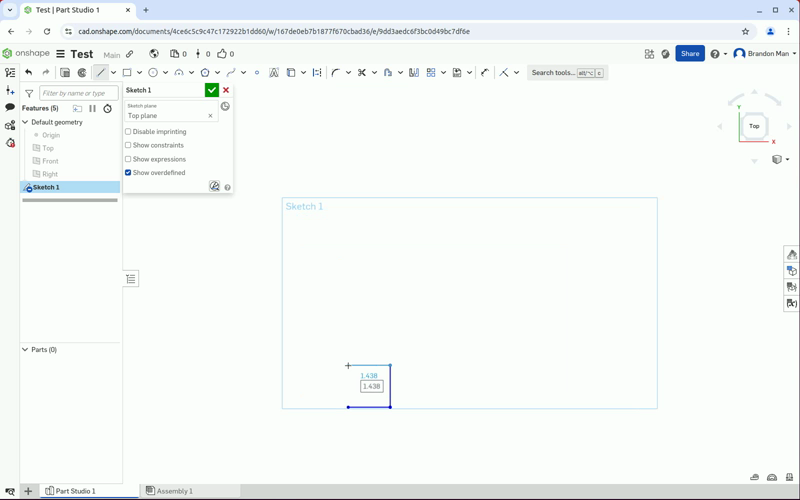
scroll(6)
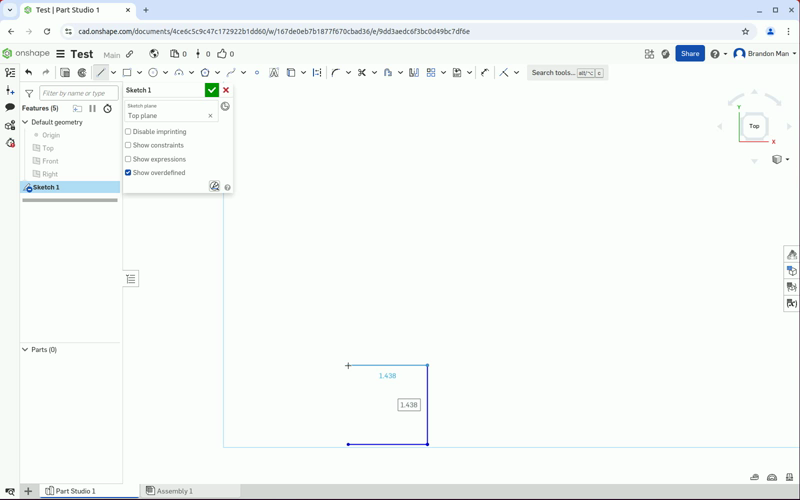
click(348, 365)
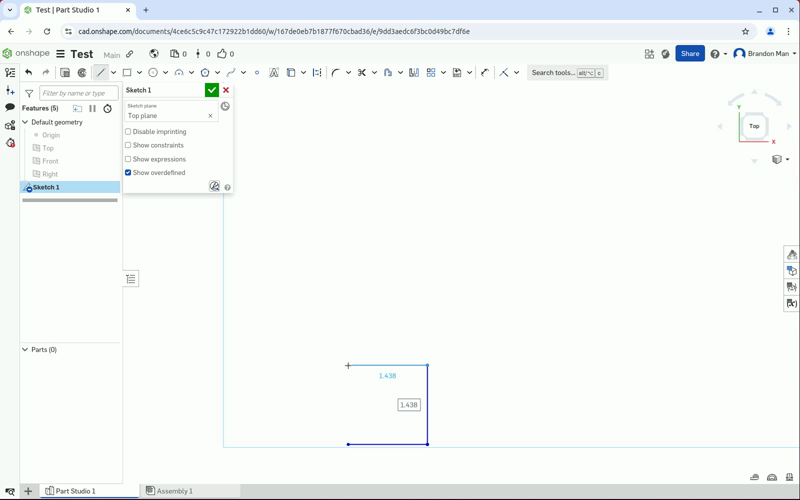
scroll(-6)
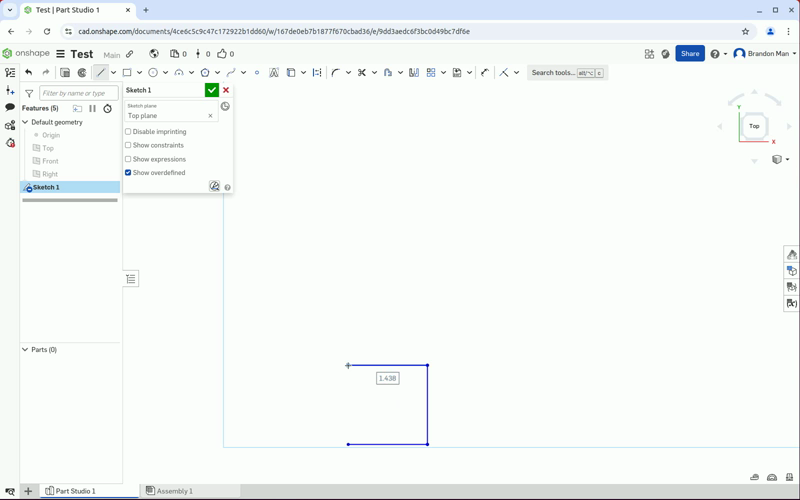
scroll(-6)
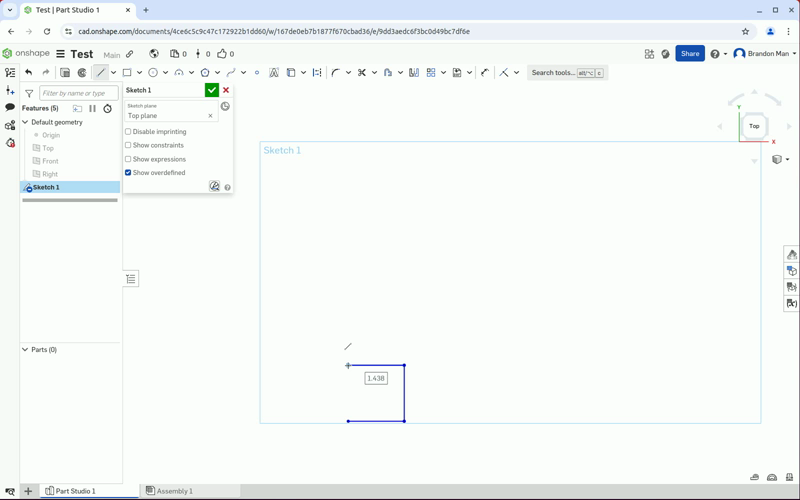
scroll(-6)
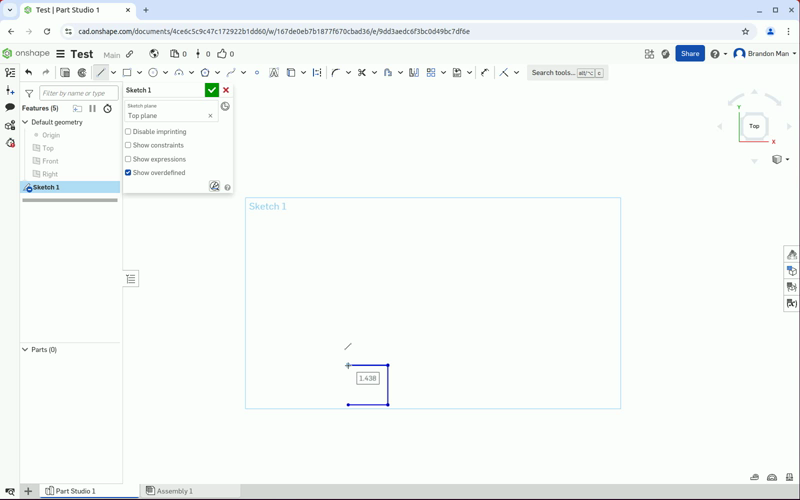
scroll(-6)
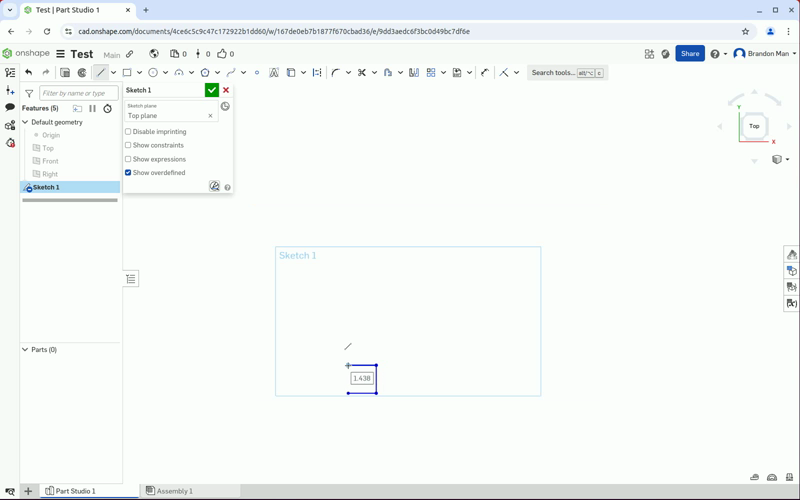
scroll(-6)
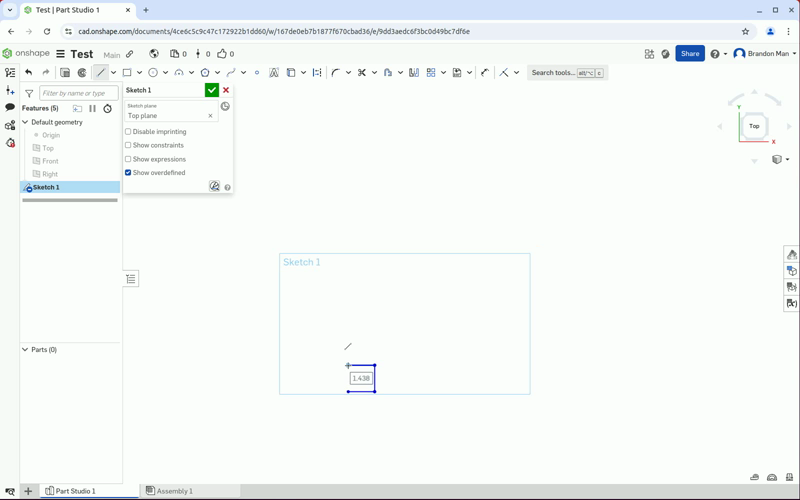
scroll(-6)
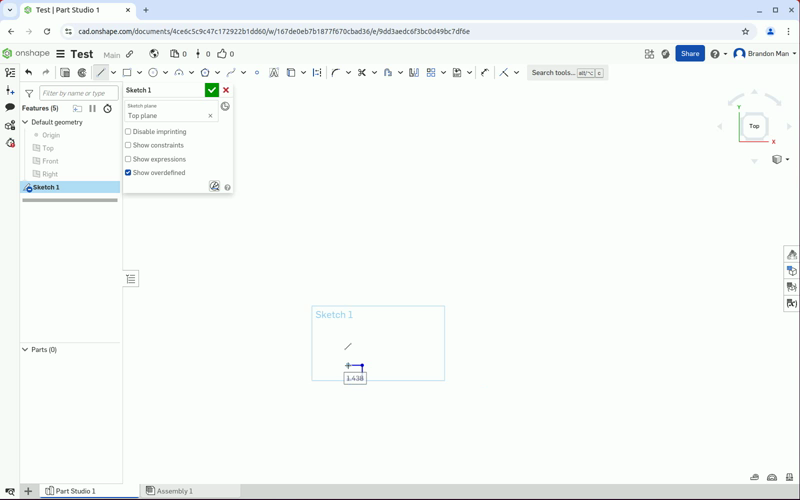
scroll(-6)
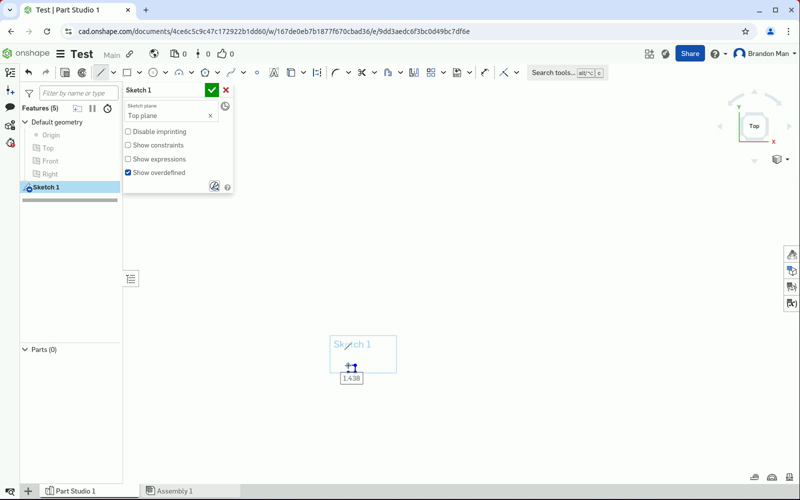
key_up(shift)
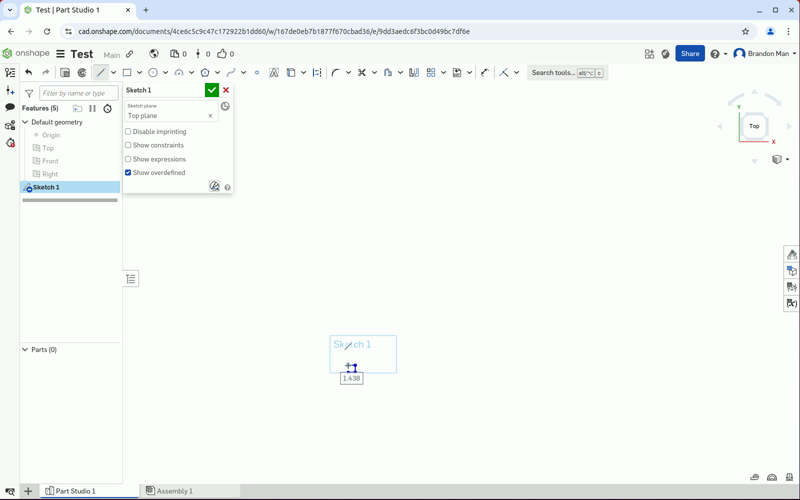
mouse_move(378, 365)
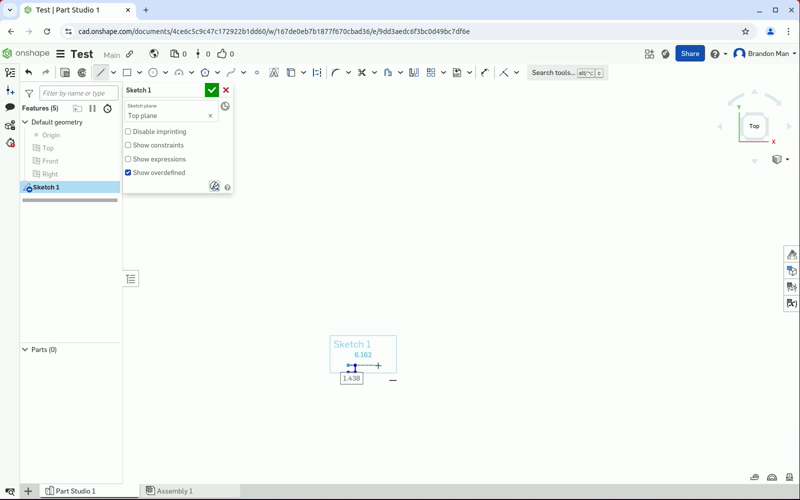
key_down(shift)
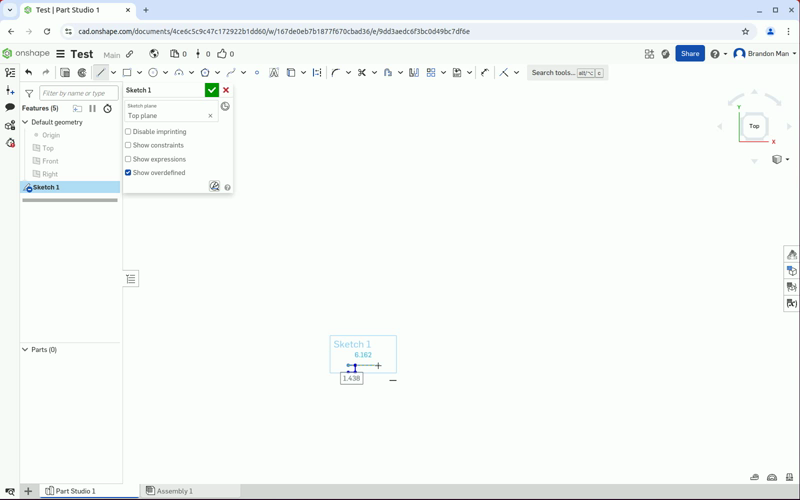
mouse_move(348, 372)
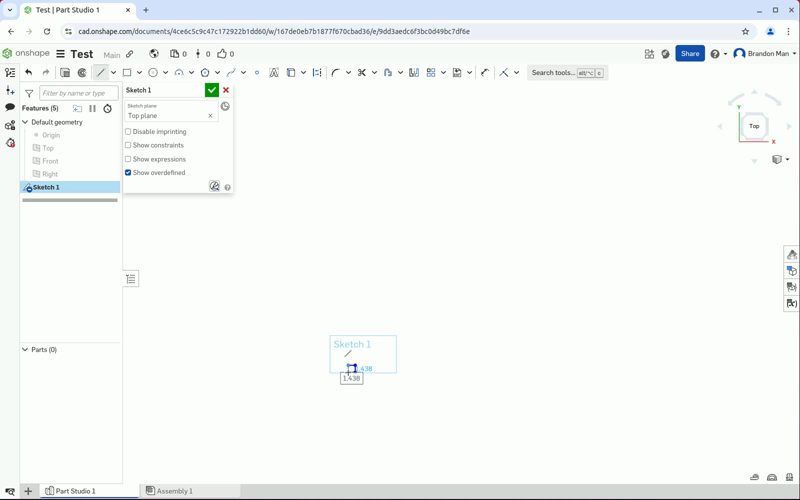
scroll(6)
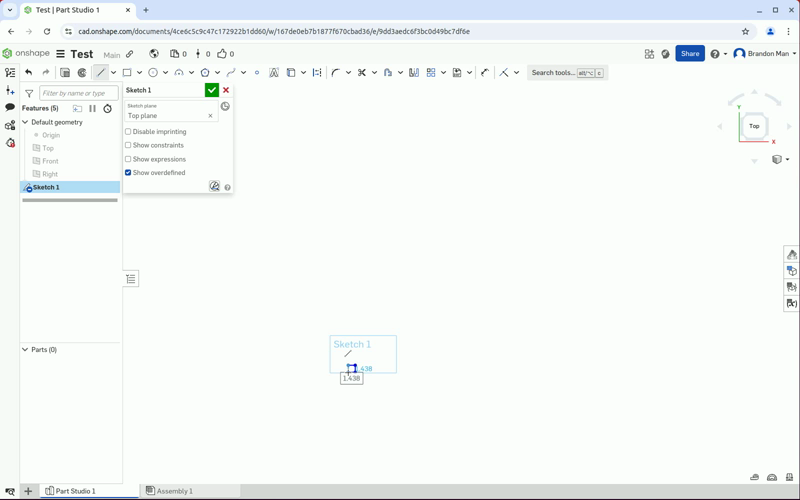
scroll(6)
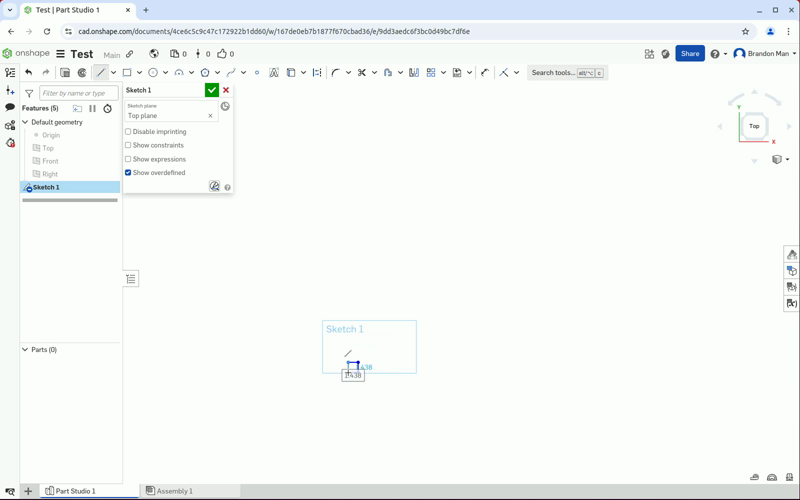
scroll(6)
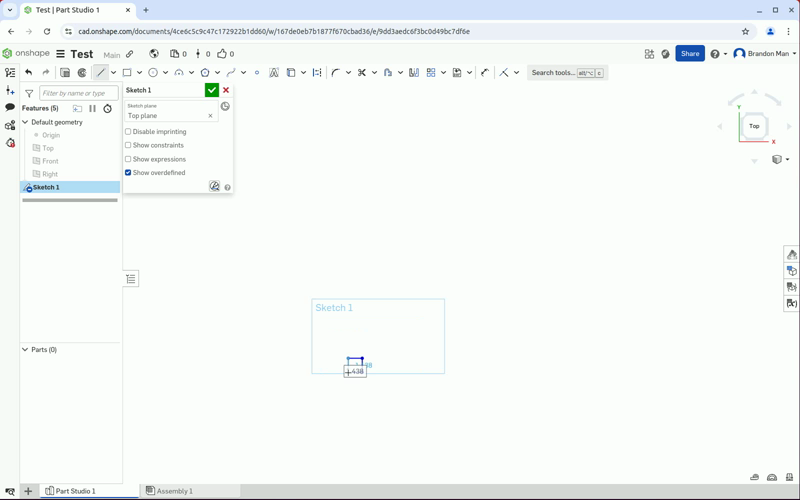
scroll(6)
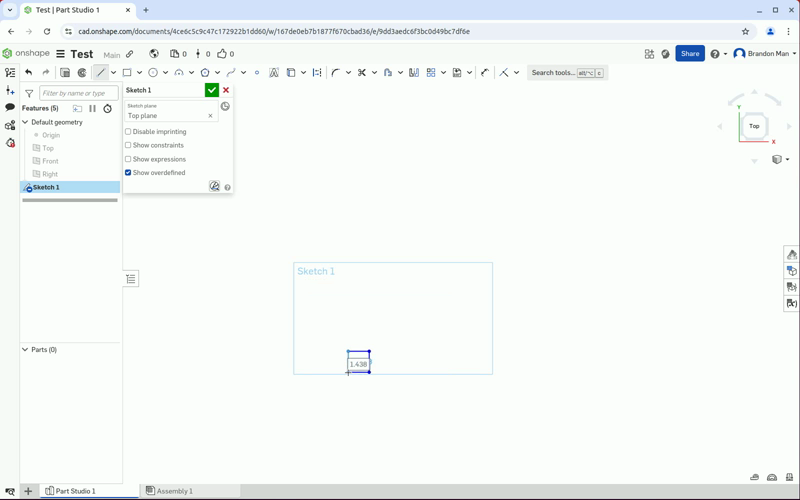
scroll(6)
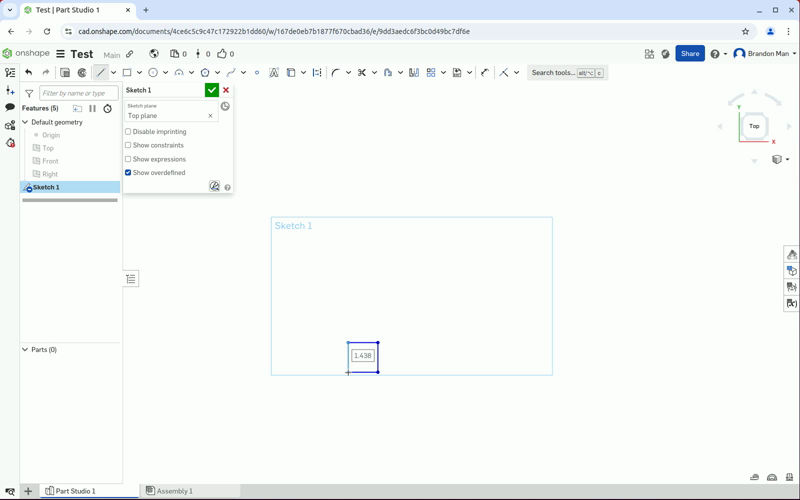
scroll(6)
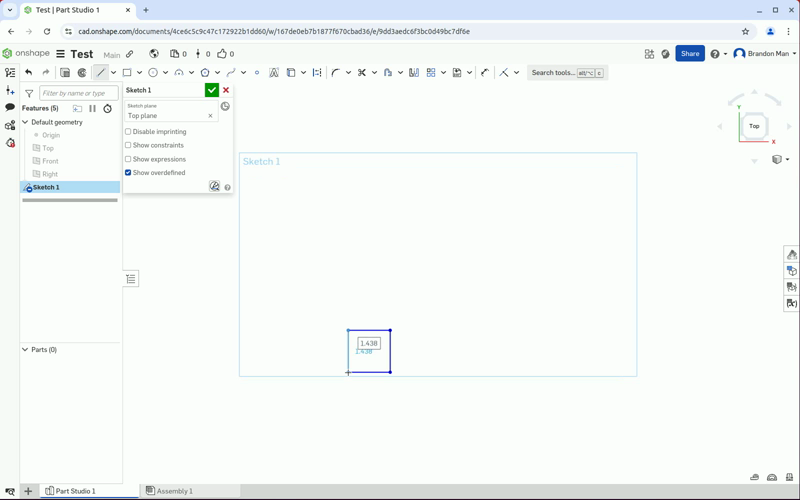
scroll(6)
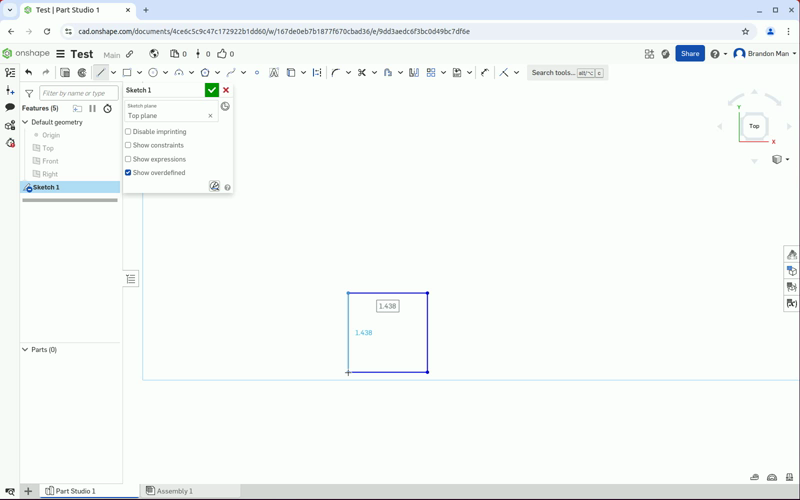
key_up(shift)
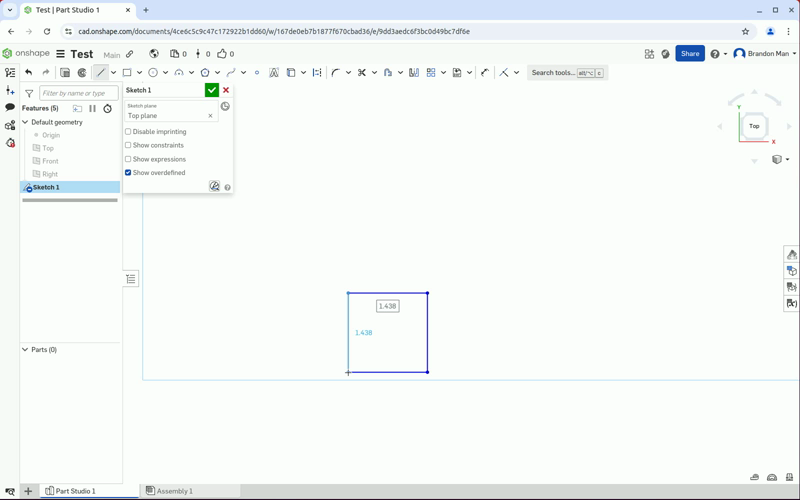
click(348, 372)
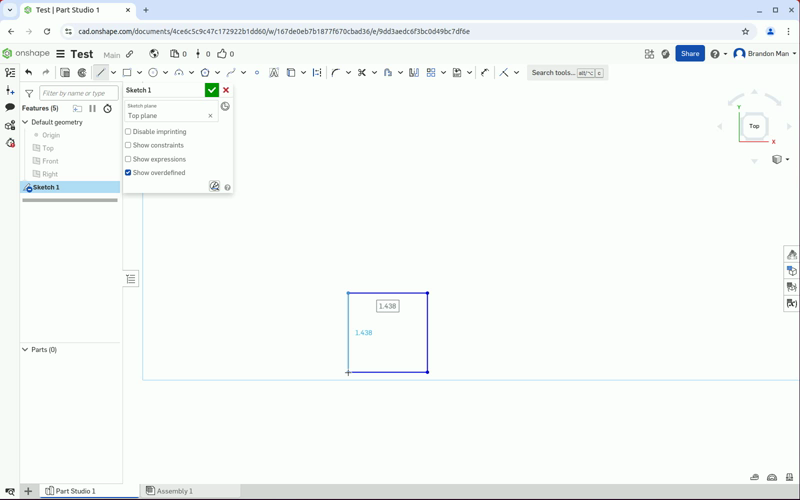
scroll(-6)
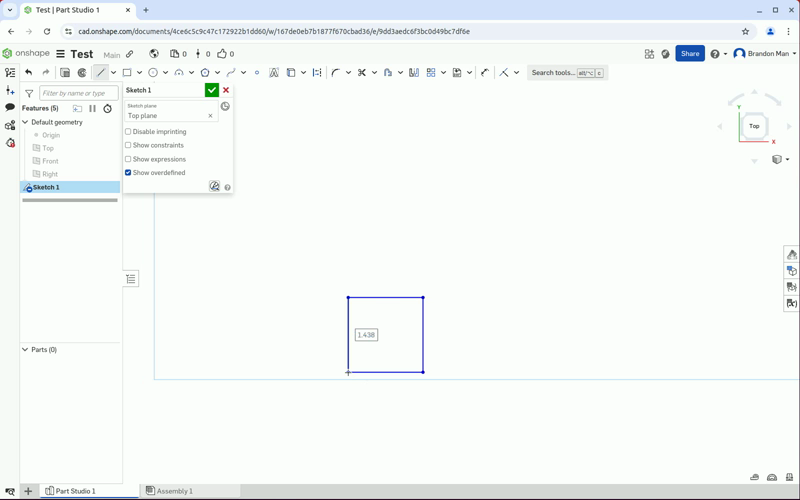
scroll(-6)
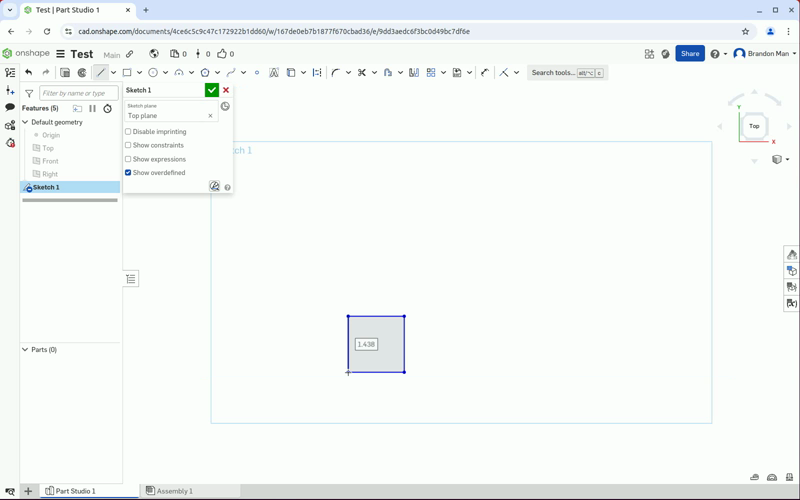
scroll(-6)
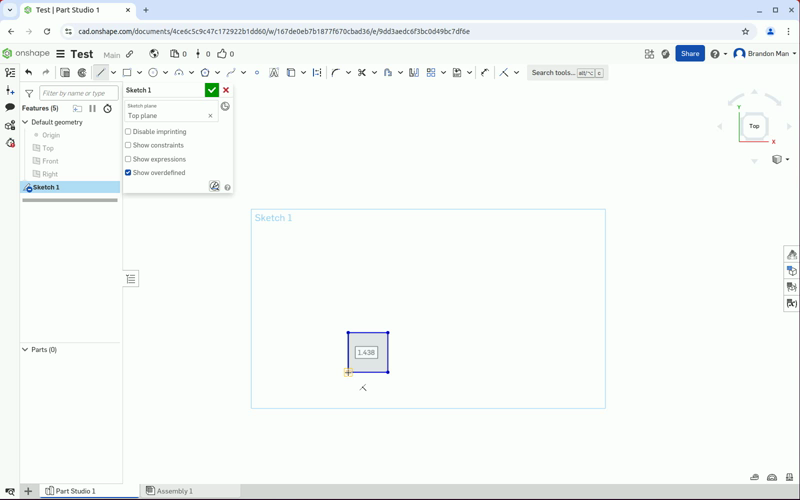
scroll(-6)
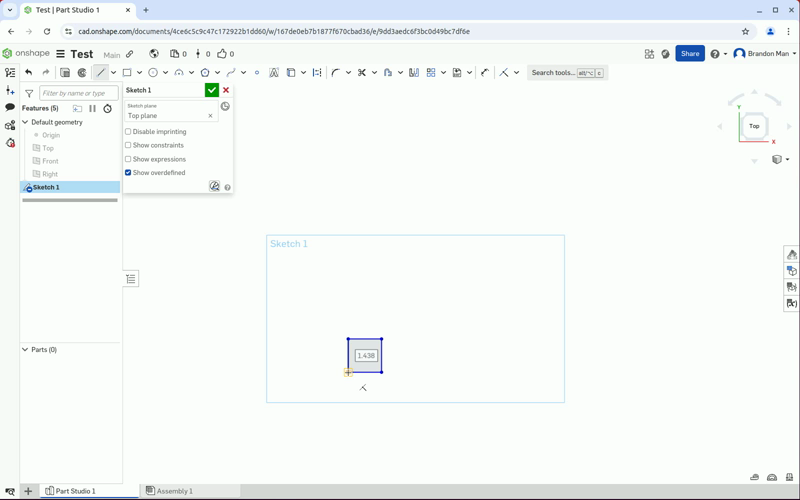
scroll(-6)
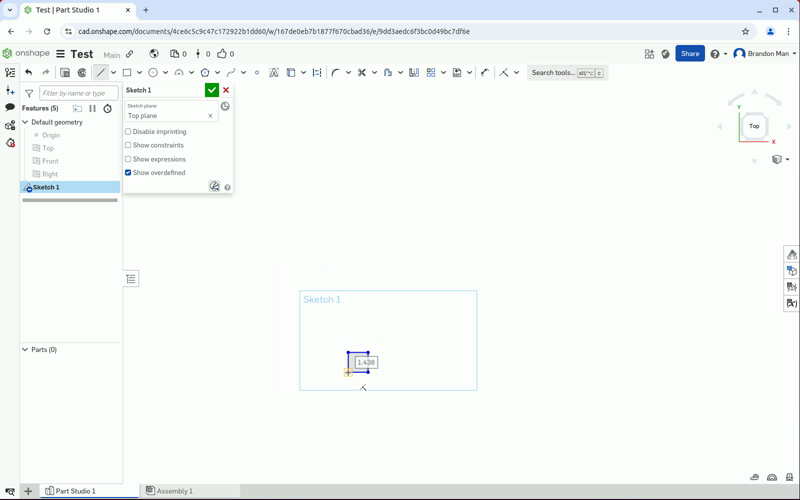
scroll(-6)
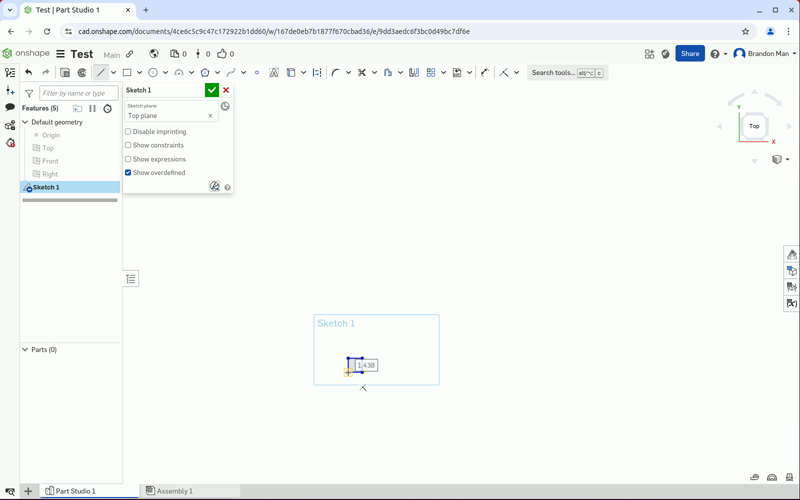
scroll(-6)
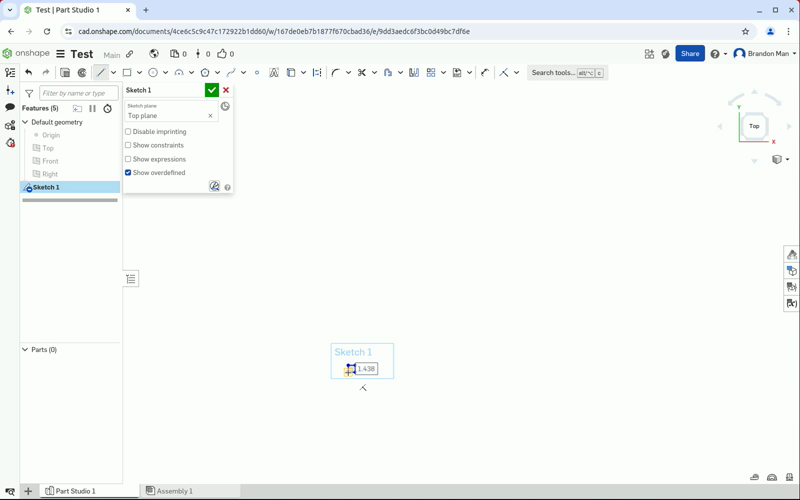
key(esc)
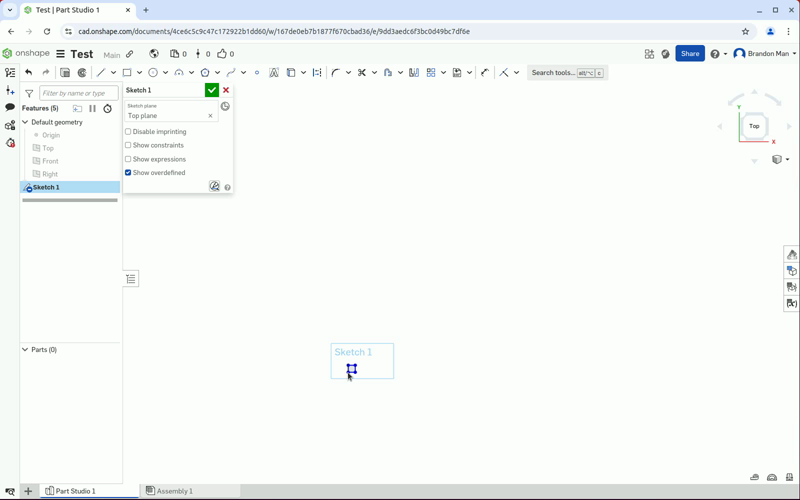
mouse_move(352, 366)
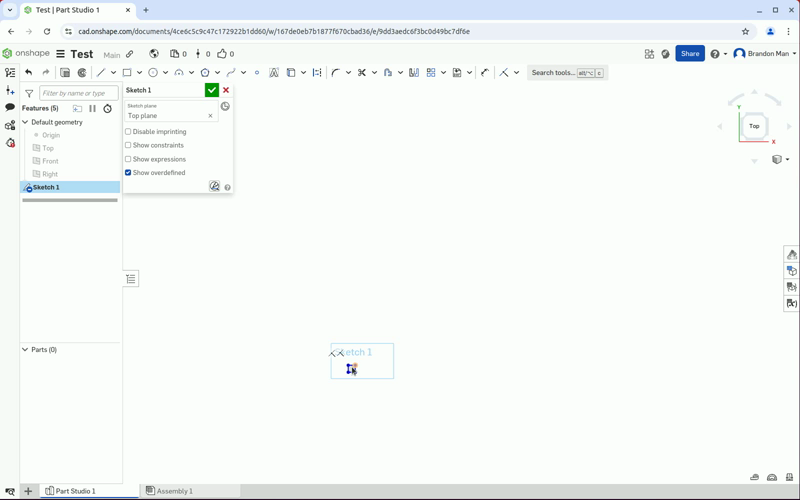
scroll(6)
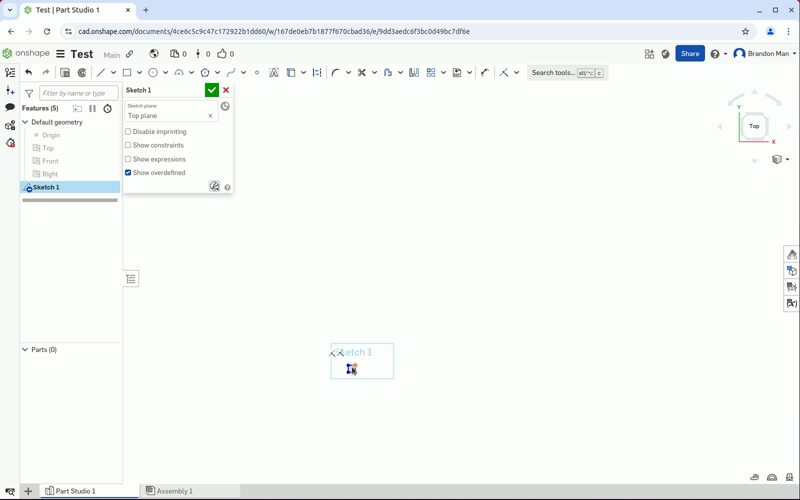
scroll(6)
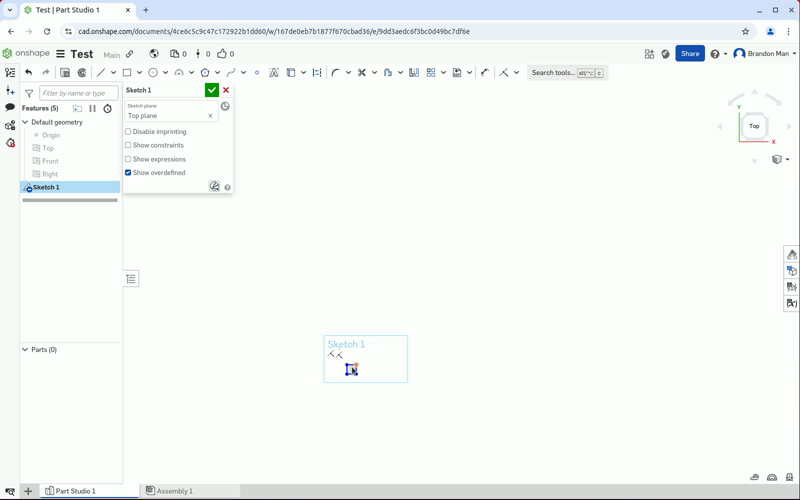
scroll(6)
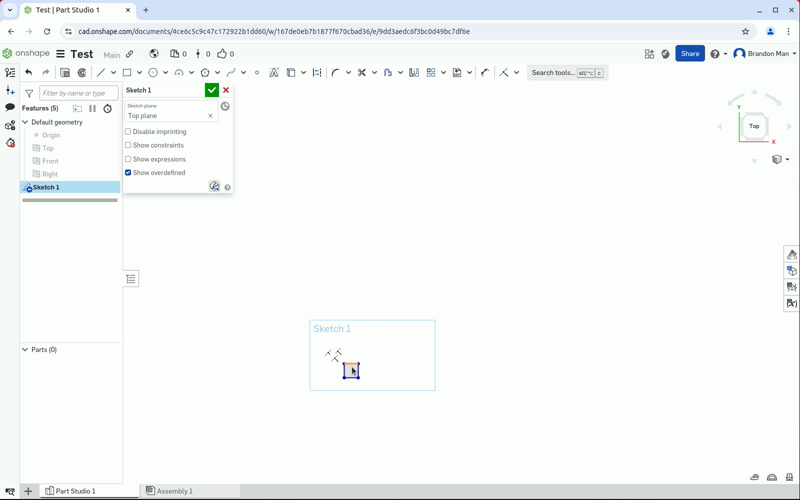
scroll(6)
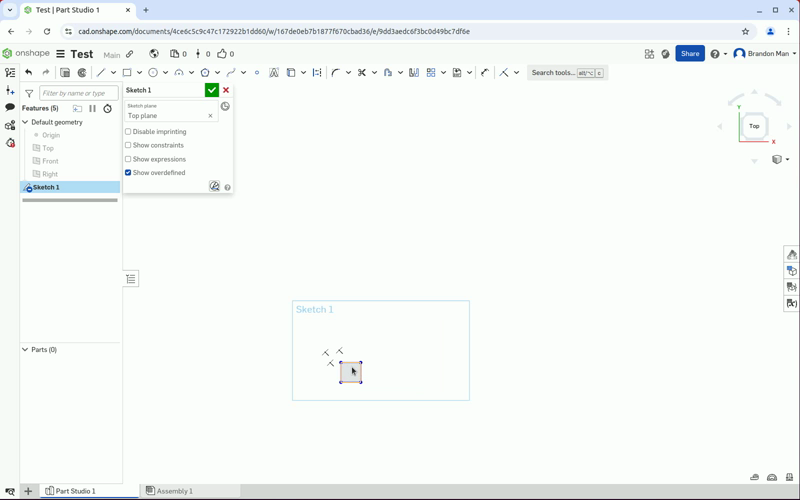
scroll(6)
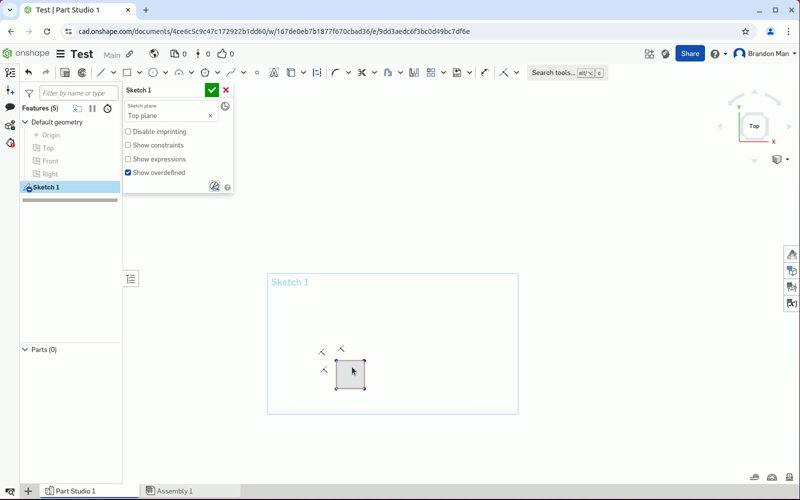
scroll(6)
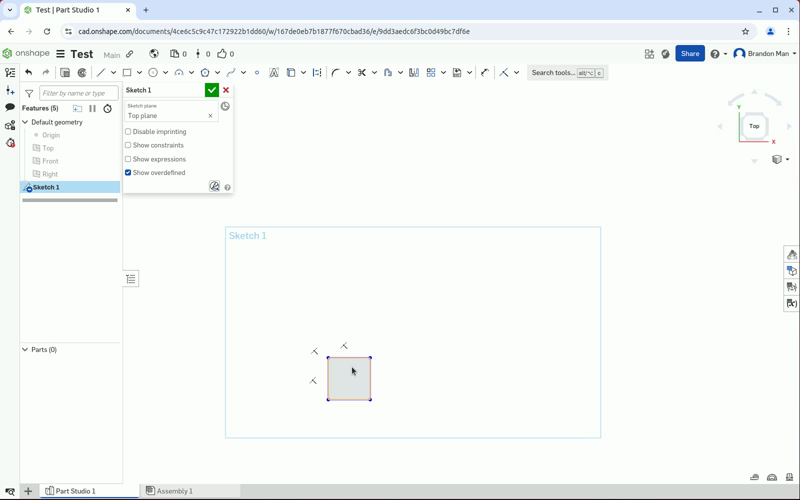
scroll(6)
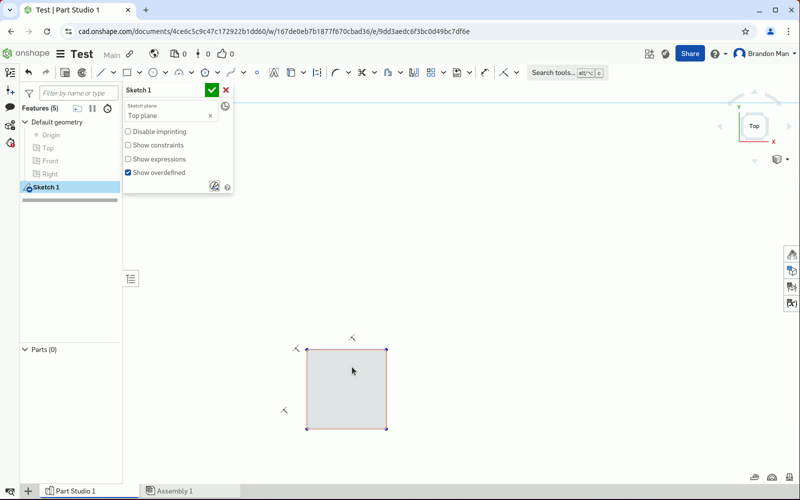
click(352, 366)
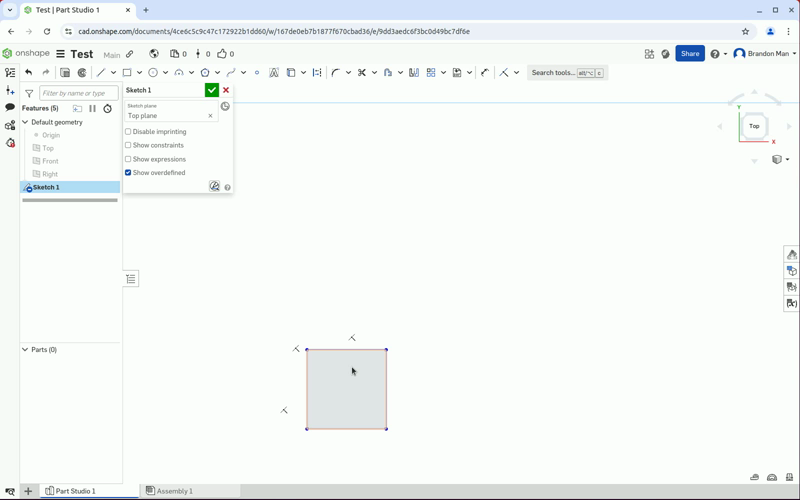
scroll(-6)
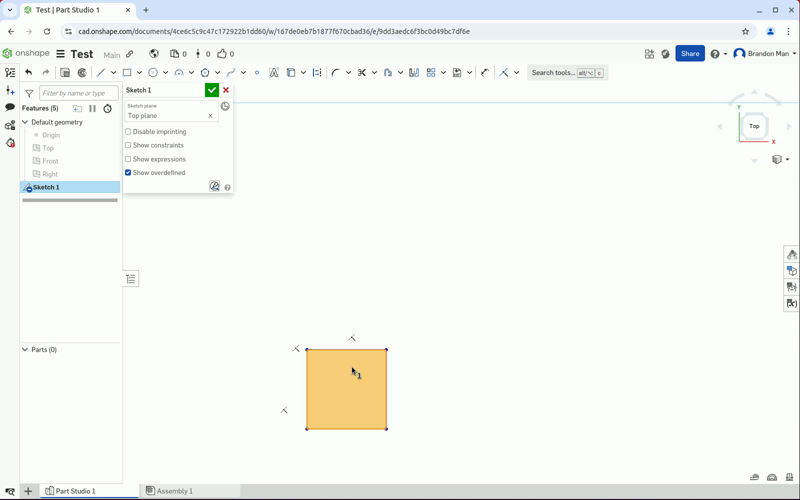
scroll(-6)
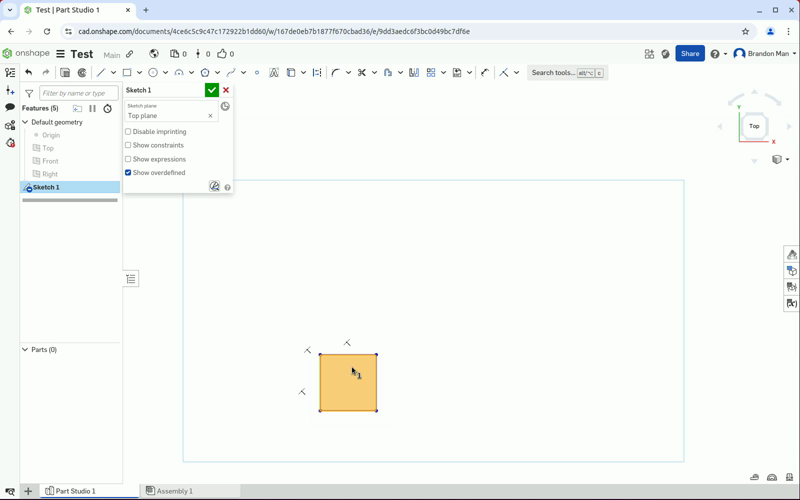
scroll(-6)
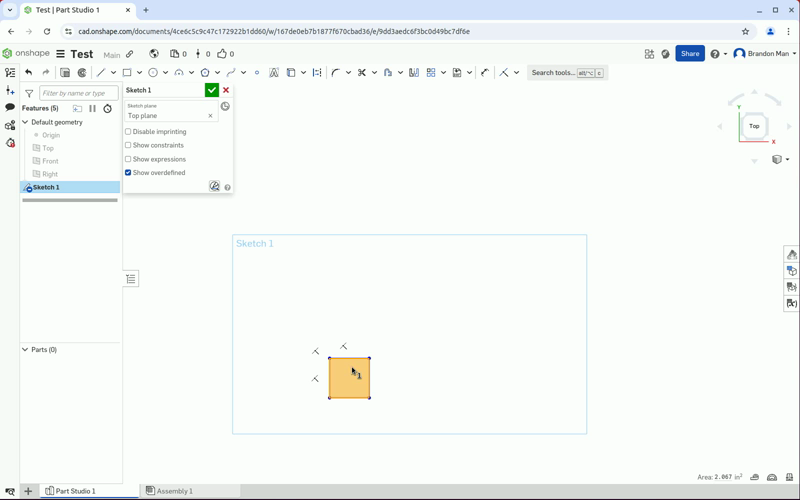
scroll(-6)
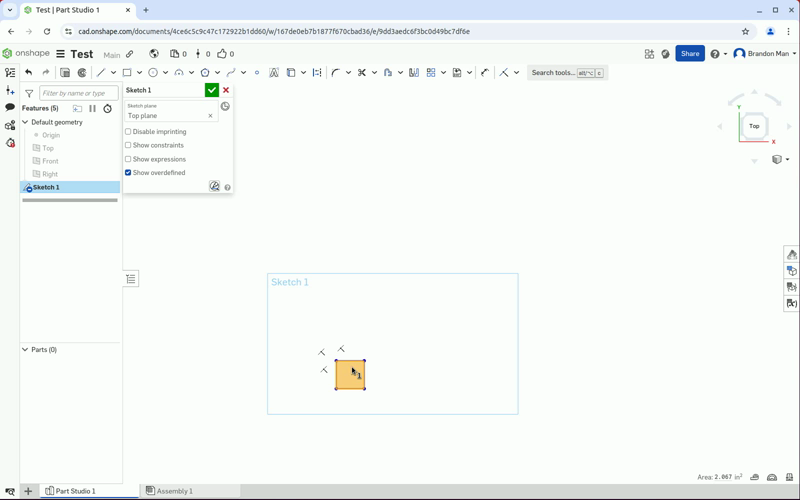
scroll(-6)
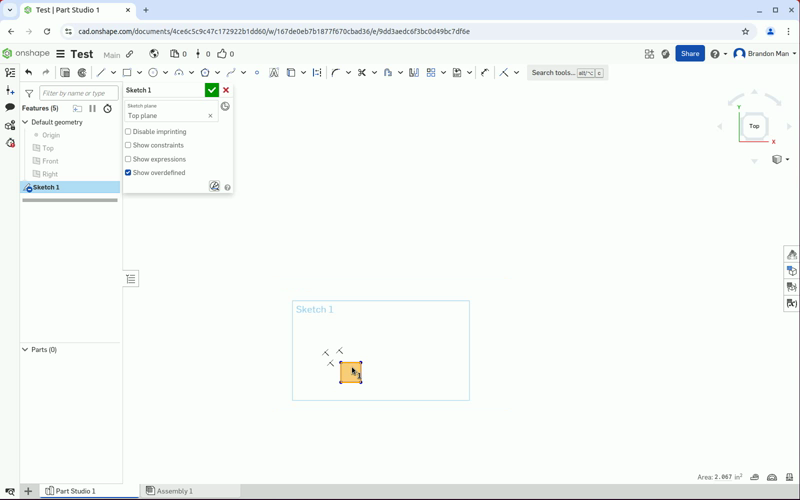
scroll(-6)
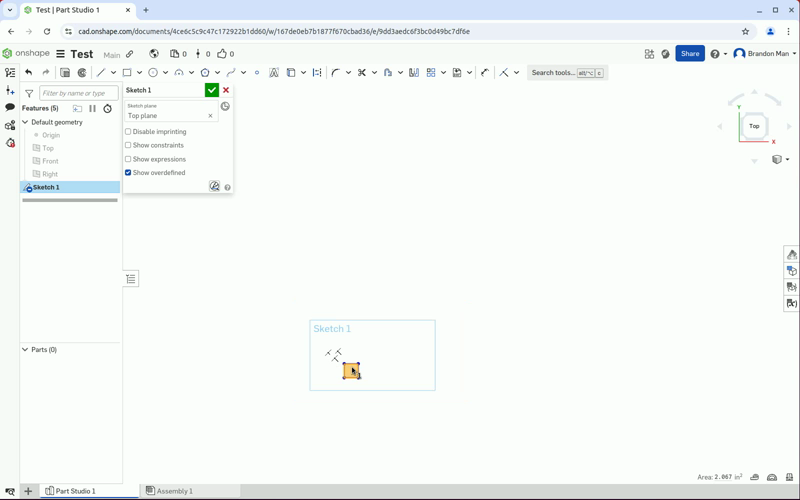
scroll(-6)
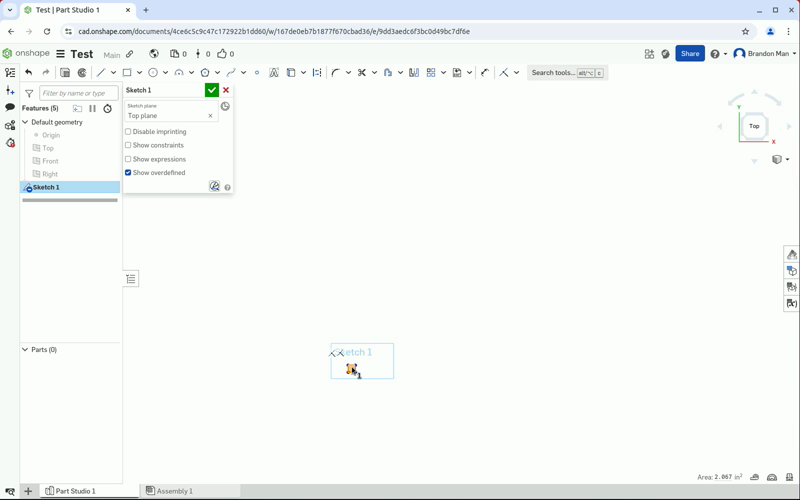
mouse_move(73, 352)
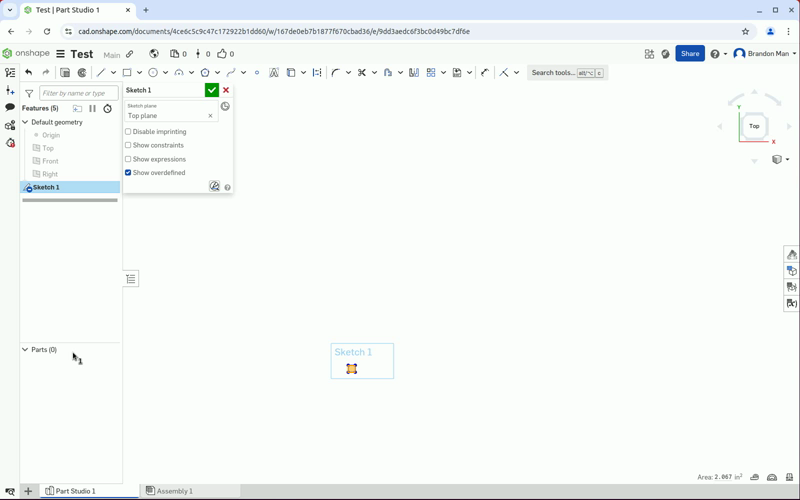
key(shift+y)
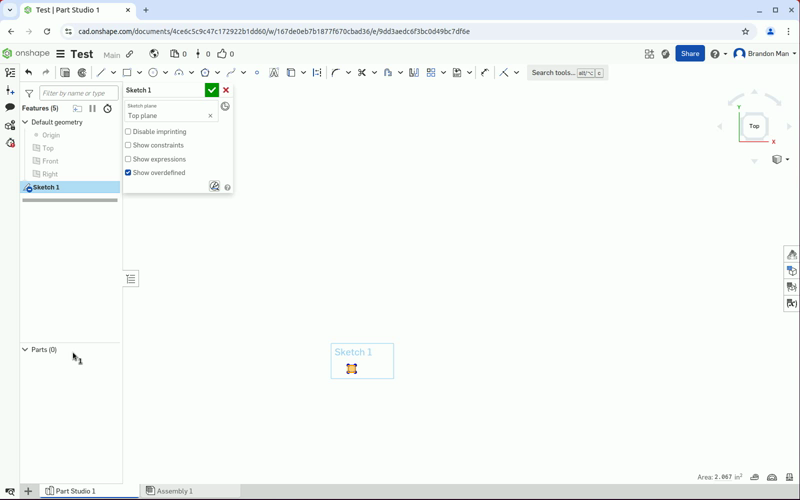
key(shift+e)
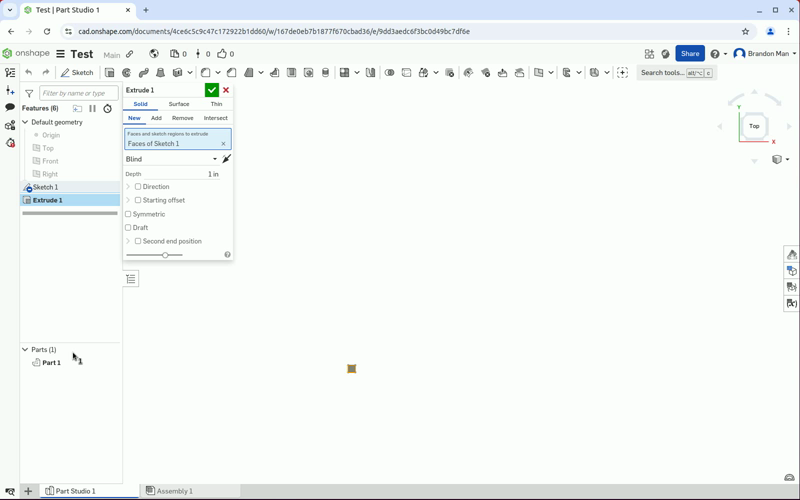
mouse_move(143, 106)
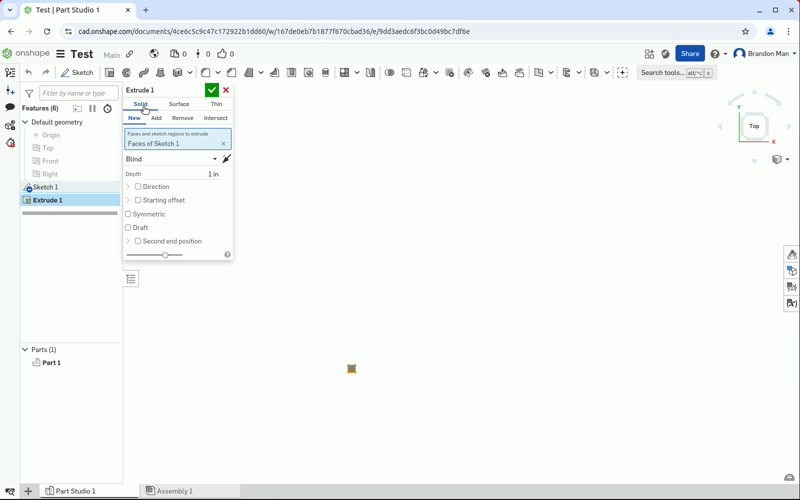
click(143, 106)
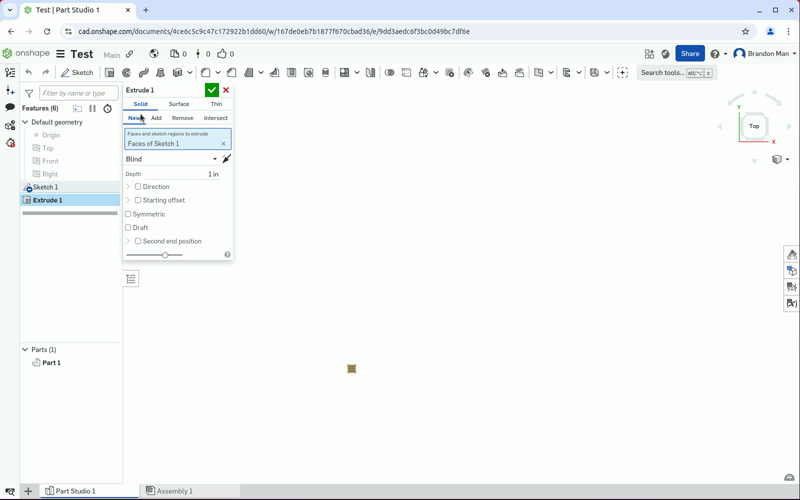
mouse_move(137, 120)
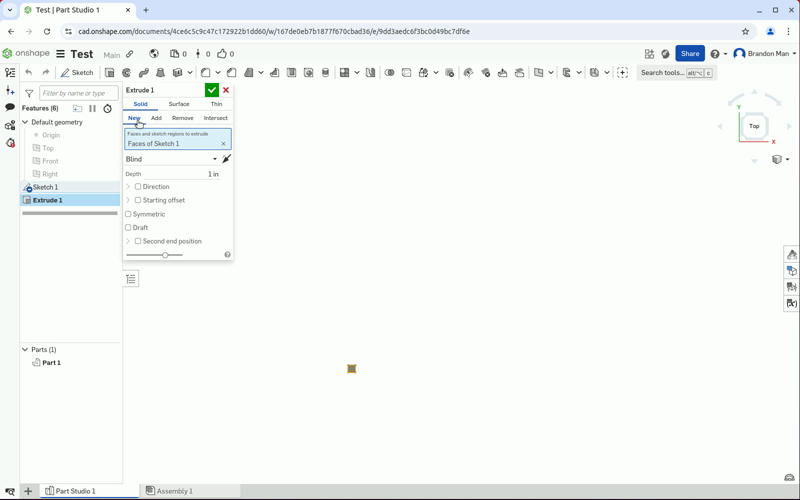
click(137, 120)
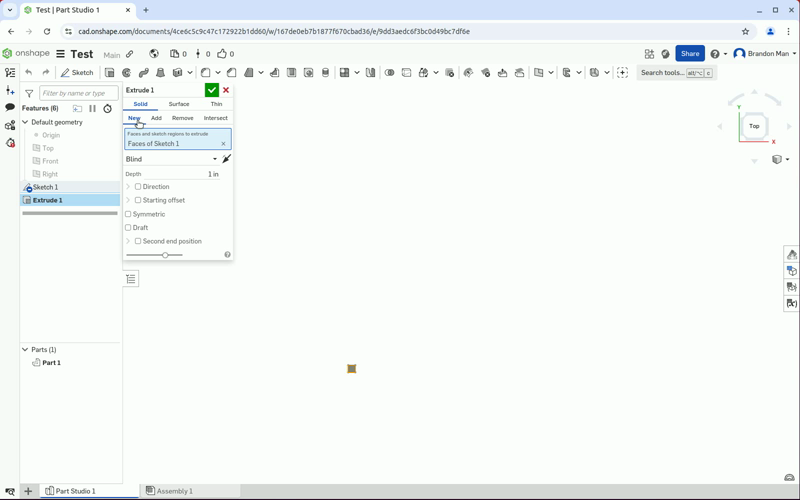
key(tab, 4)
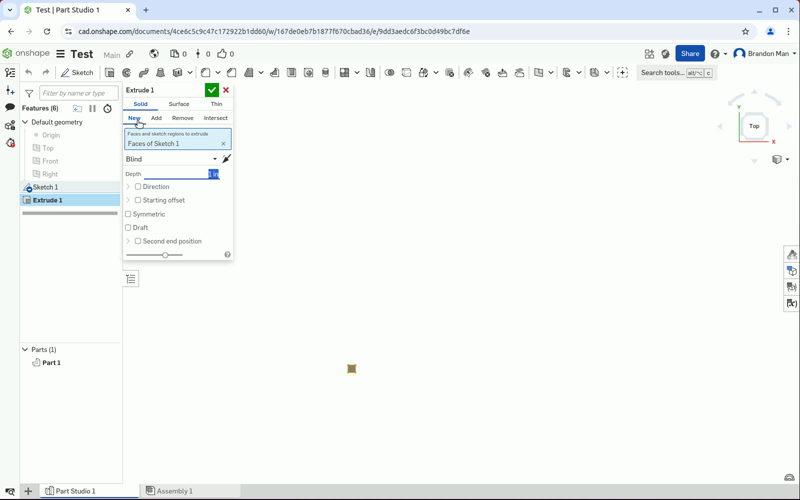
text(0.722)
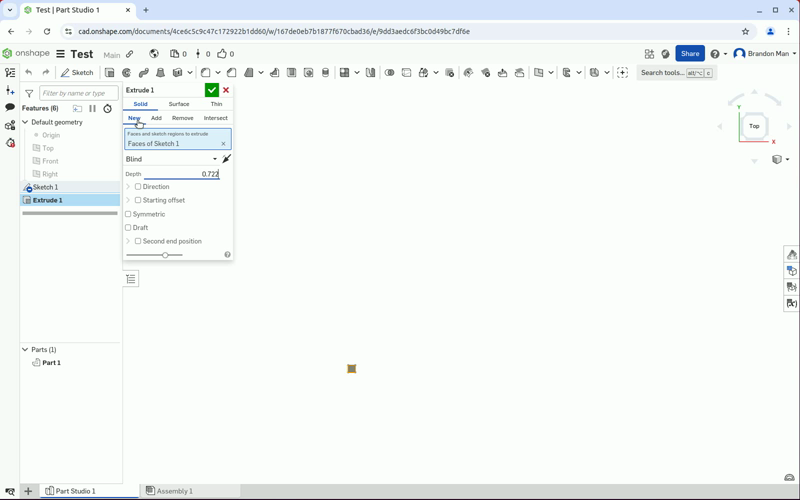
key(enter)
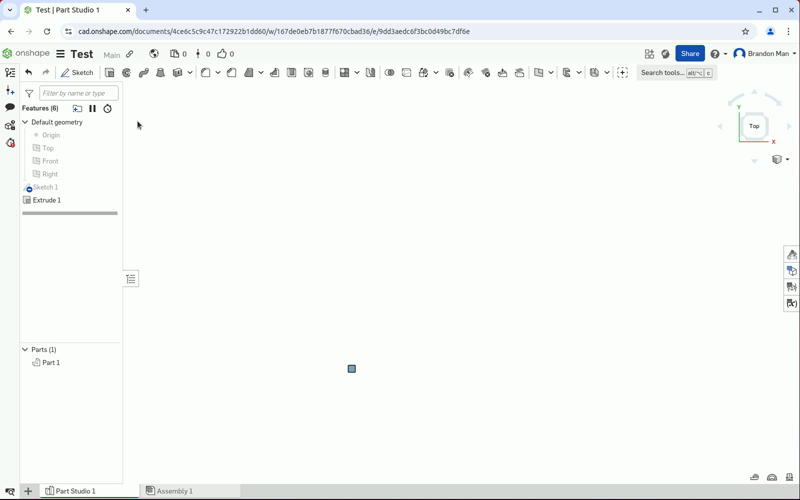
key(shift+h)
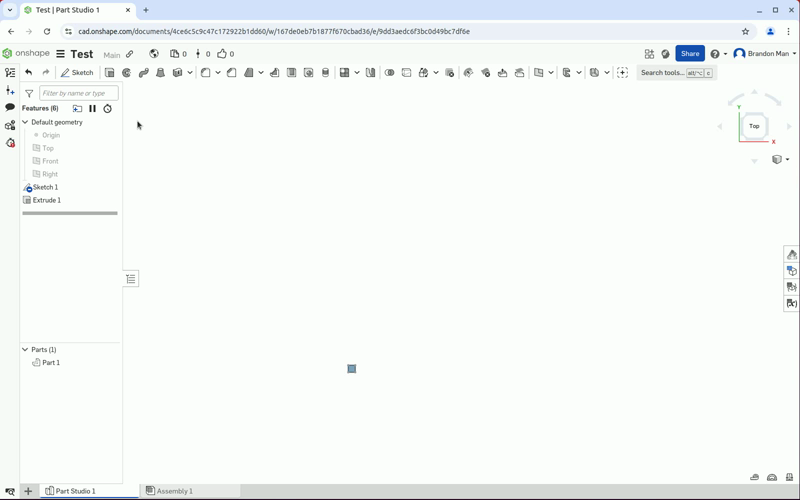
key(shift+h)
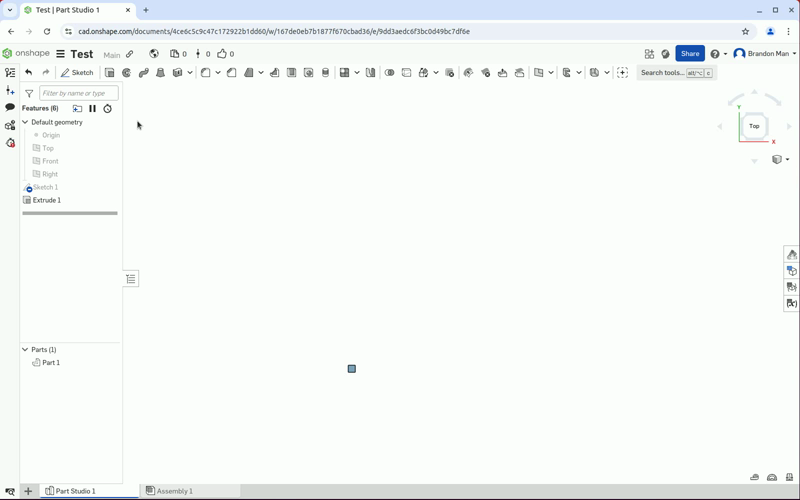
mouse_move(73, 189)
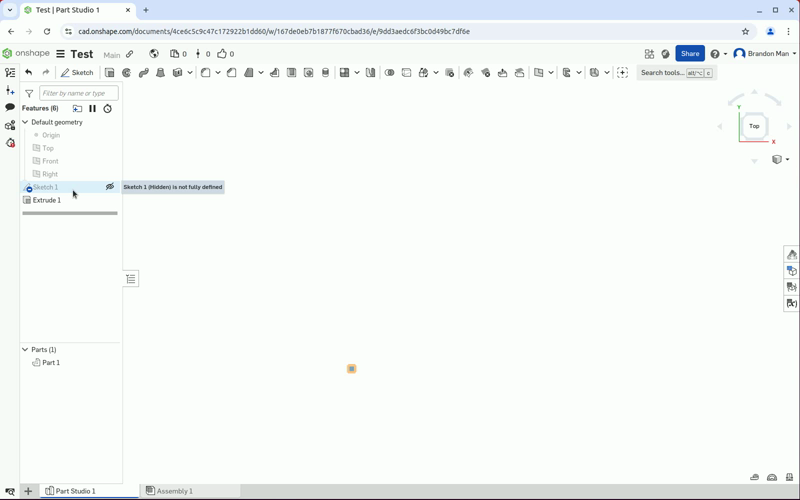
click(73, 189)
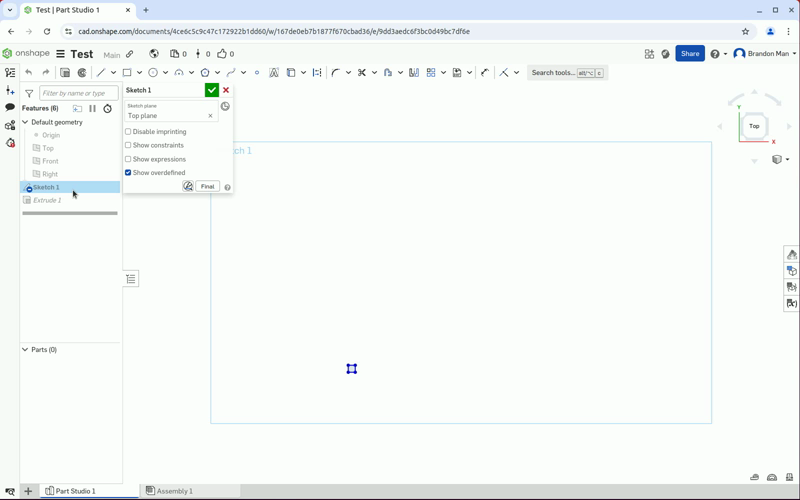
mouse_move(229, 92)
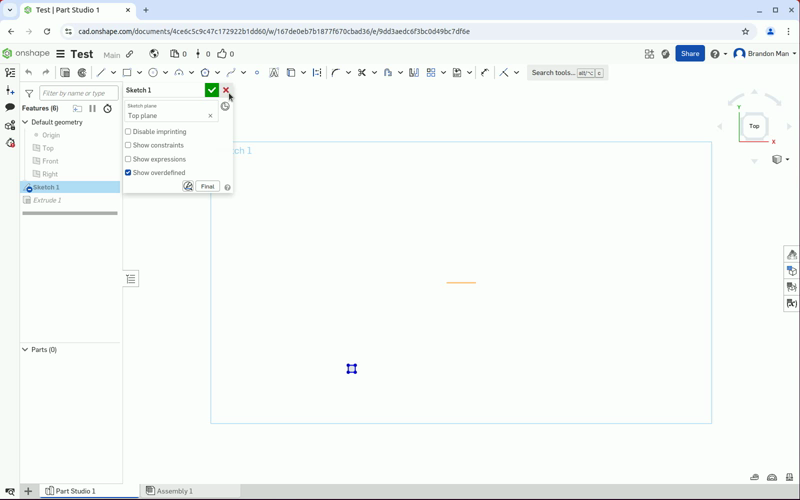
click(229, 92)
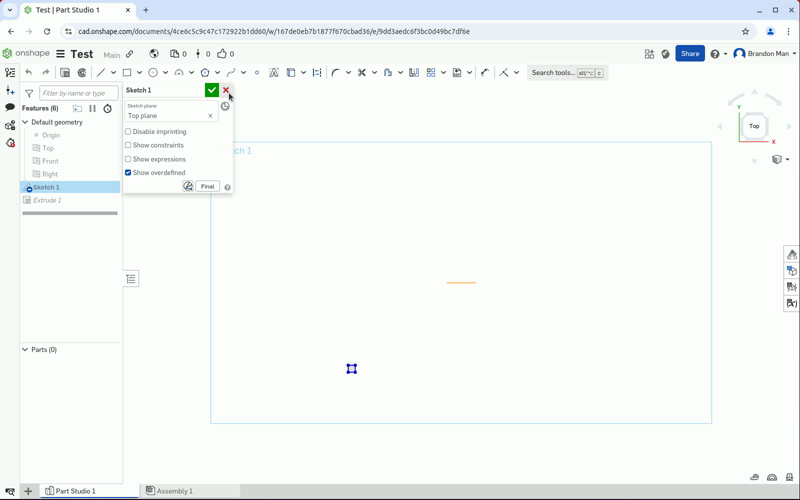
key(shift+s)
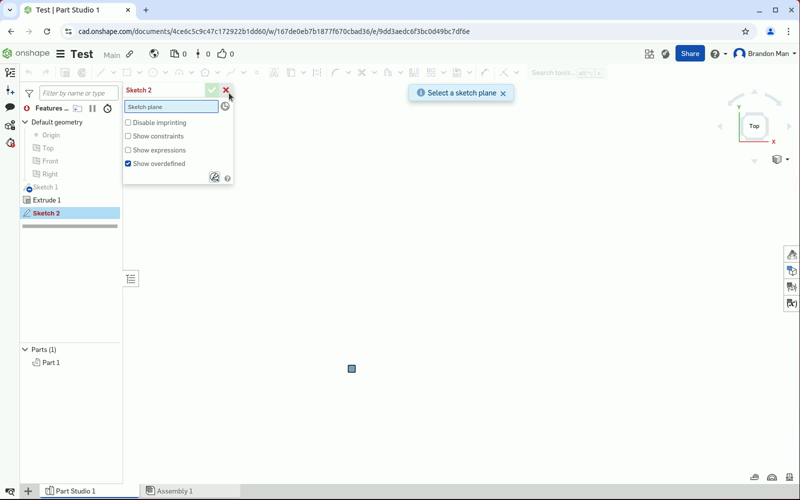
mouse_move(73, 150)
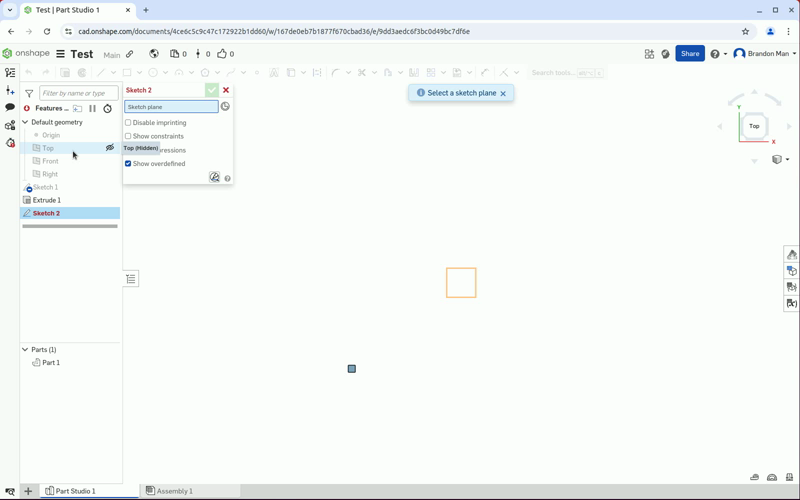
click(73, 150)
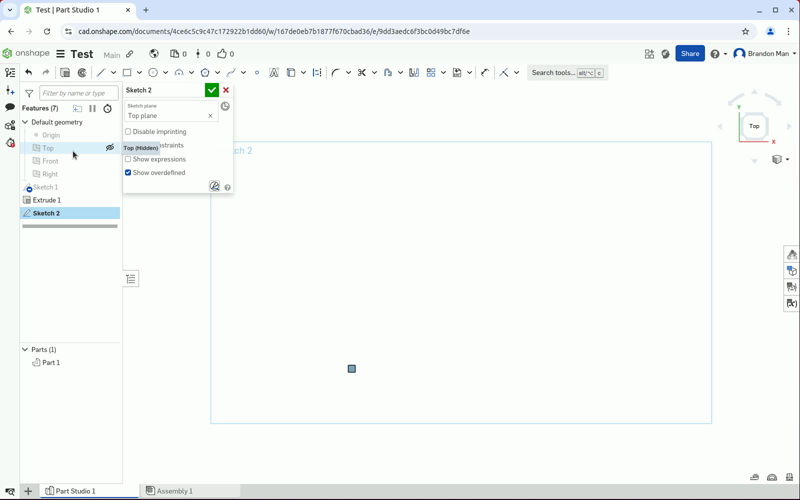
mouse_move(73, 352)
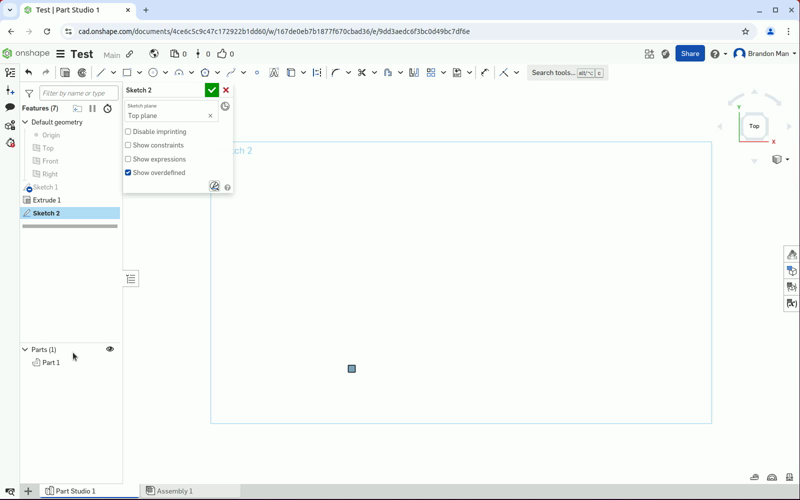
key(y)
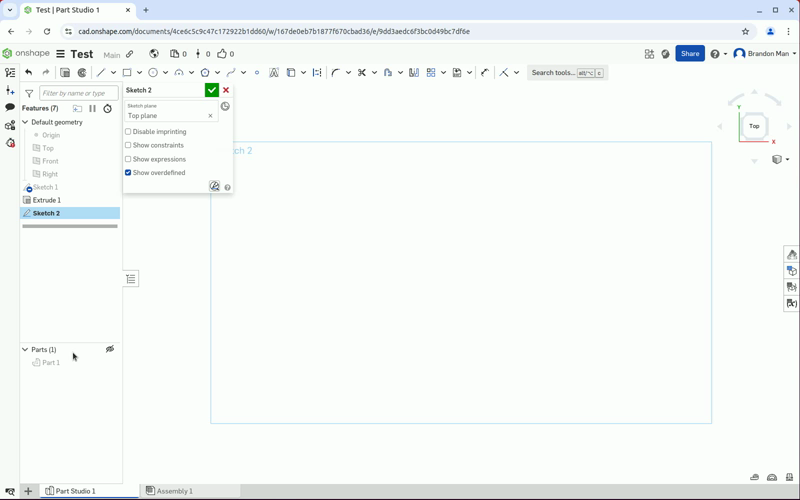
key(l)
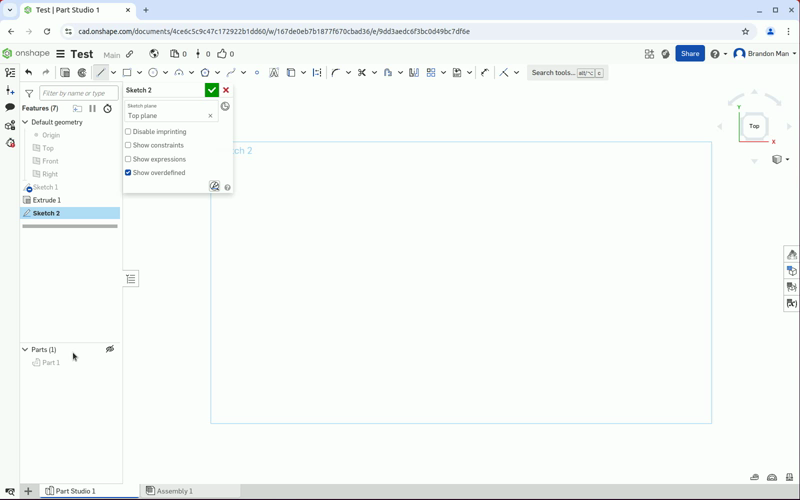
key_down(shift)
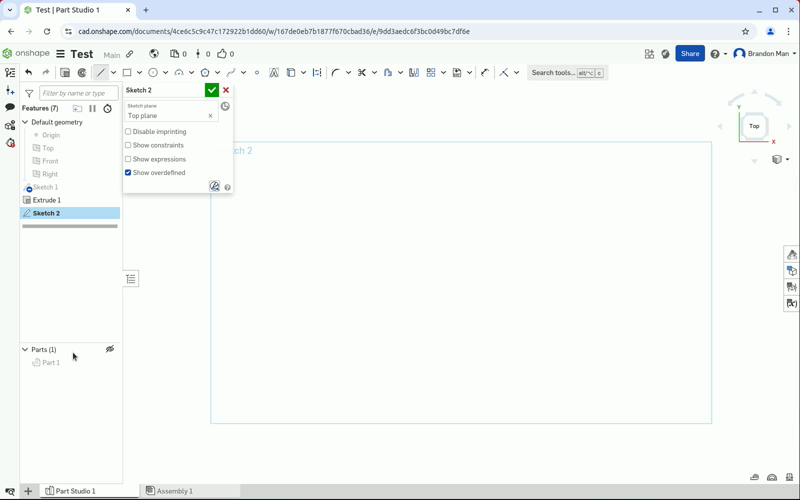
mouse_move(348, 199)
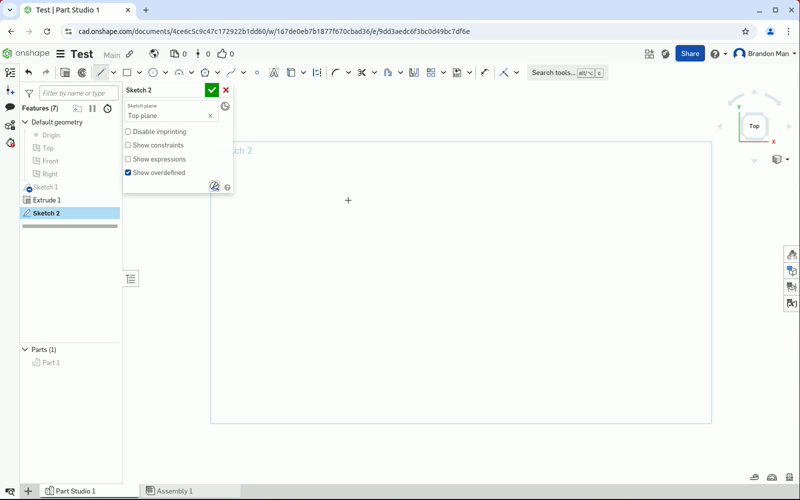
click(348, 199)
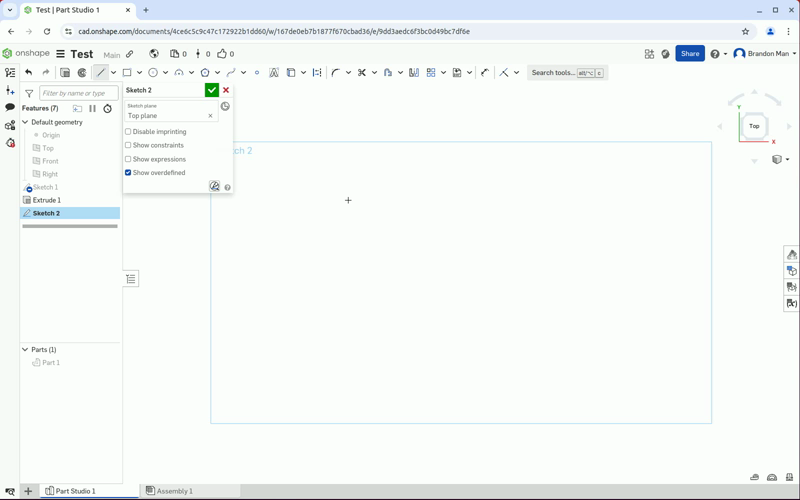
key_up(shift)
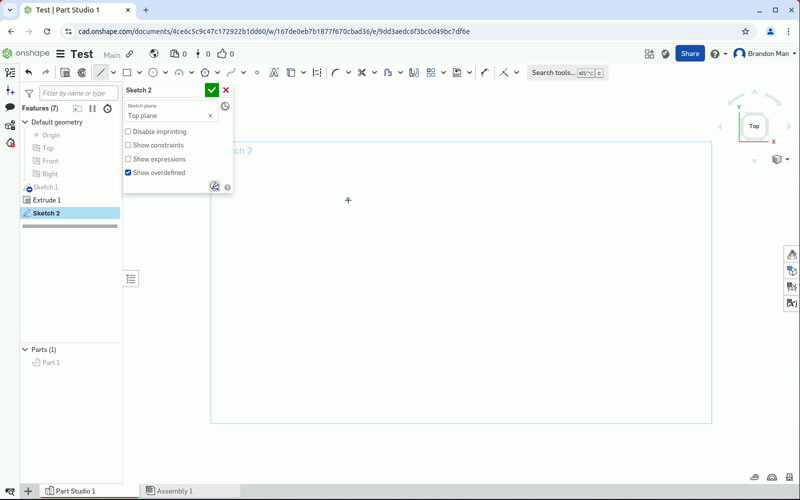
key_down(shift)
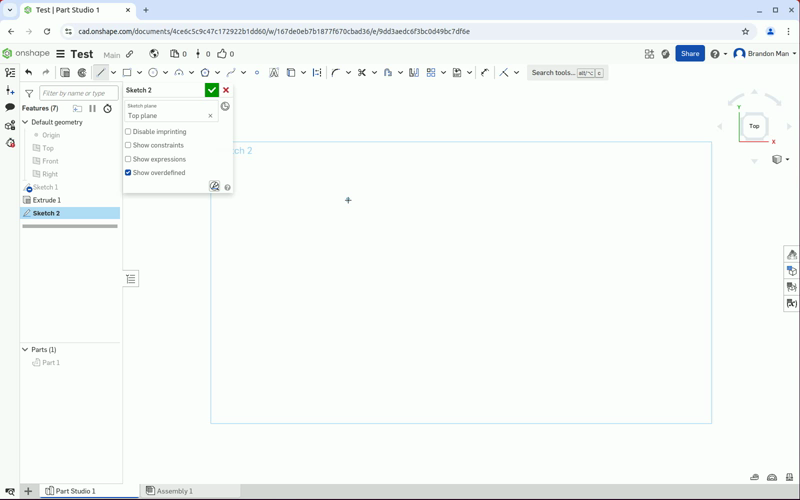
mouse_move(378, 199)
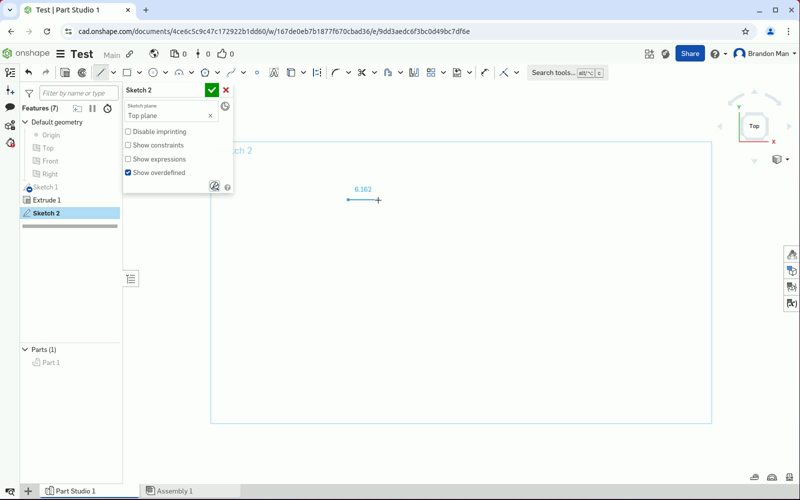
mouse_move(355, 199)
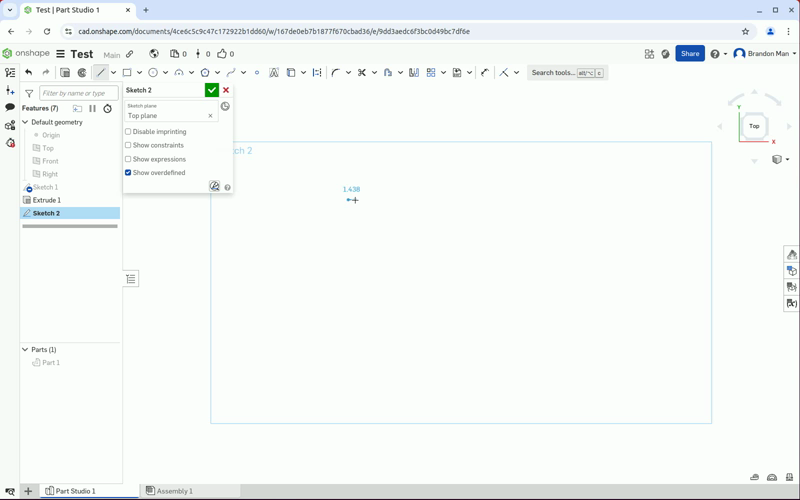
scroll(6)
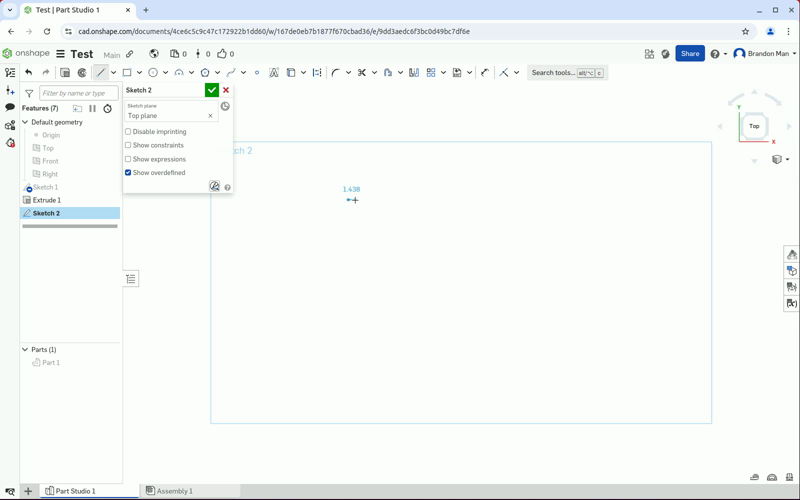
scroll(6)
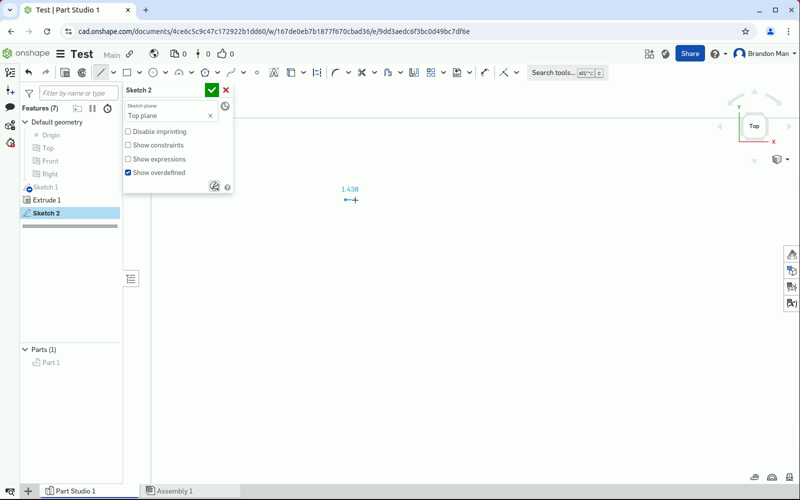
scroll(6)
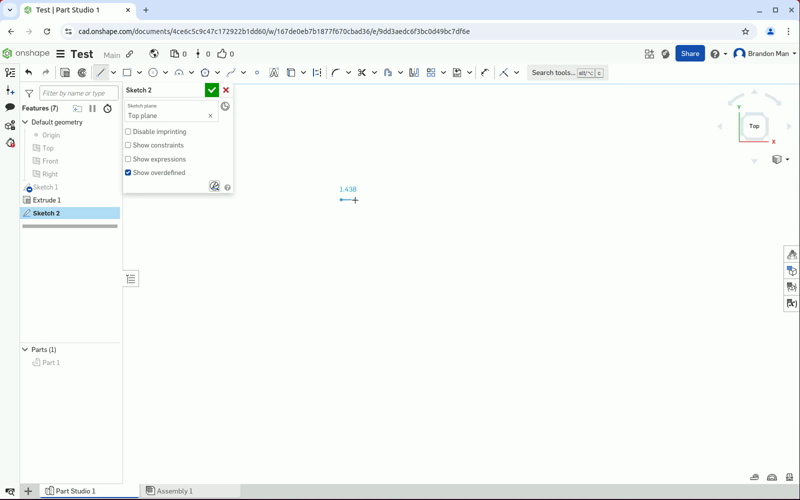
scroll(6)
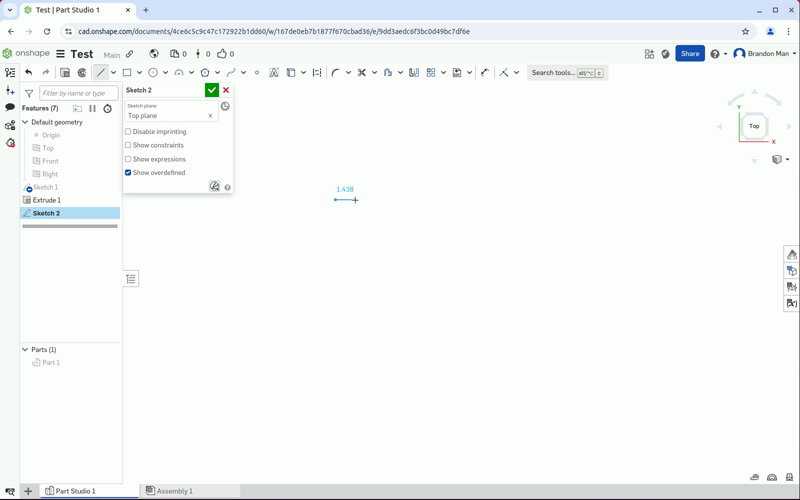
scroll(6)
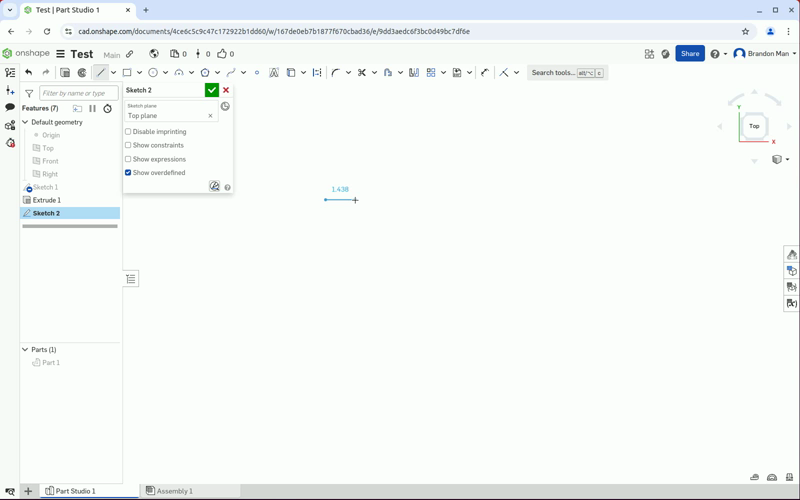
scroll(6)
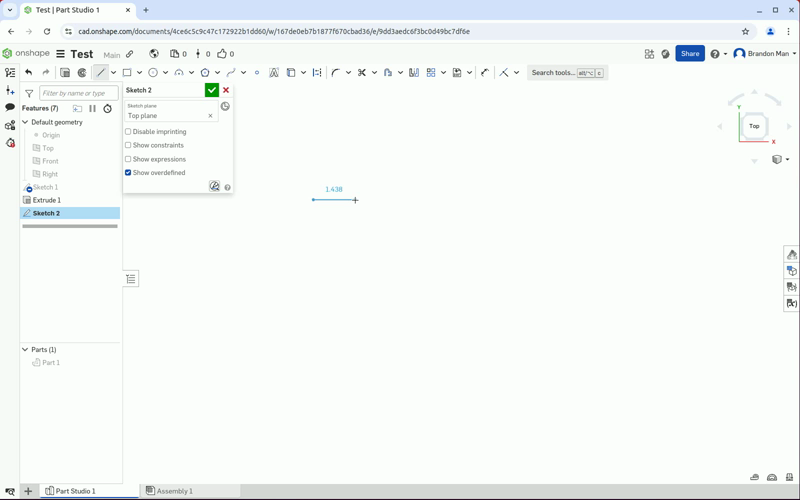
scroll(6)
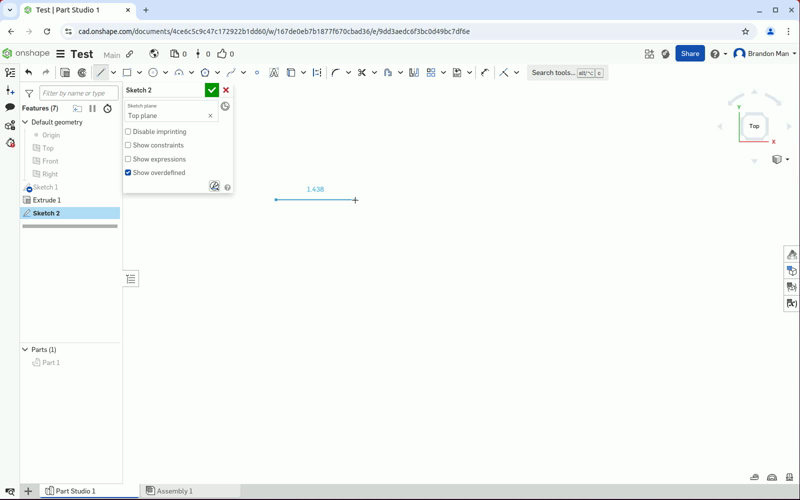
click(355, 199)
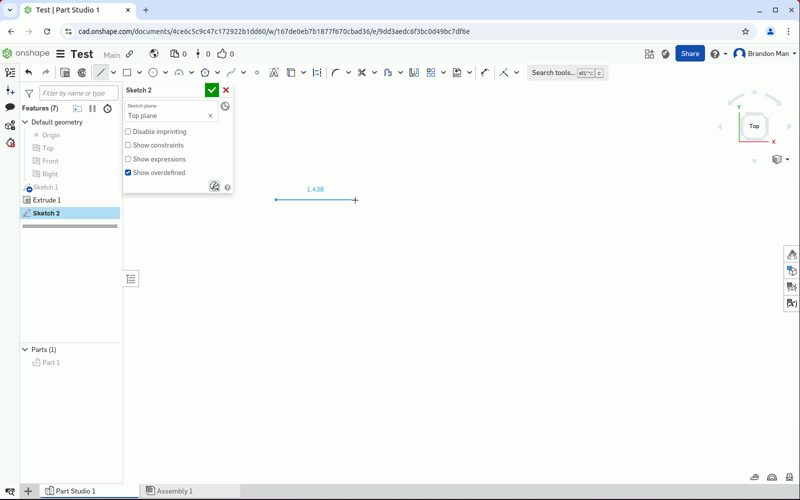
scroll(-6)
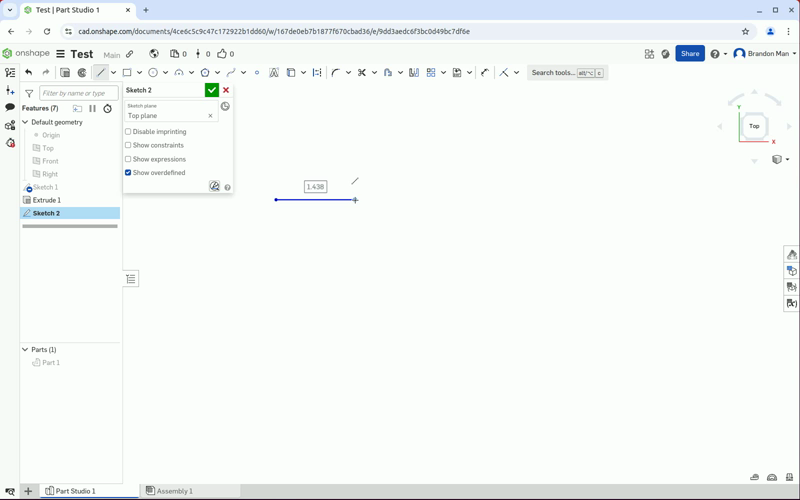
scroll(-6)
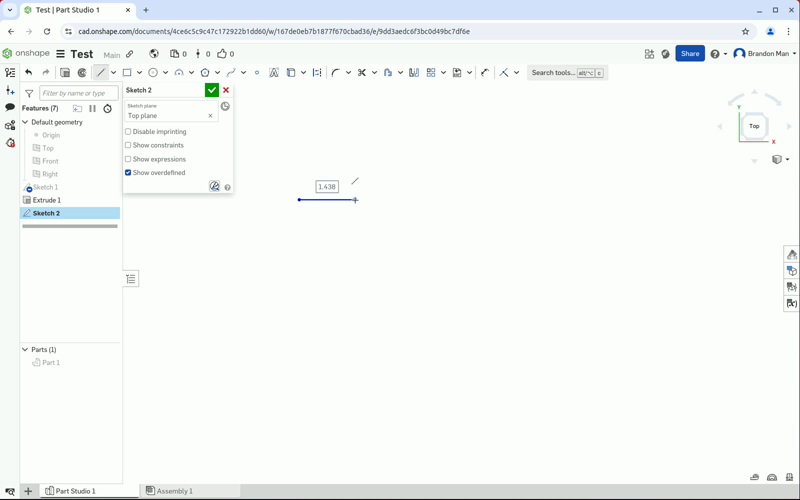
scroll(-6)
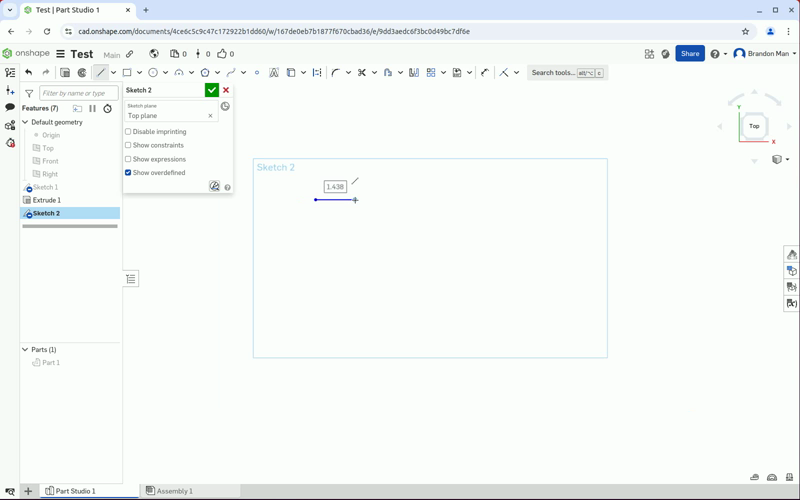
scroll(-6)
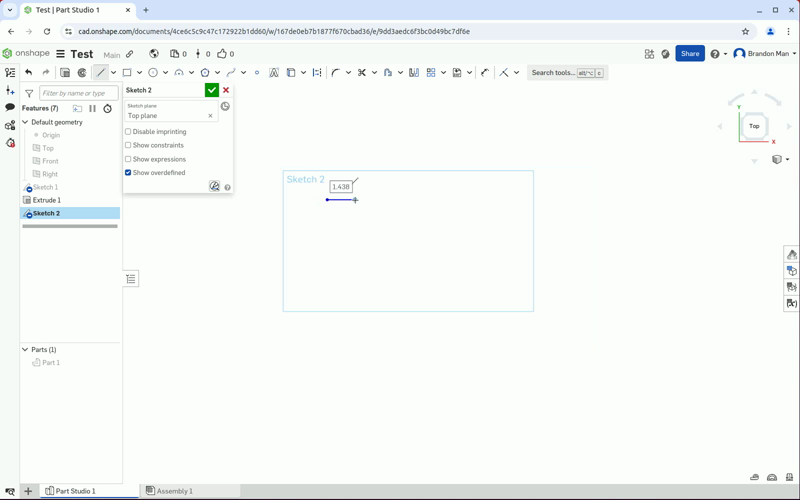
scroll(-6)
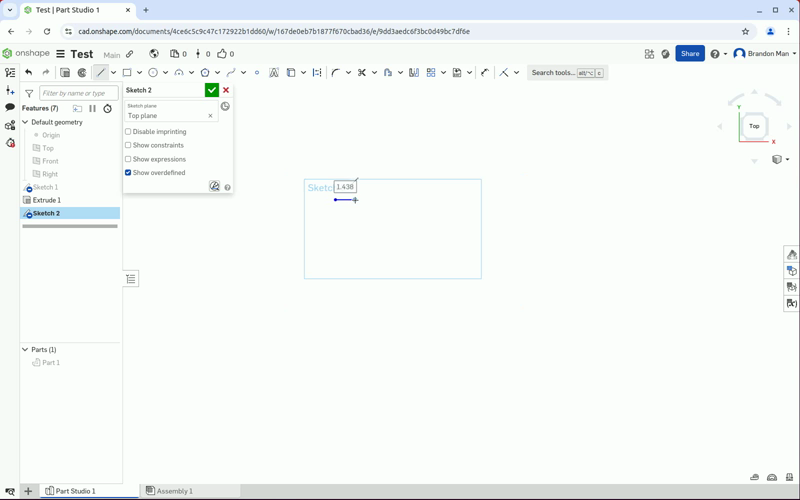
scroll(-6)
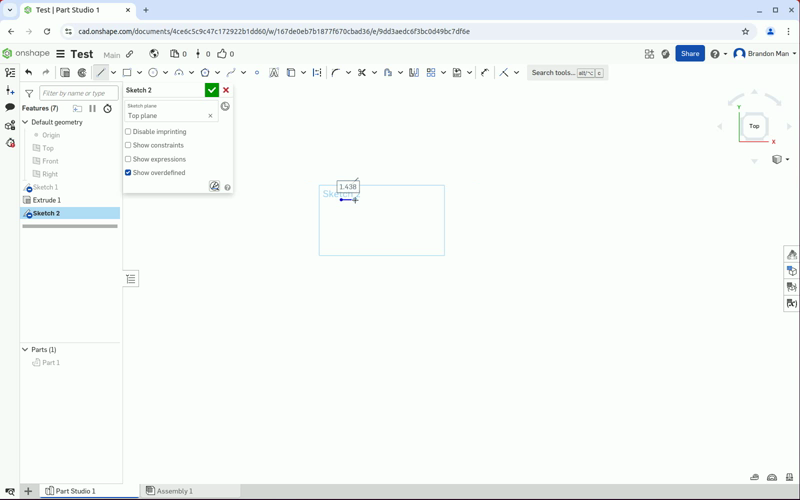
scroll(-6)
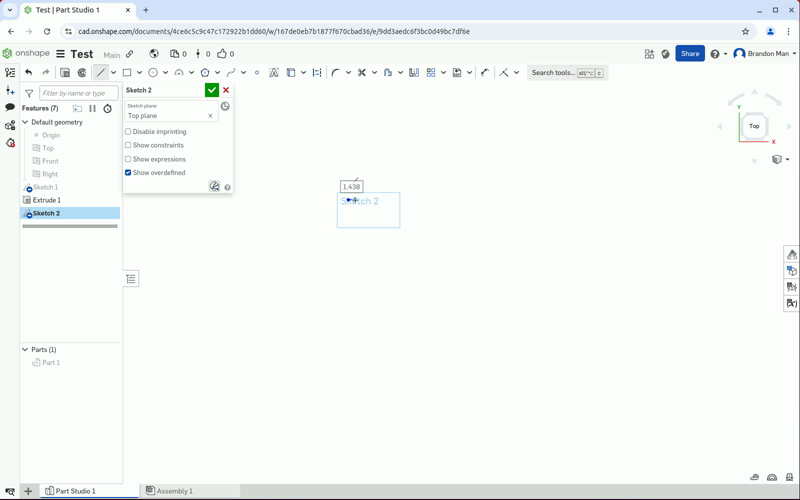
key_up(shift)
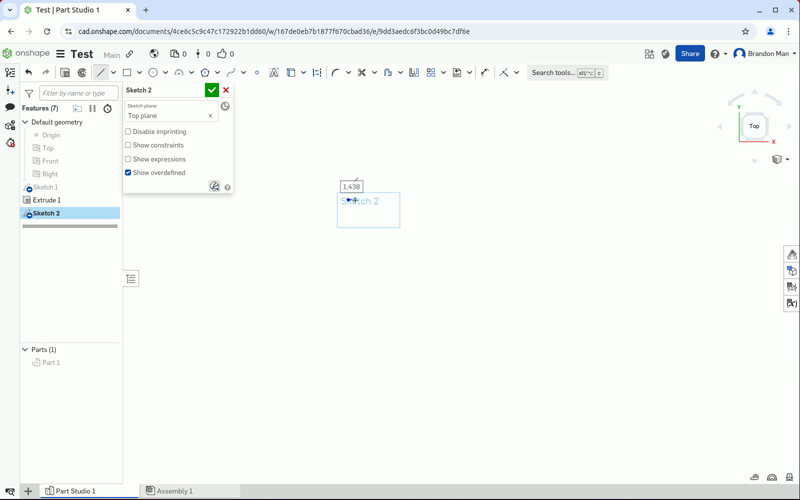
key_down(shift)
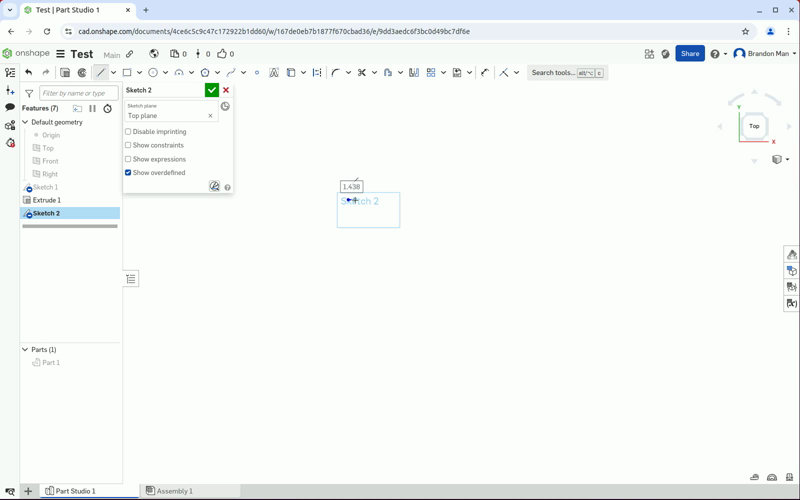
mouse_move(385, 199)
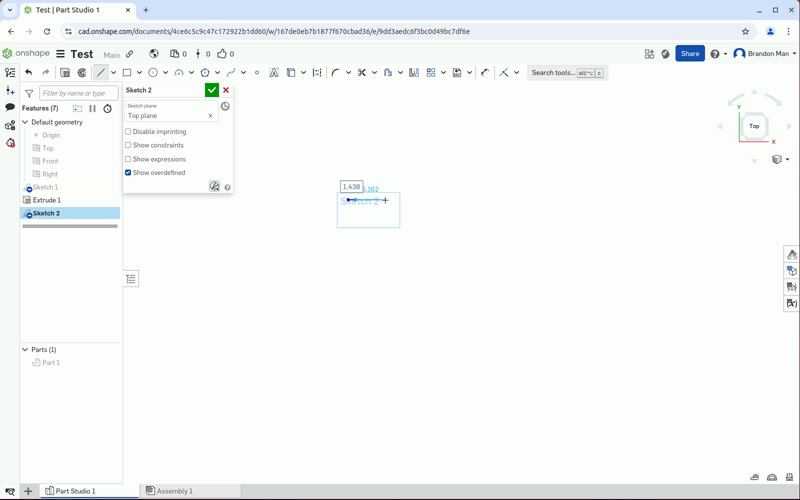
mouse_move(355, 192)
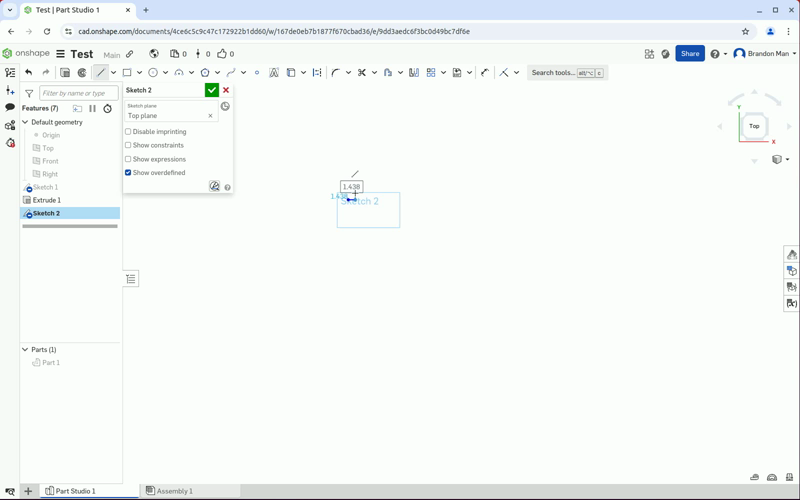
scroll(6)
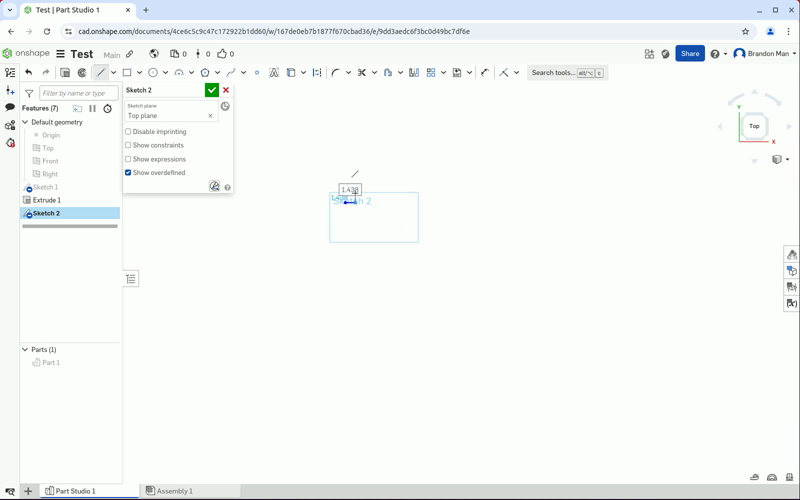
scroll(6)
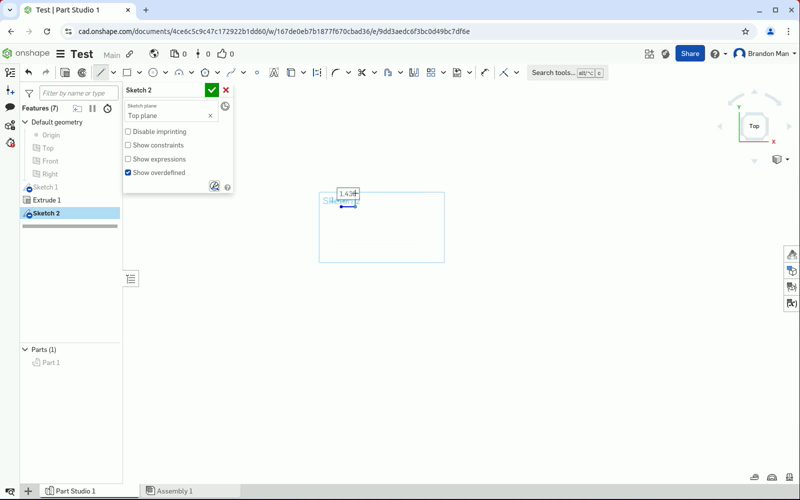
scroll(6)
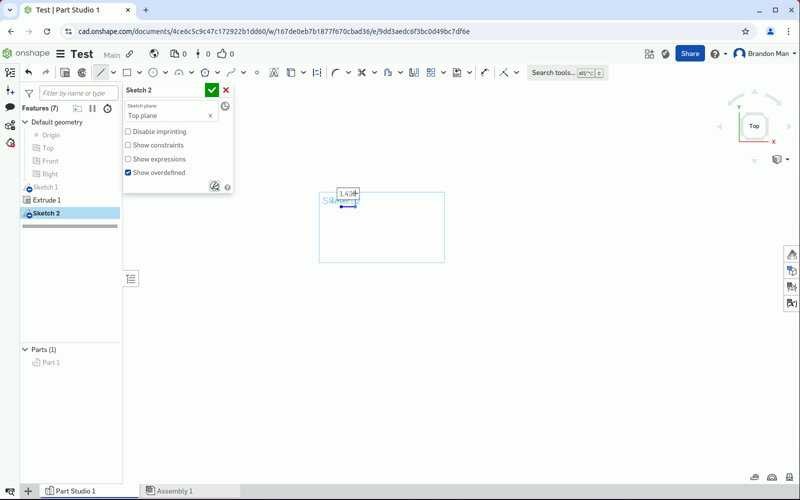
scroll(6)
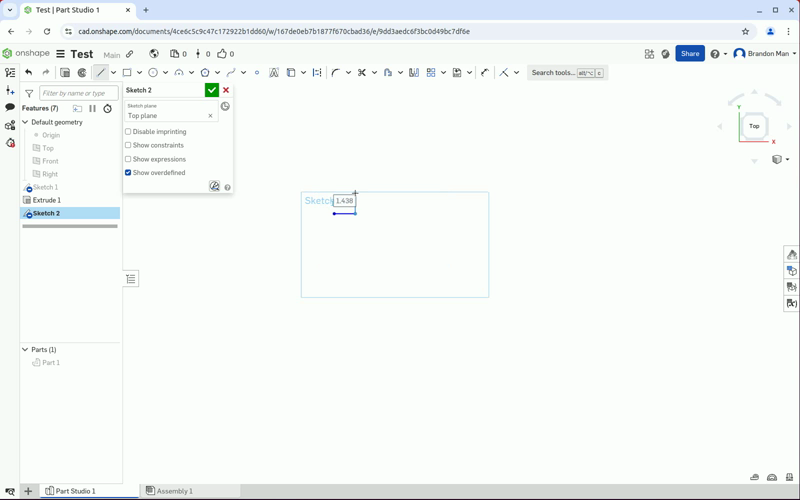
scroll(6)
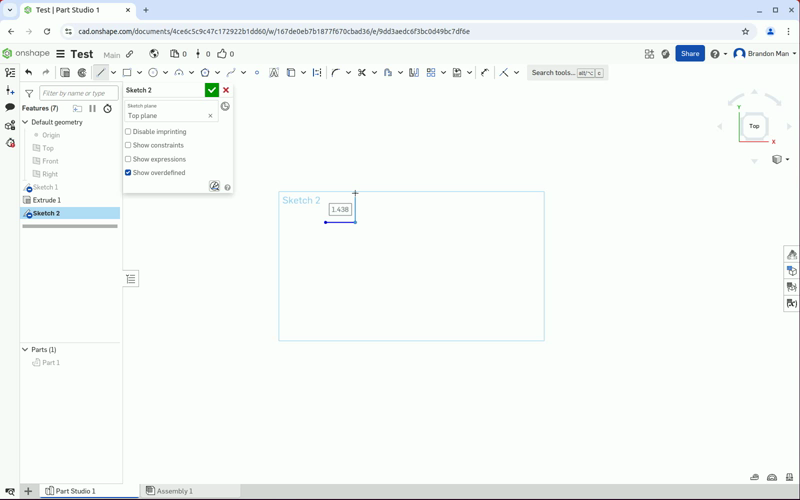
scroll(6)
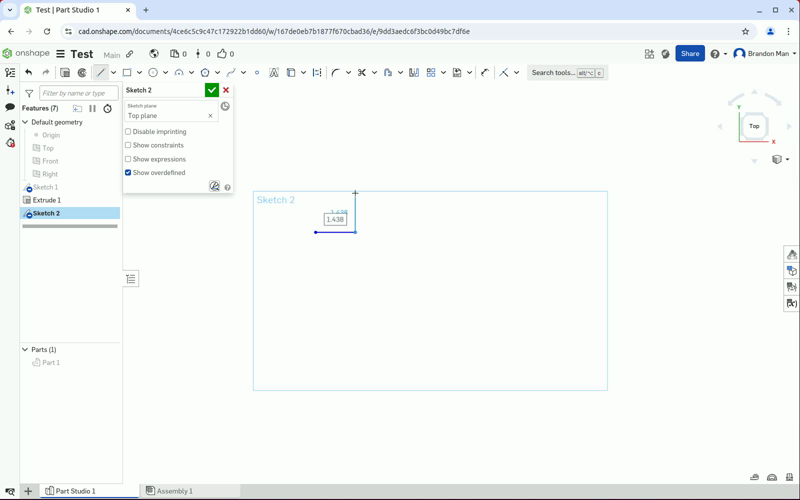
scroll(6)
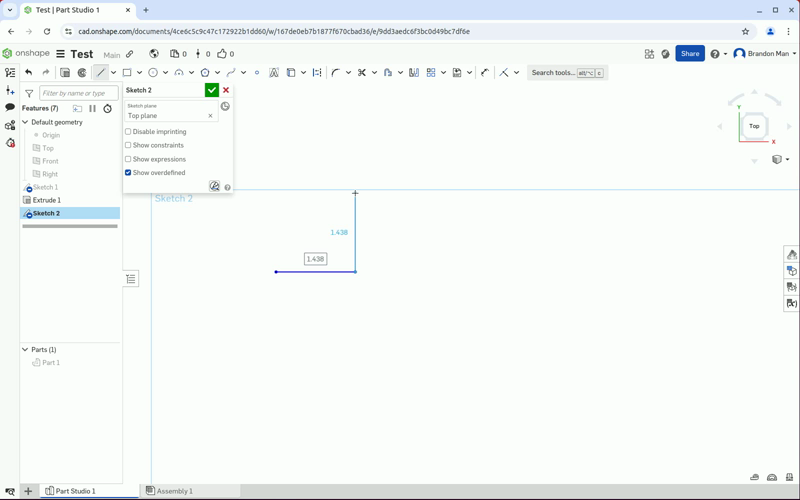
click(355, 192)
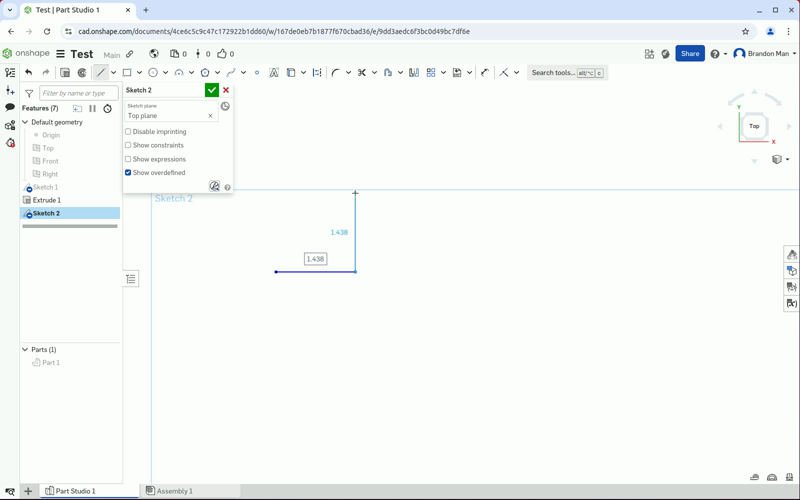
scroll(-6)
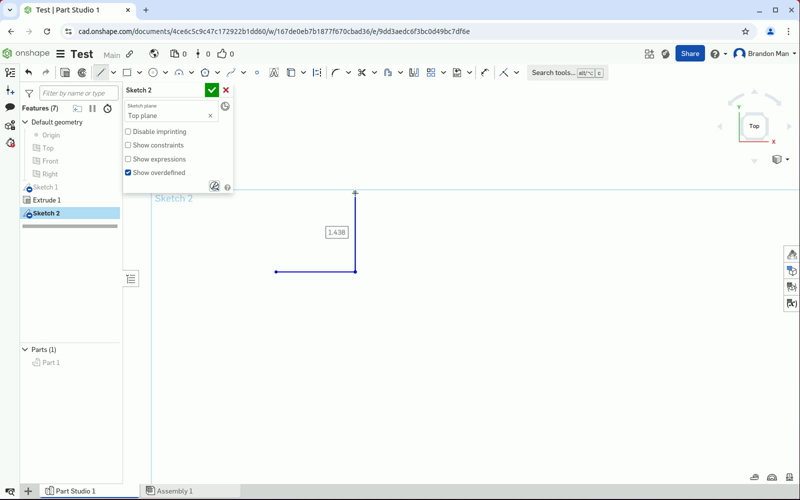
scroll(-6)
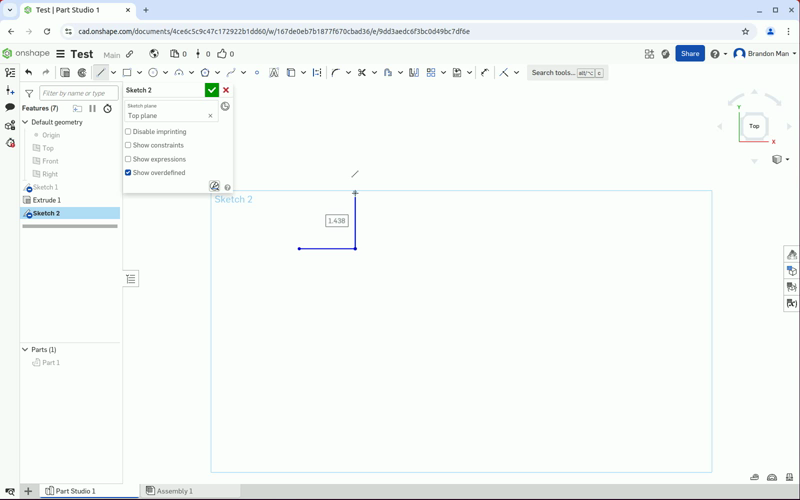
scroll(-6)
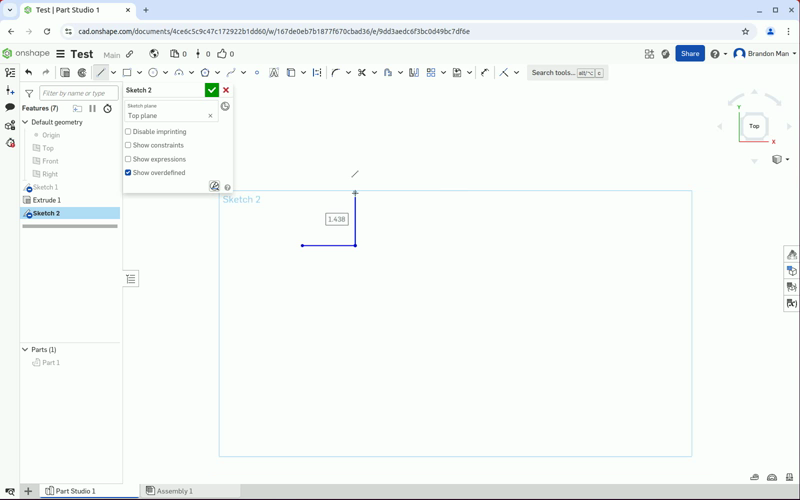
scroll(-6)
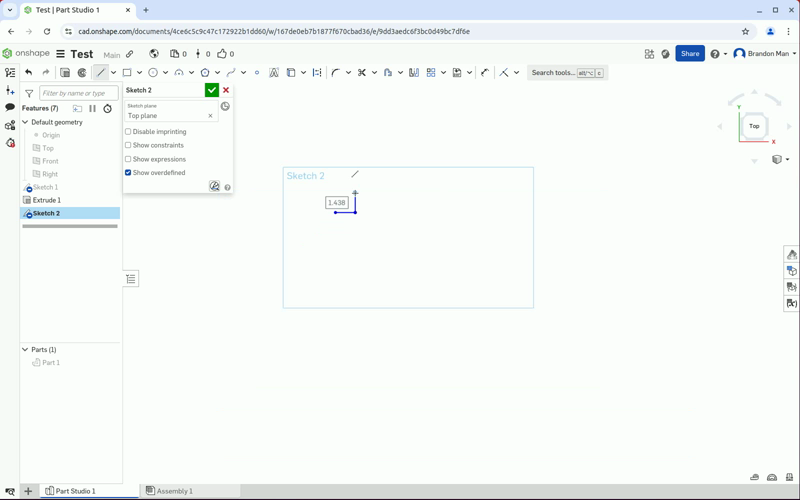
scroll(-6)
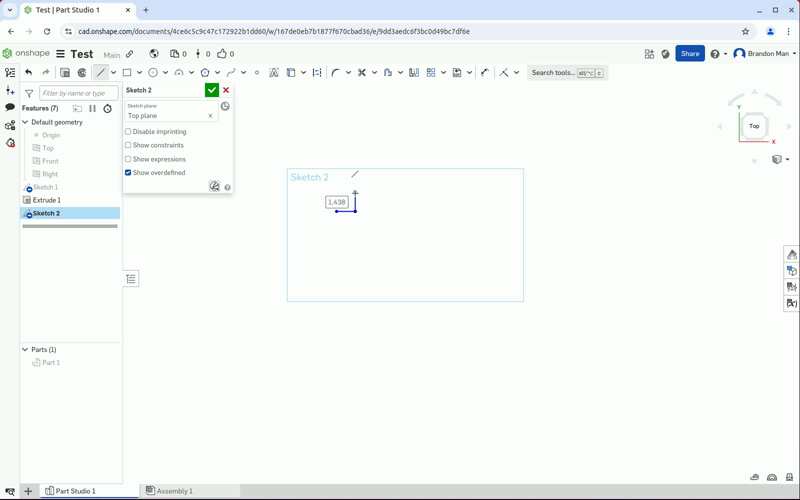
scroll(-6)
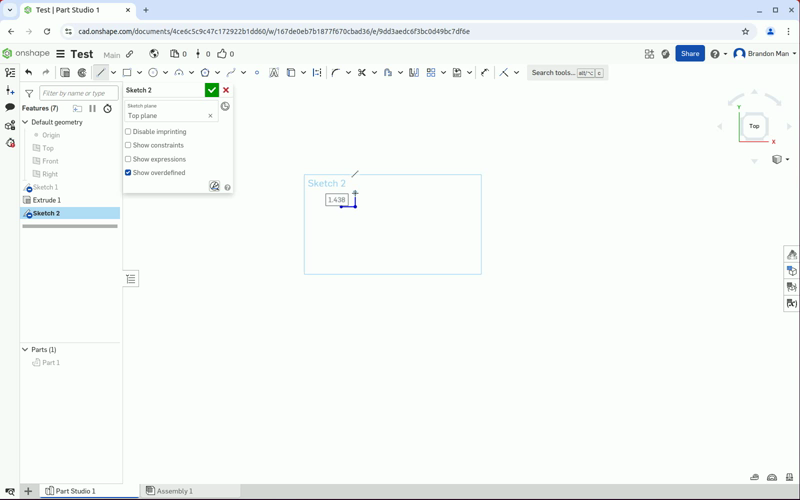
scroll(-6)
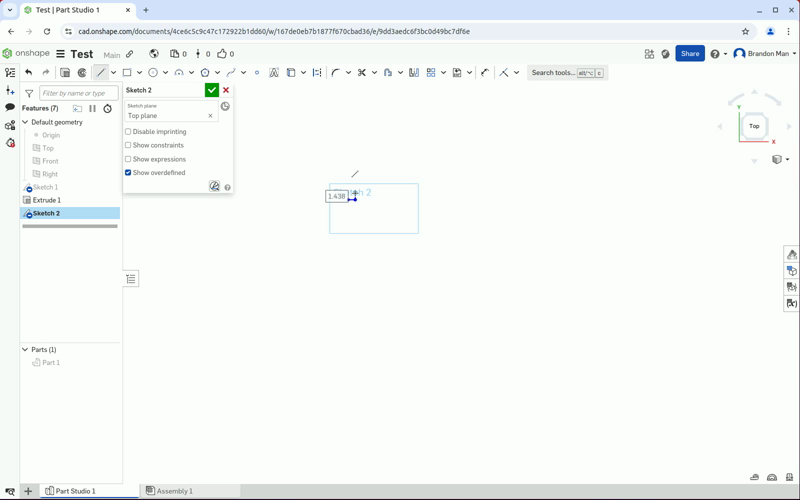
key_up(shift)
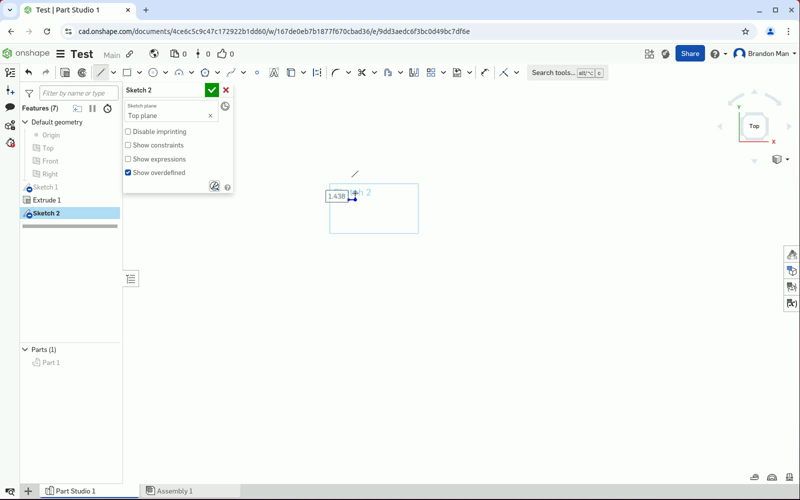
key_down(shift)
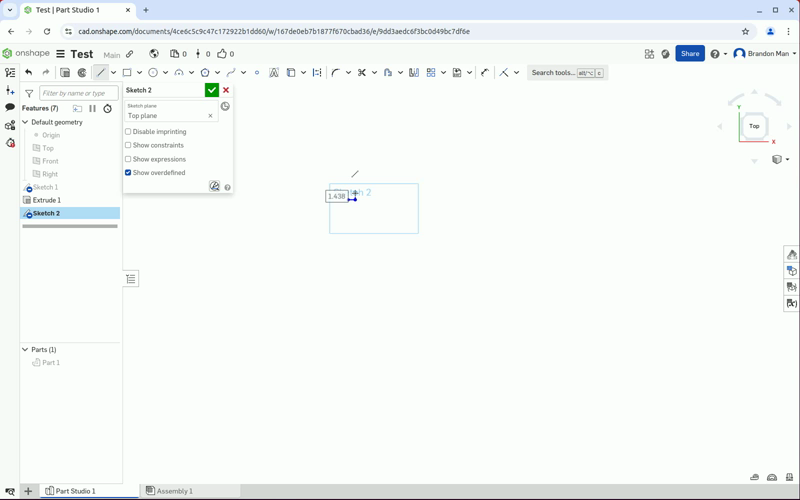
mouse_move(385, 192)
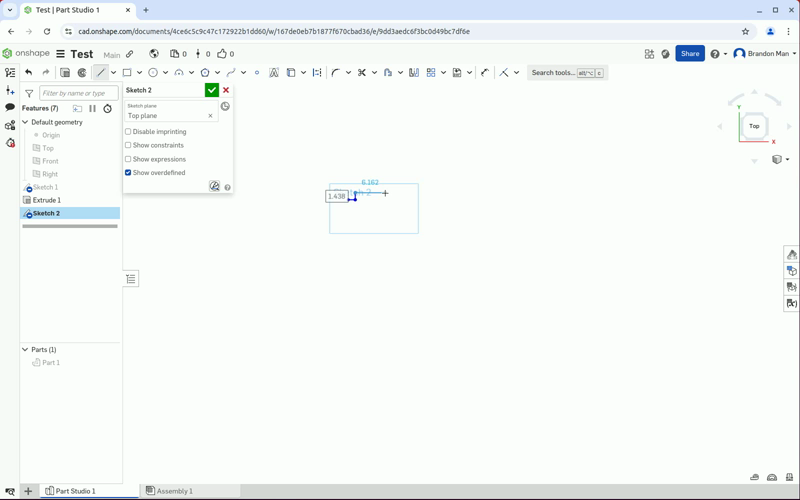
mouse_move(348, 192)
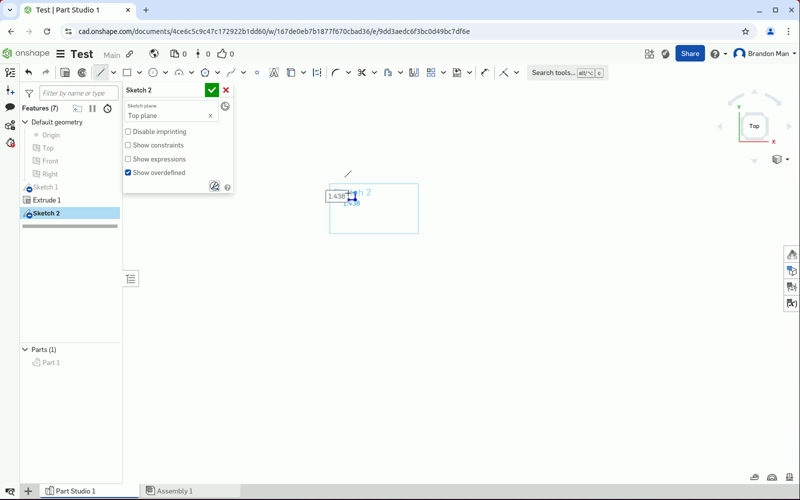
scroll(6)
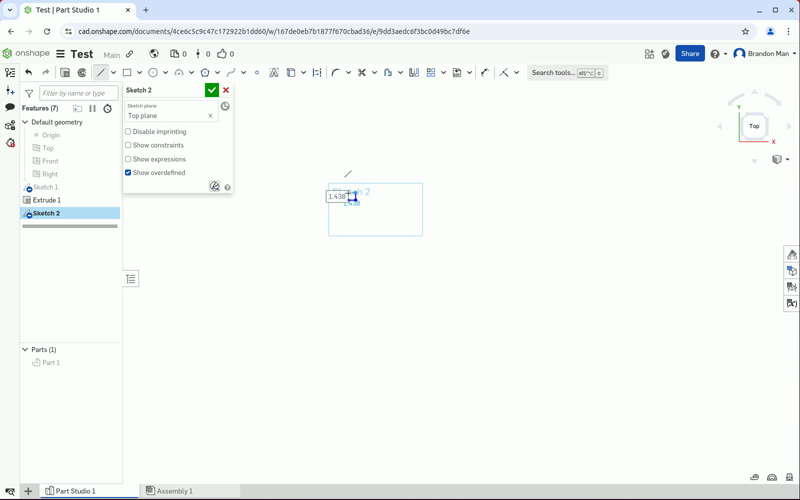
scroll(6)
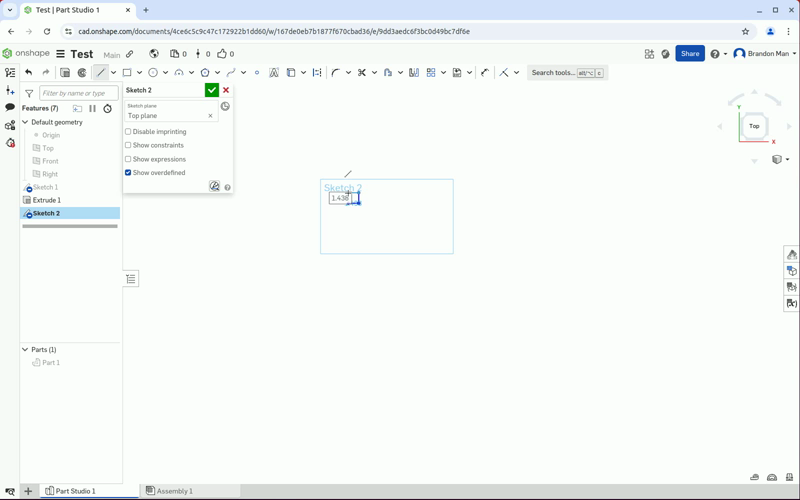
scroll(6)
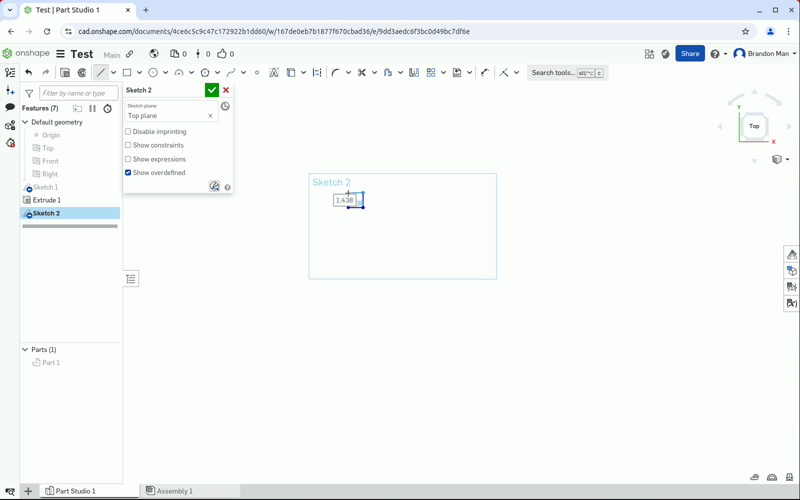
scroll(6)
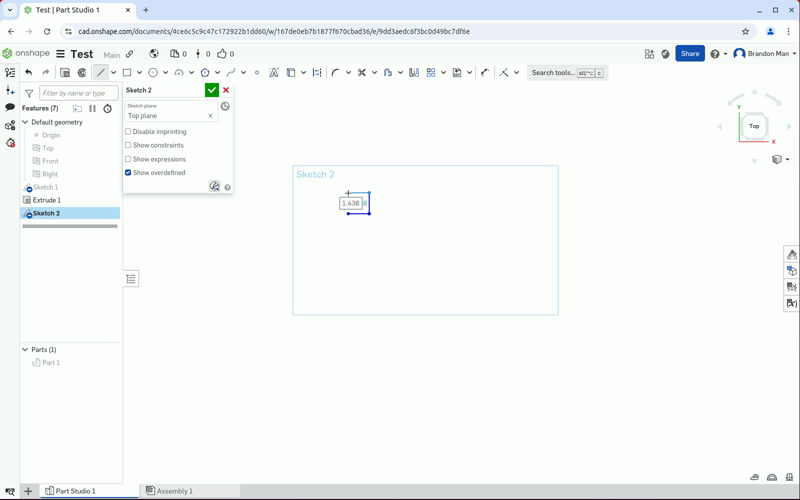
scroll(6)
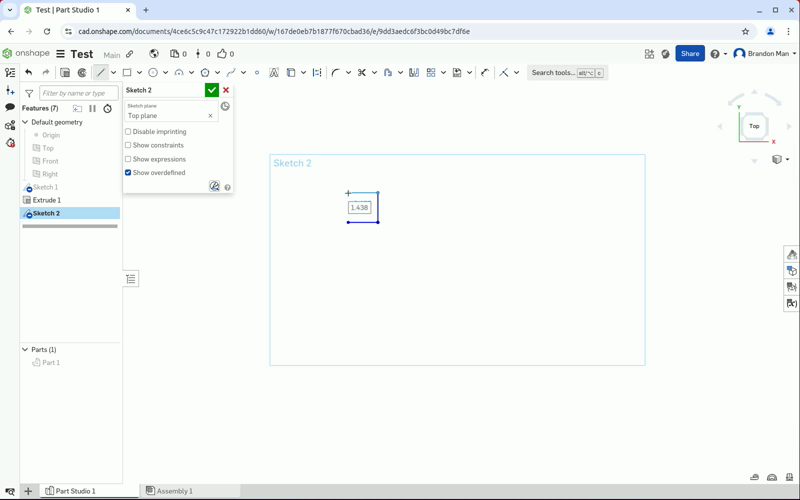
scroll(6)
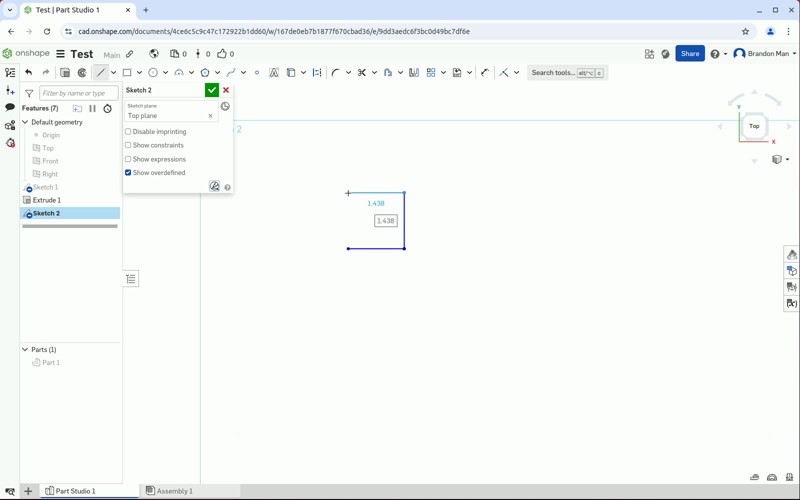
scroll(6)
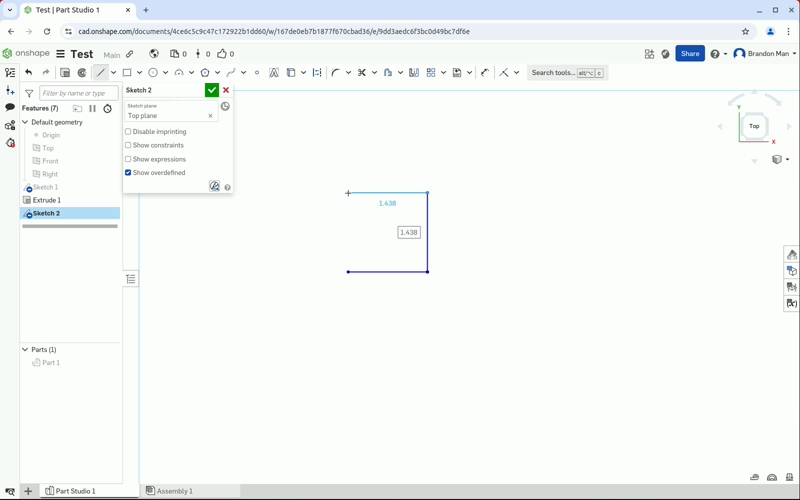
click(348, 192)
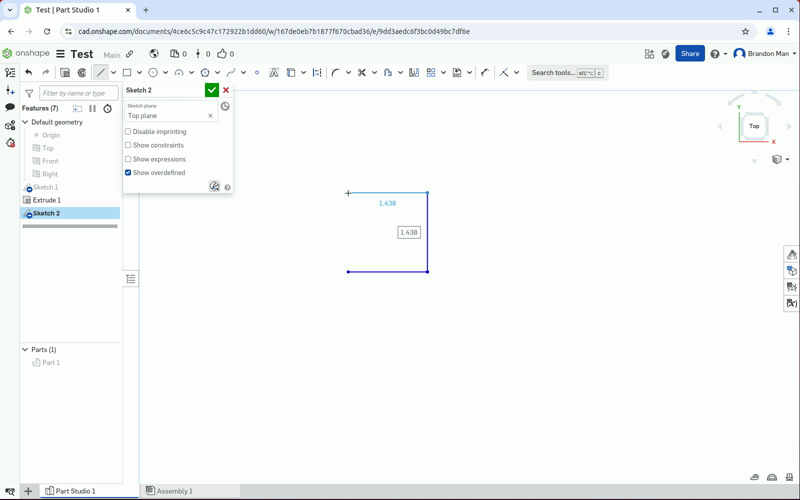
scroll(-6)
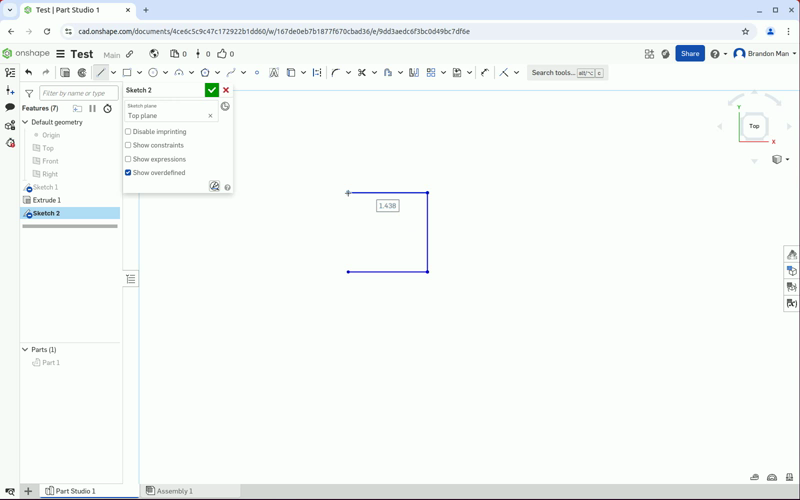
scroll(-6)
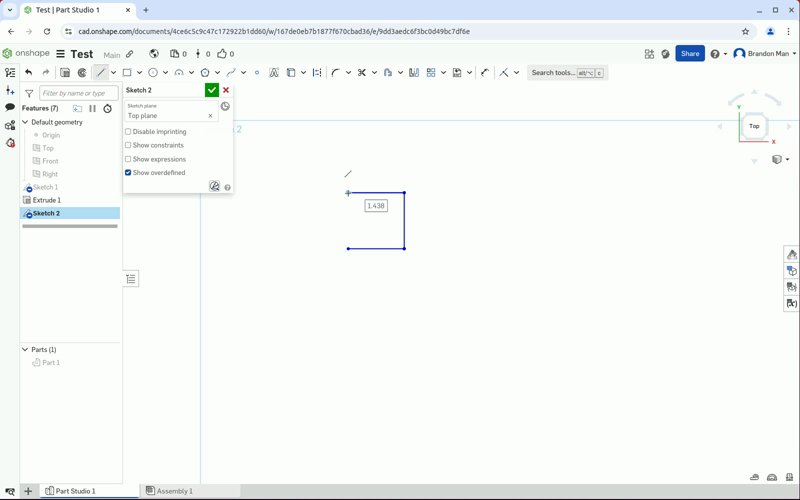
scroll(-6)
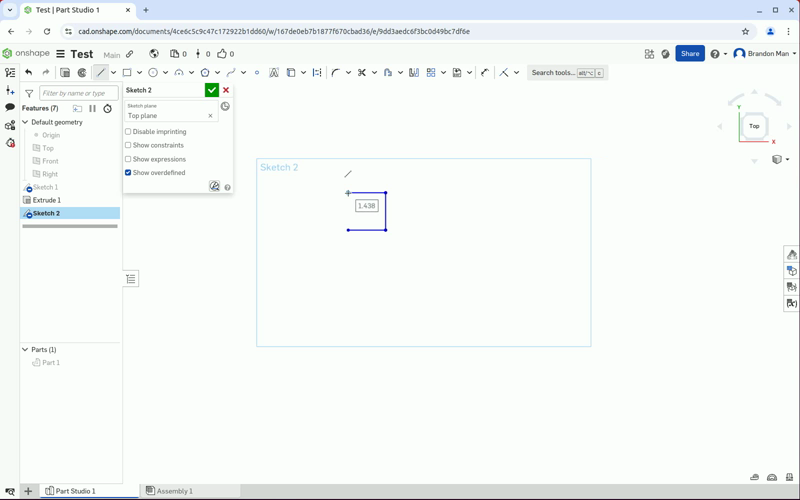
scroll(-6)
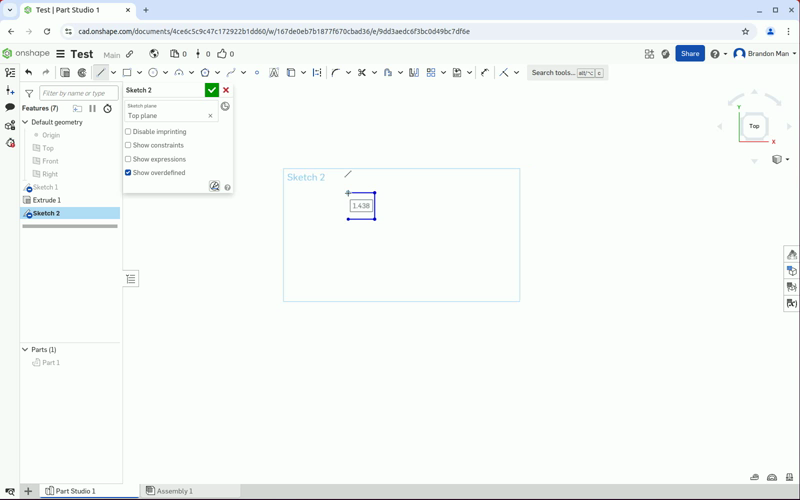
scroll(-6)
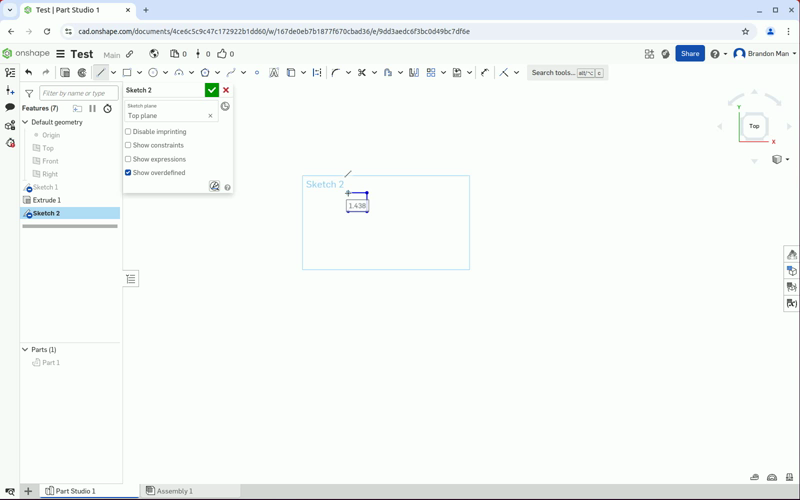
scroll(-6)
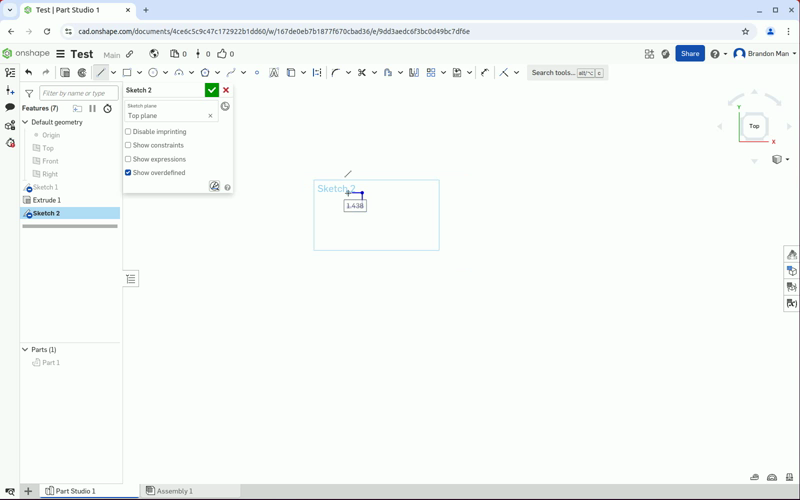
scroll(-6)
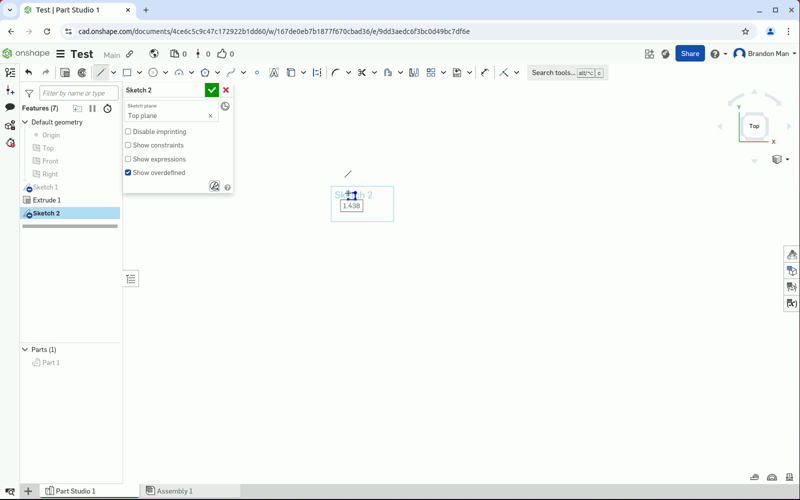
key_up(shift)
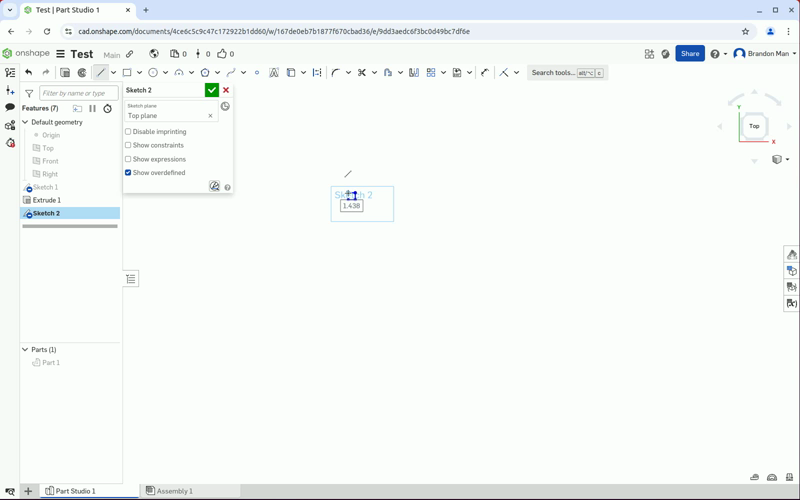
mouse_move(378, 192)
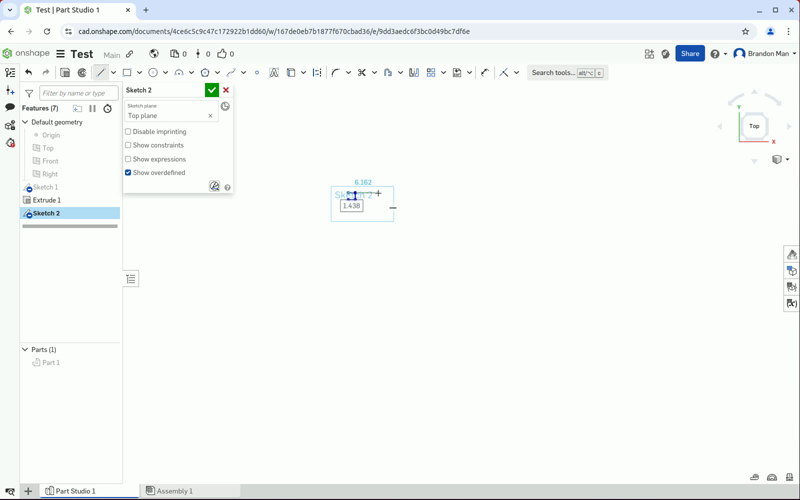
key_down(shift)
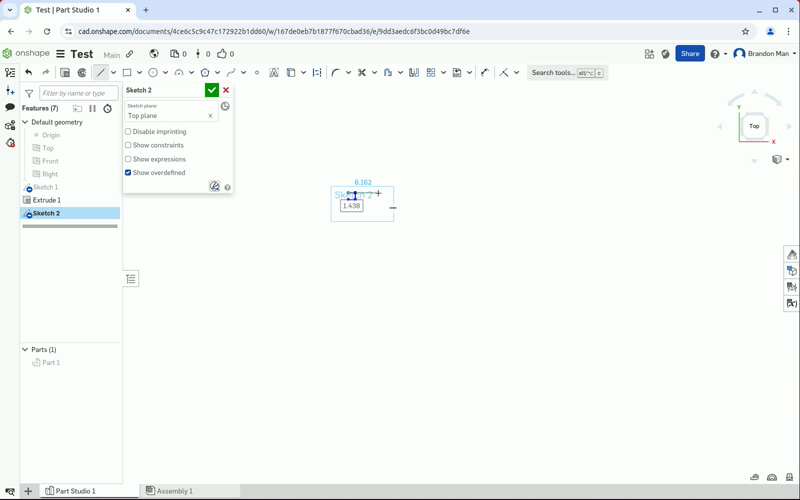
mouse_move(348, 199)
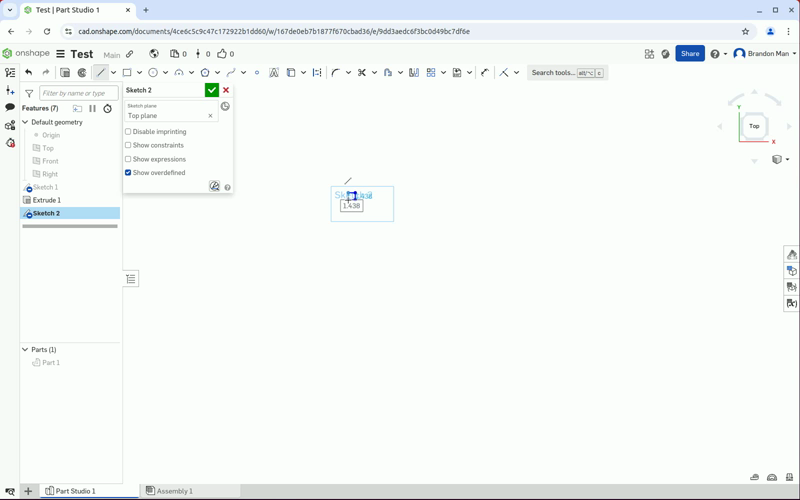
scroll(6)
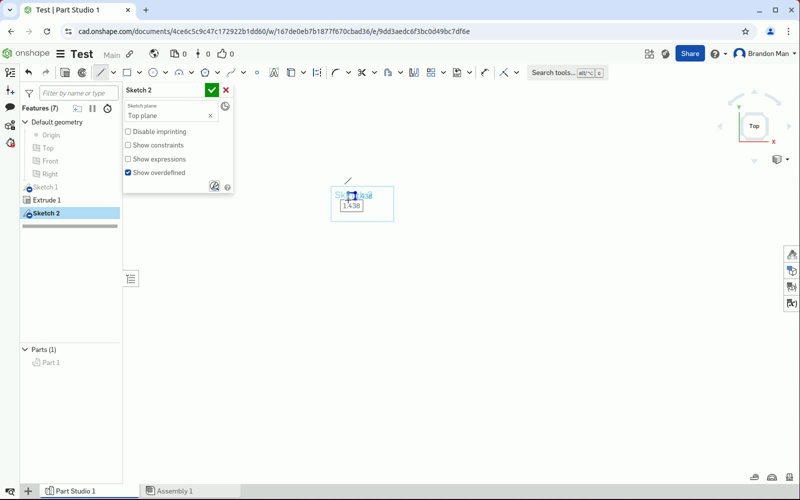
scroll(6)
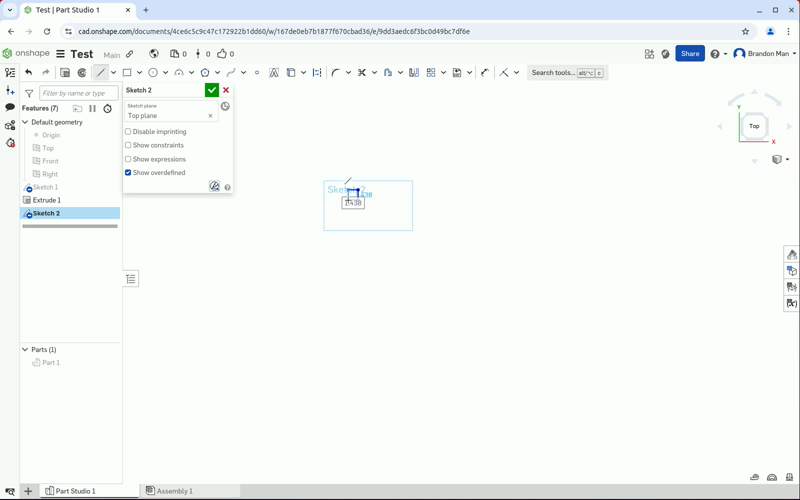
scroll(6)
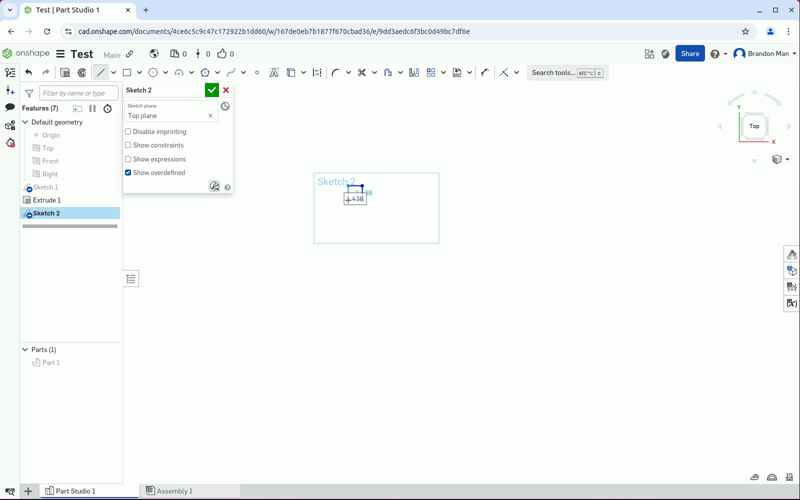
scroll(6)
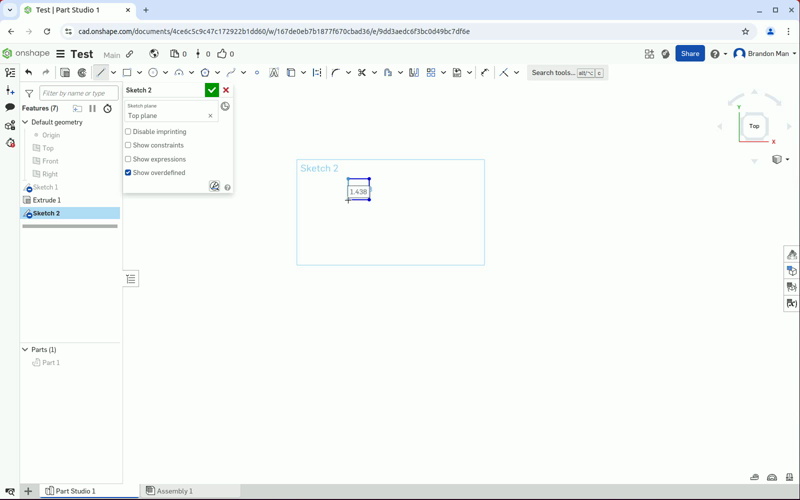
scroll(6)
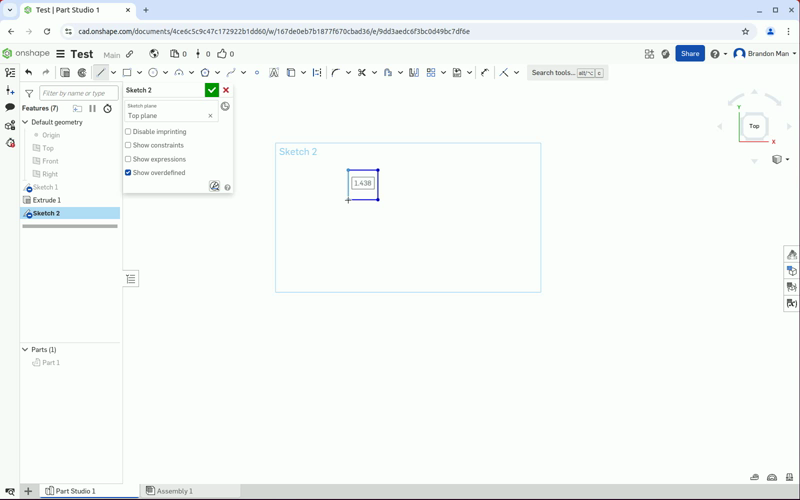
scroll(6)
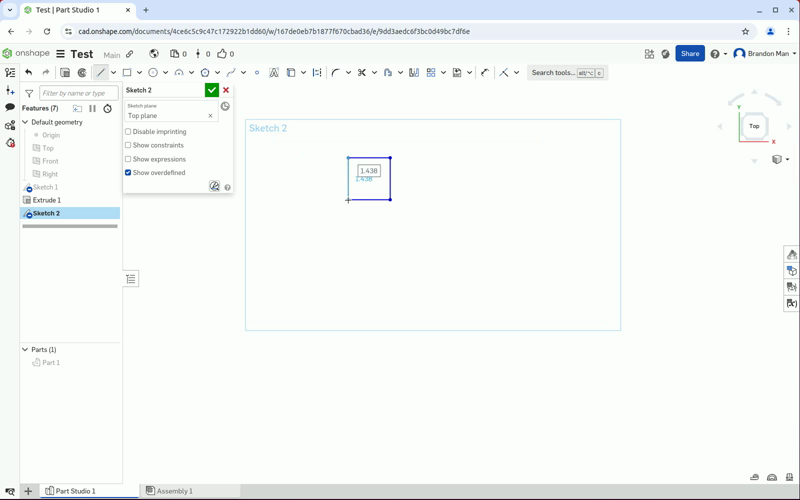
scroll(6)
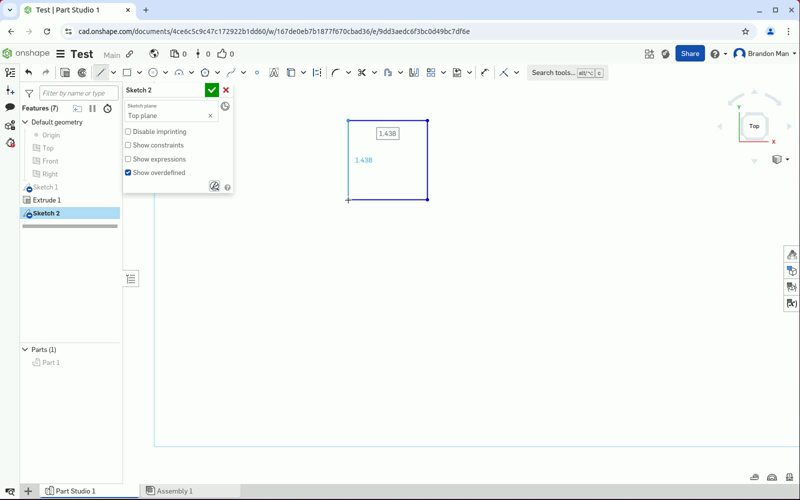
key_up(shift)
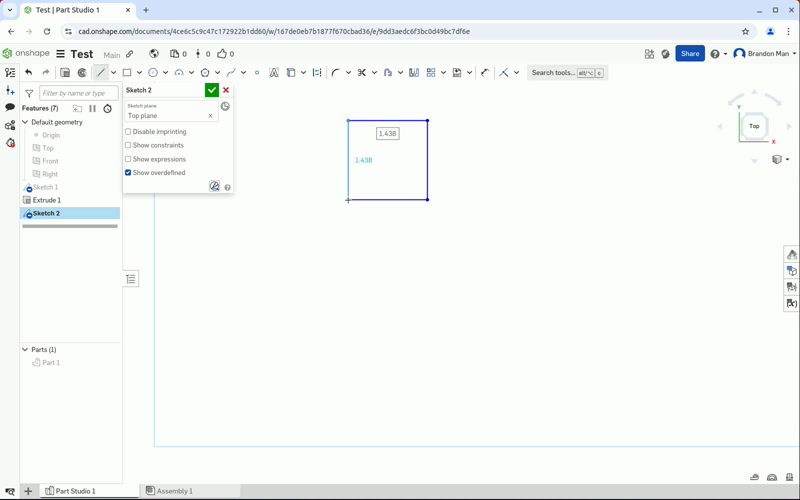
click(348, 199)
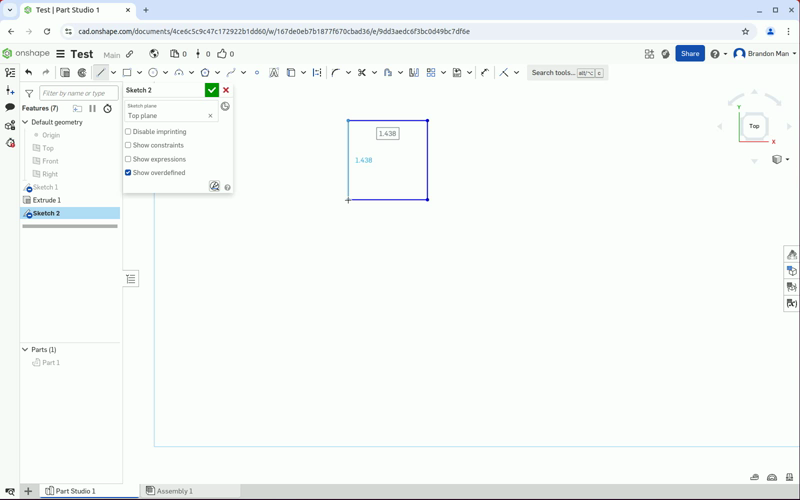
scroll(-6)
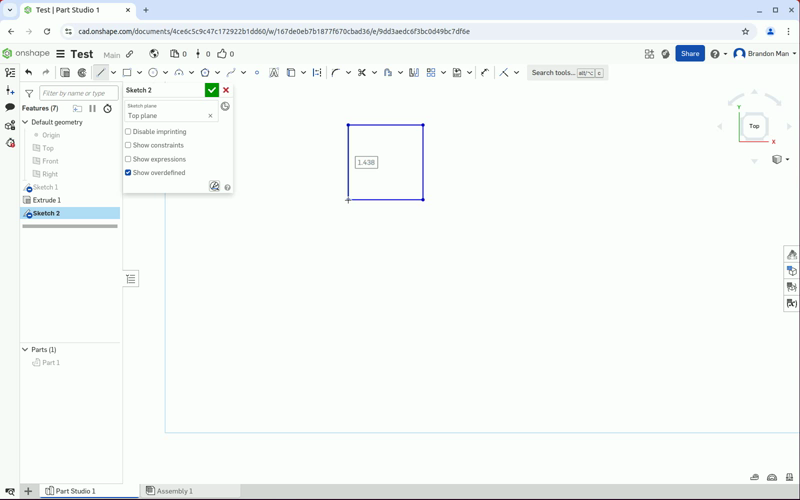
scroll(-6)
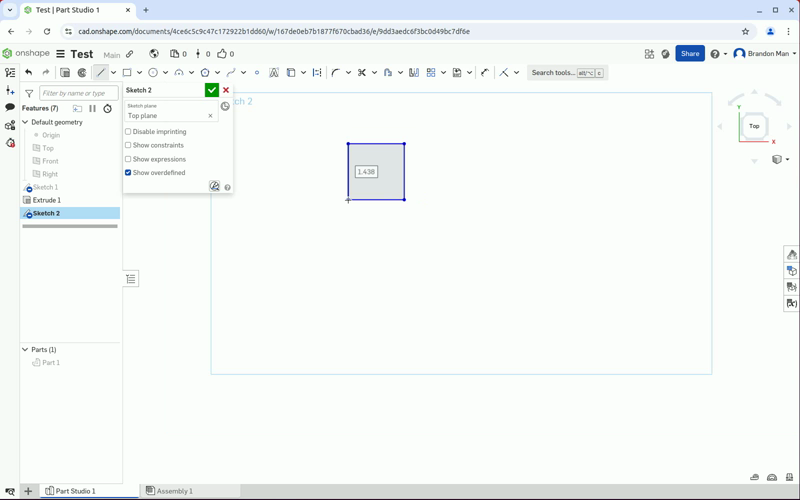
scroll(-6)
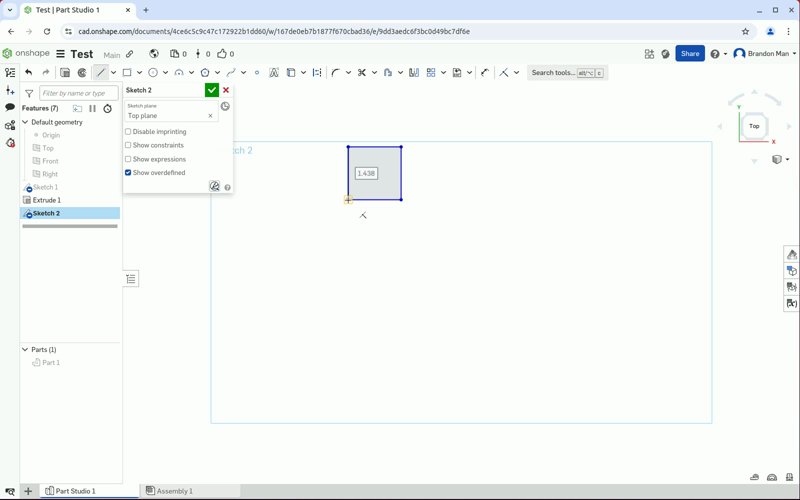
scroll(-6)
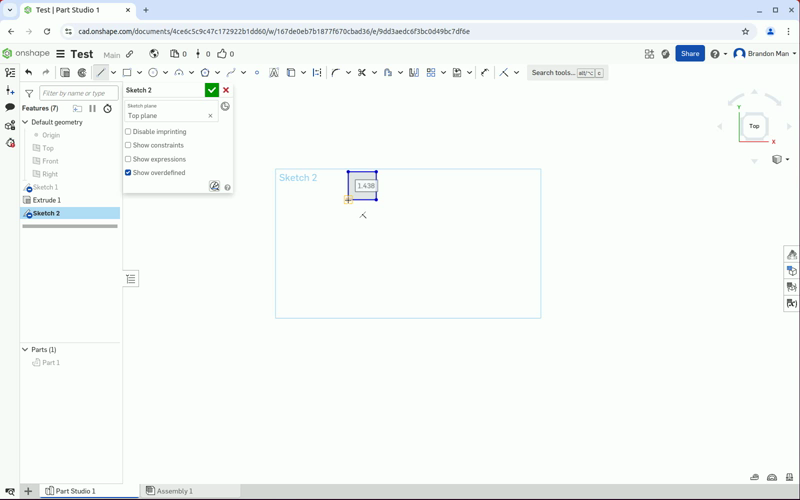
scroll(-6)
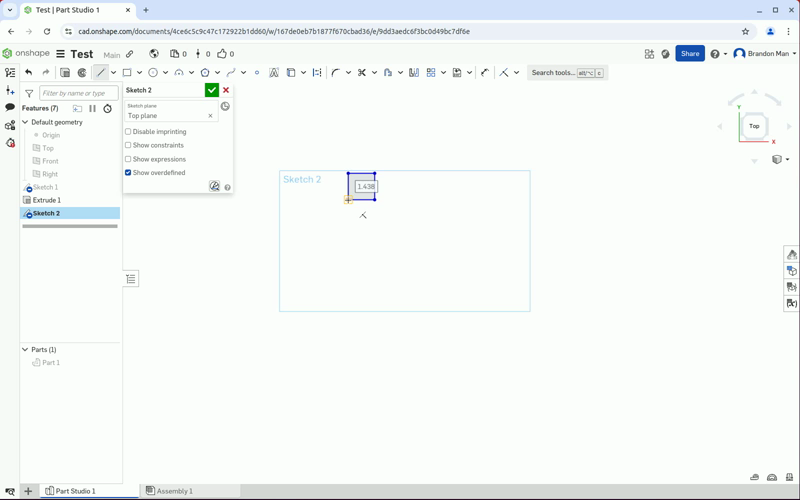
scroll(-6)
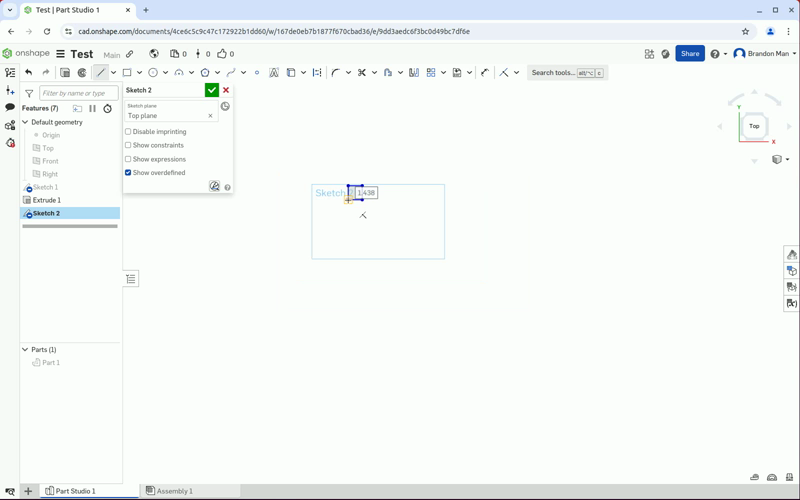
scroll(-6)
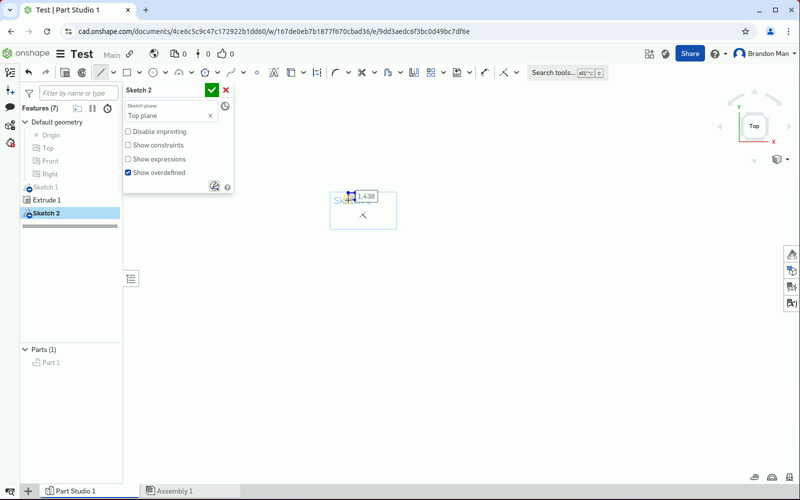
key(esc)
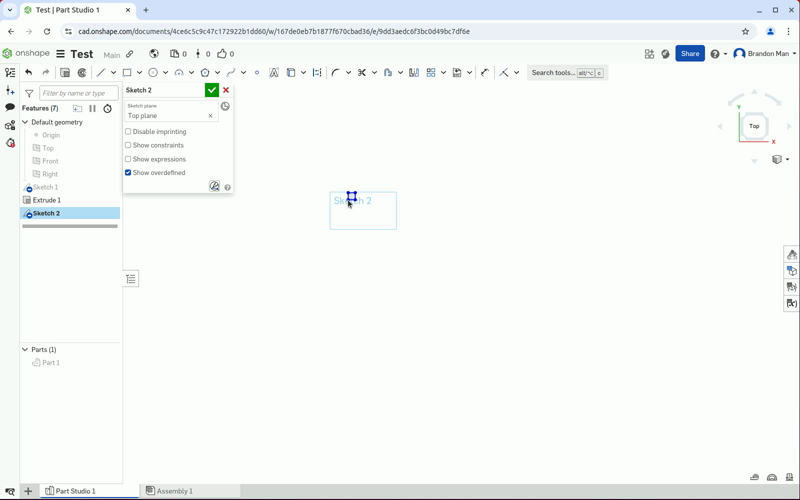
mouse_move(353, 194)
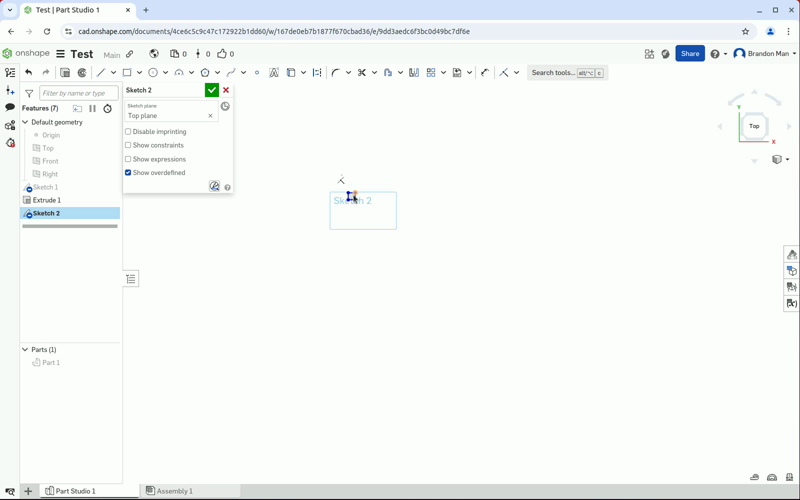
scroll(6)
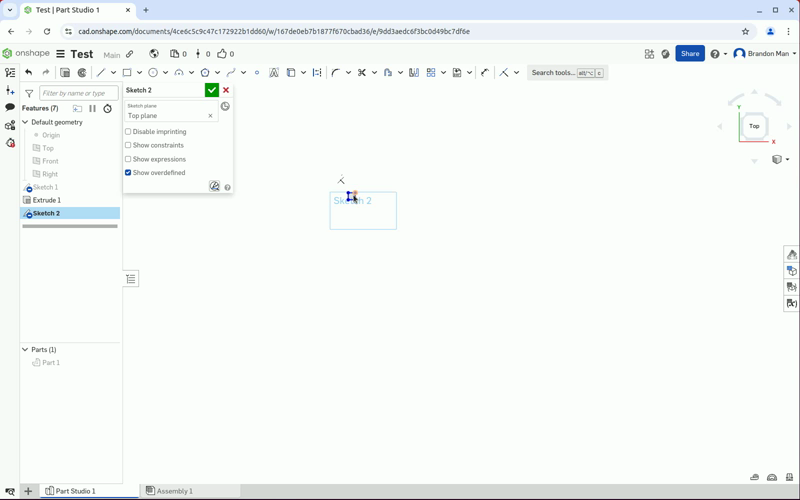
scroll(6)
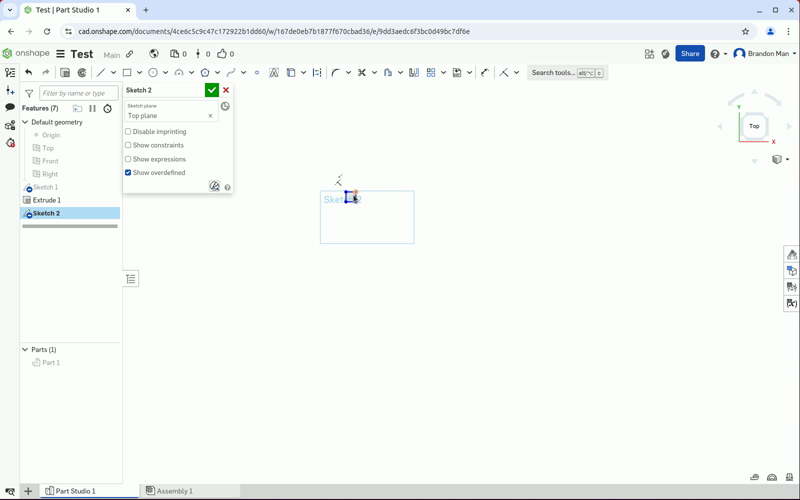
scroll(6)
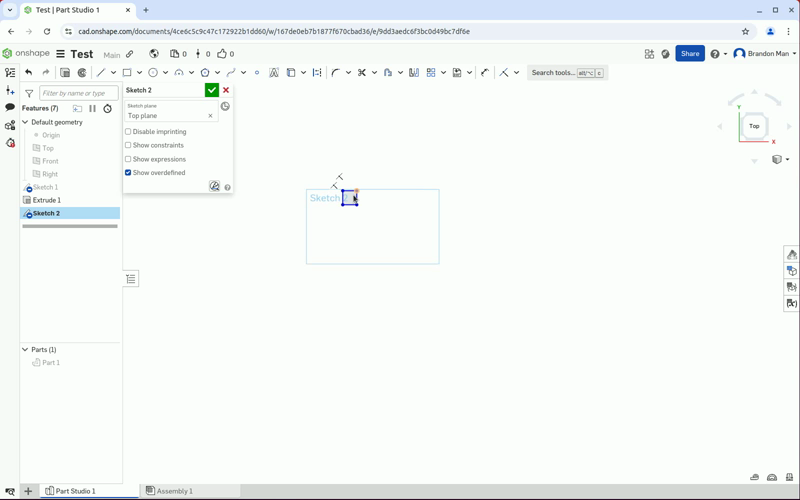
scroll(6)
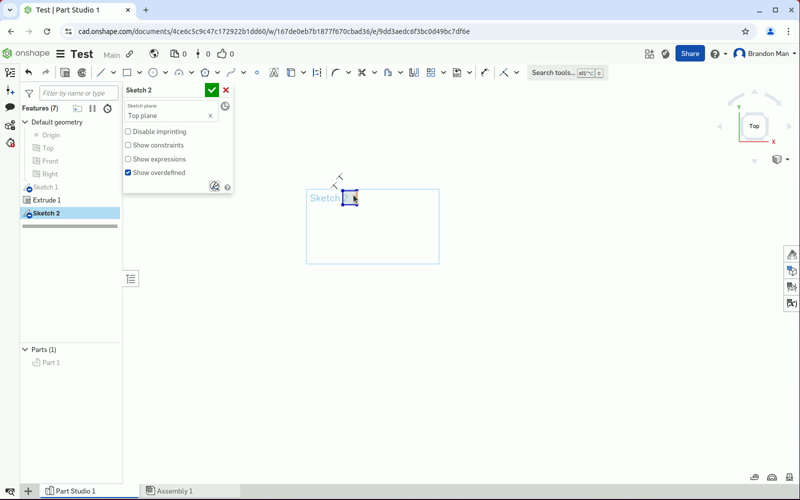
scroll(6)
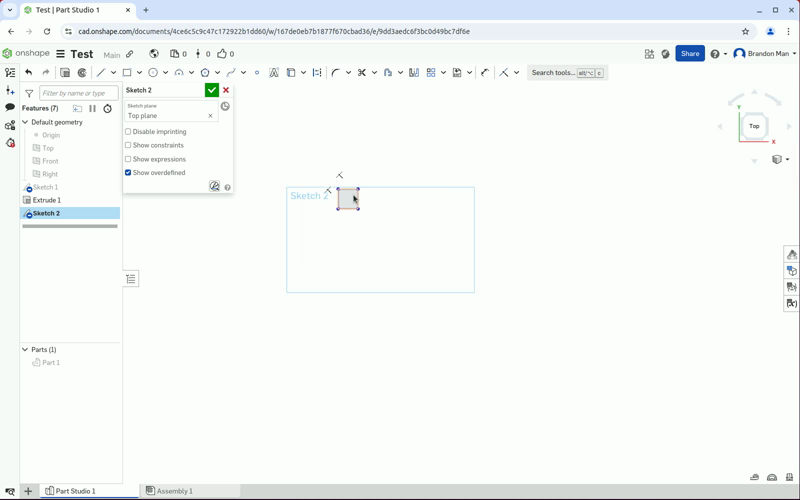
scroll(6)
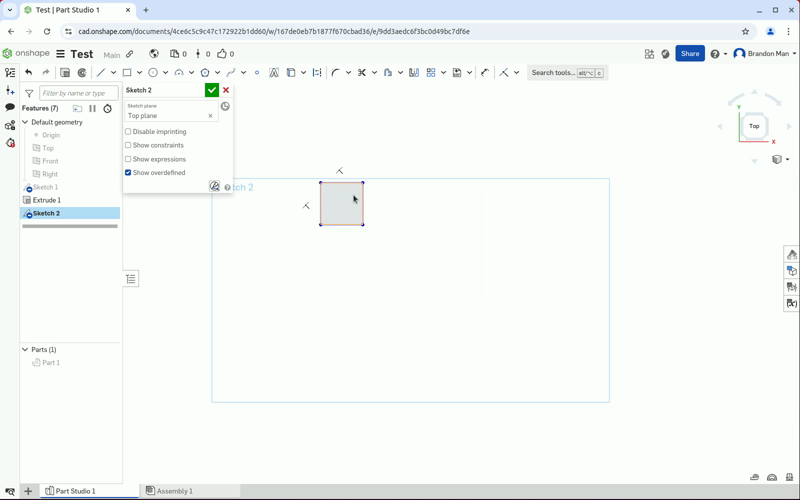
scroll(6)
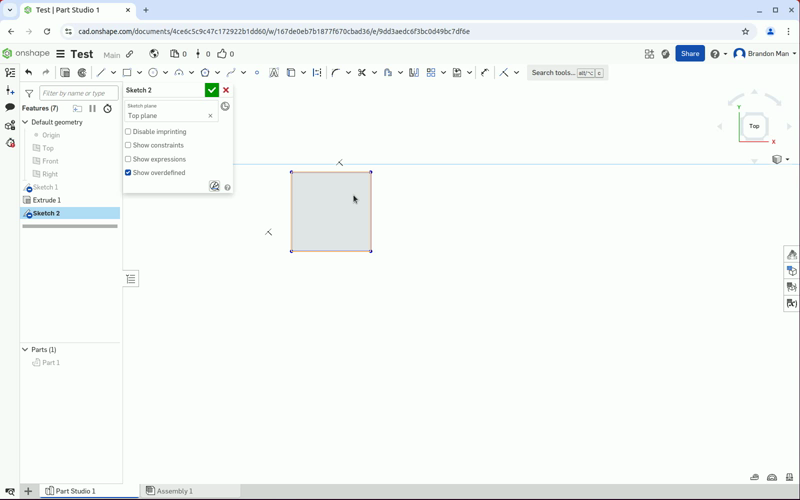
click(353, 194)
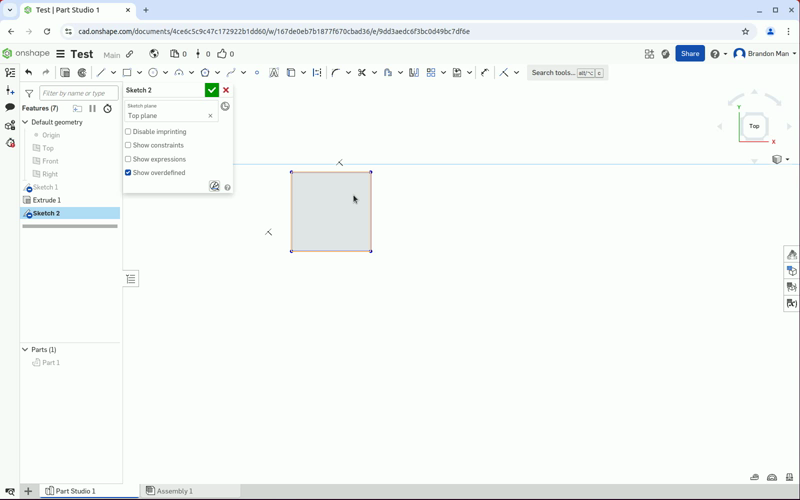
scroll(-6)
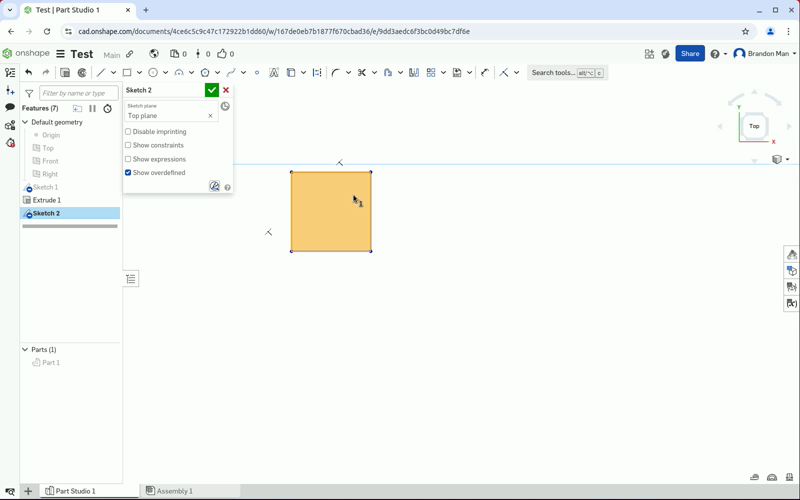
scroll(-6)
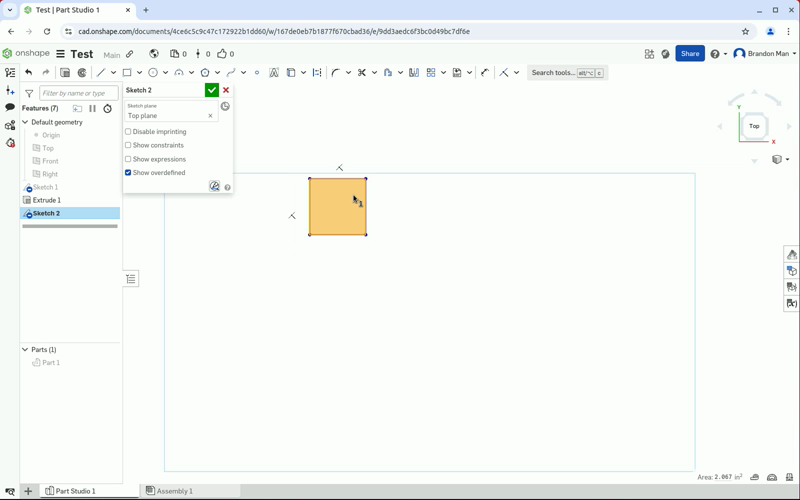
scroll(-6)
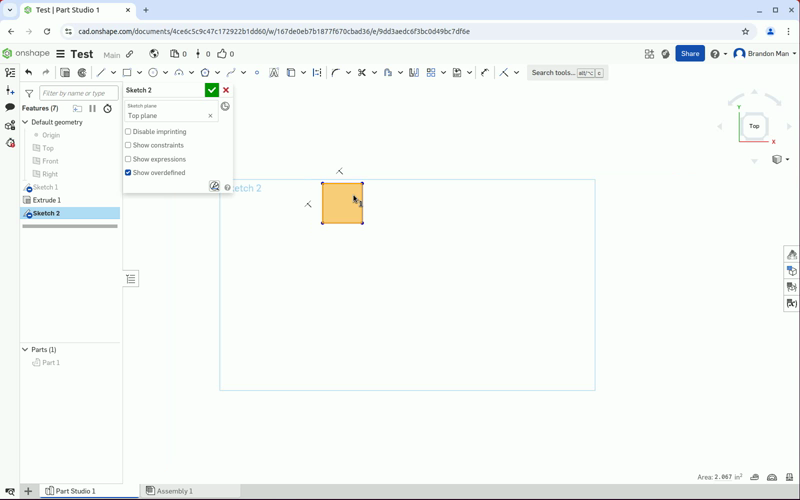
scroll(-6)
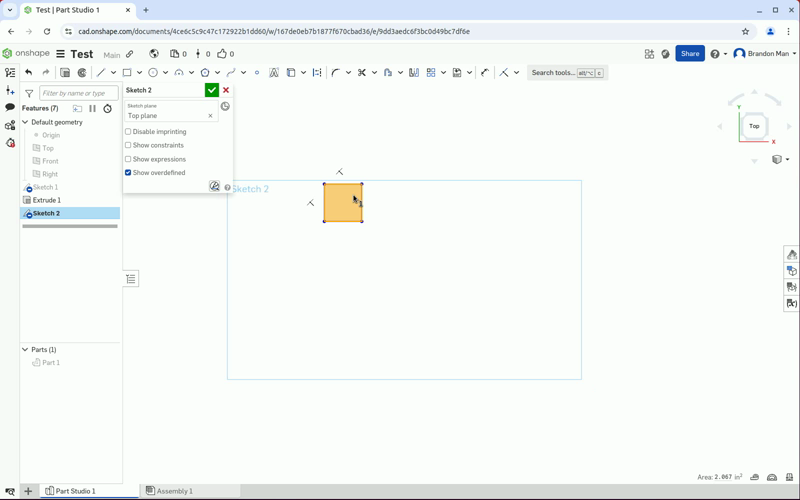
scroll(-6)
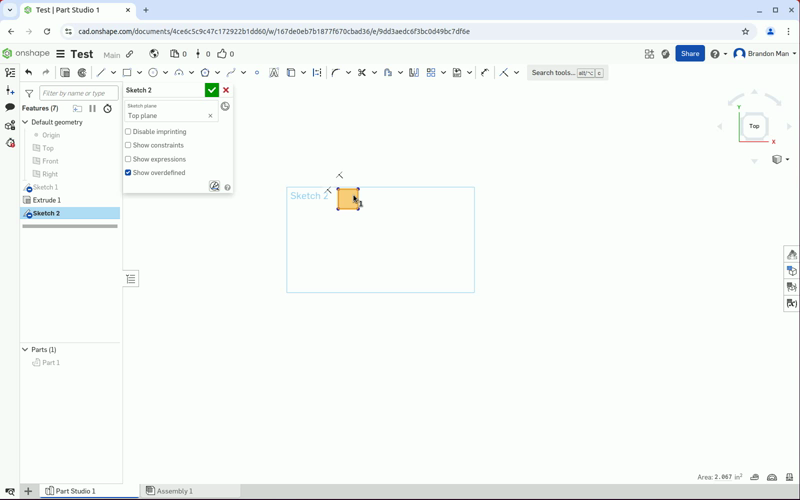
scroll(-6)
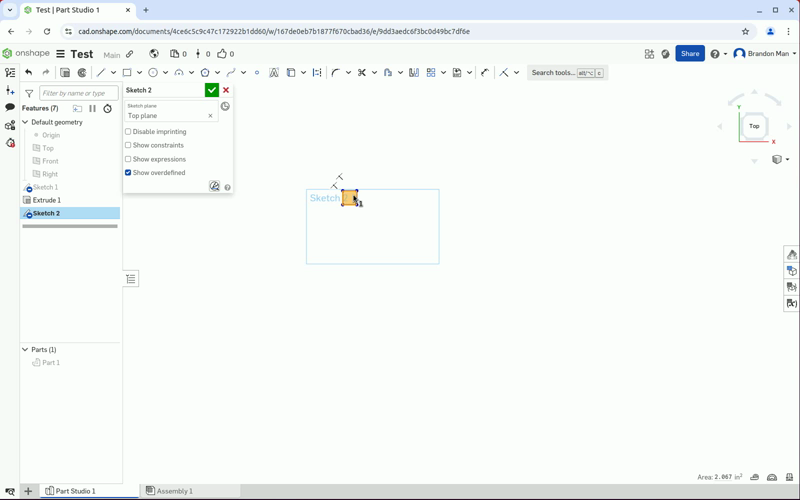
scroll(-6)
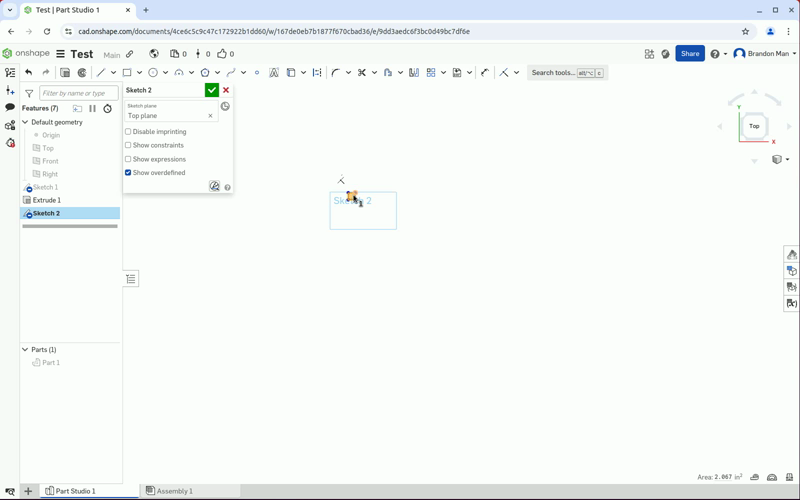
mouse_move(73, 352)
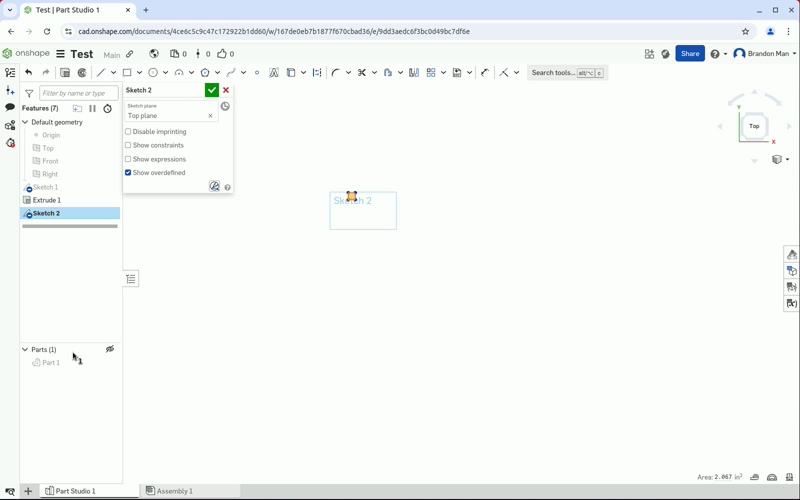
key(shift+y)
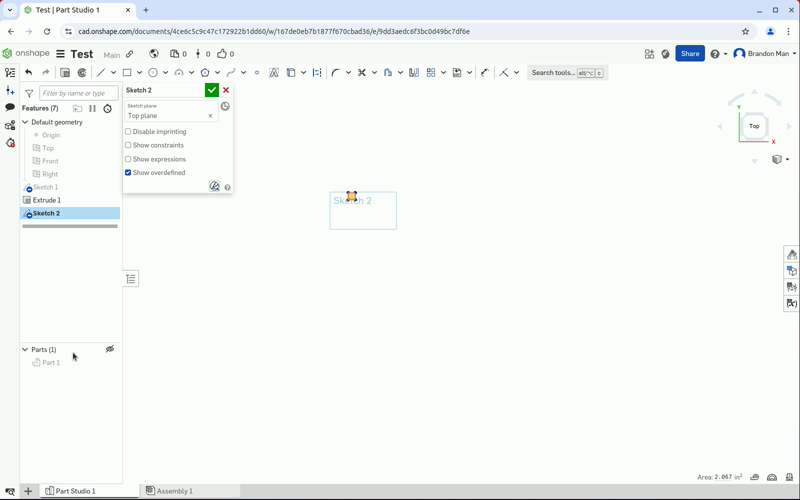
key(shift+e)
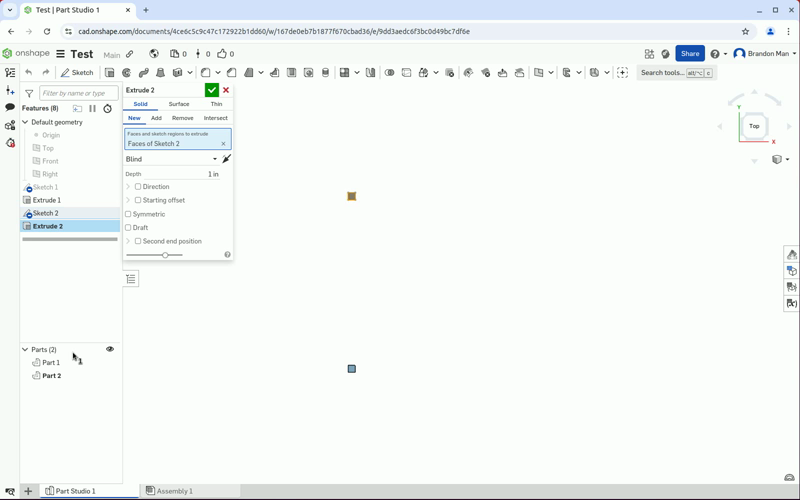
mouse_move(143, 106)
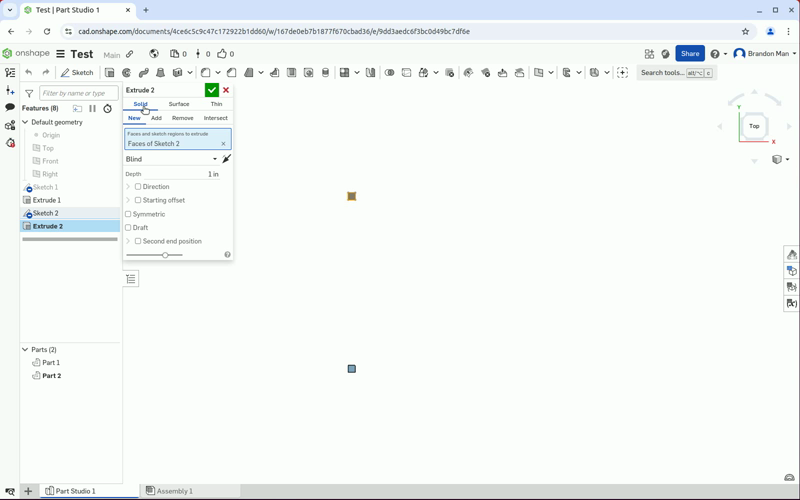
click(143, 106)
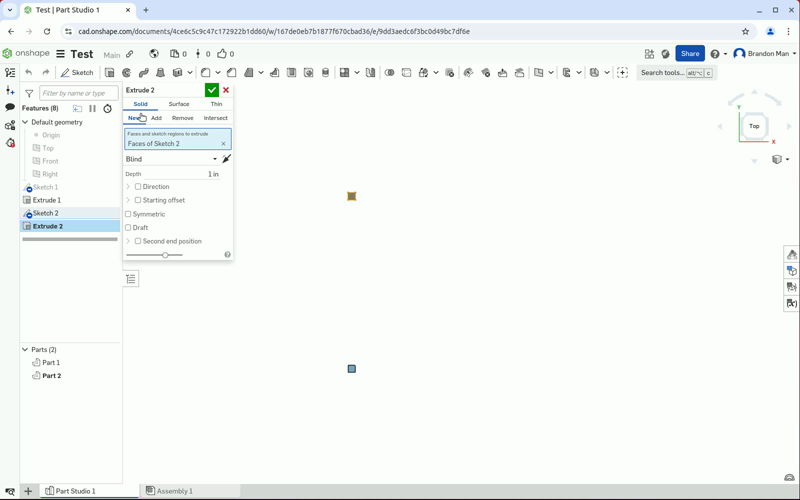
mouse_move(137, 120)
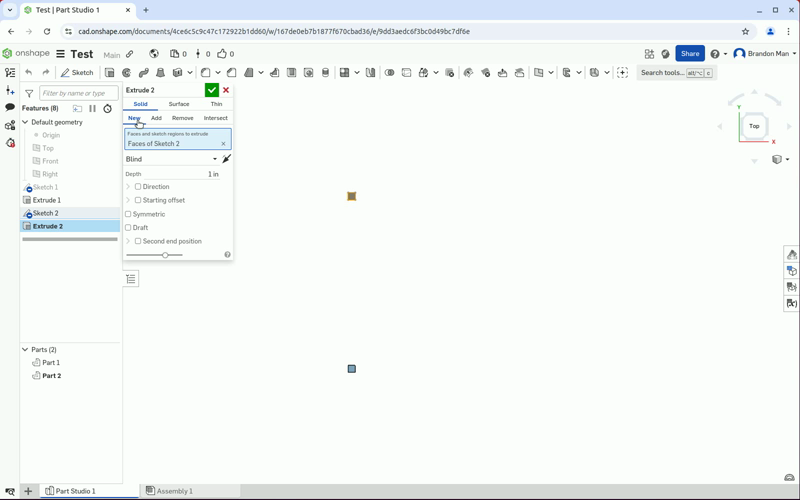
click(137, 120)
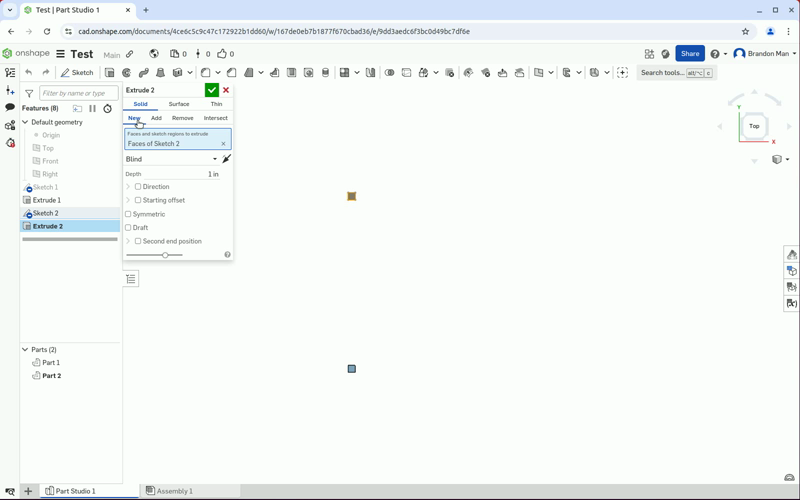
key(tab, 4)
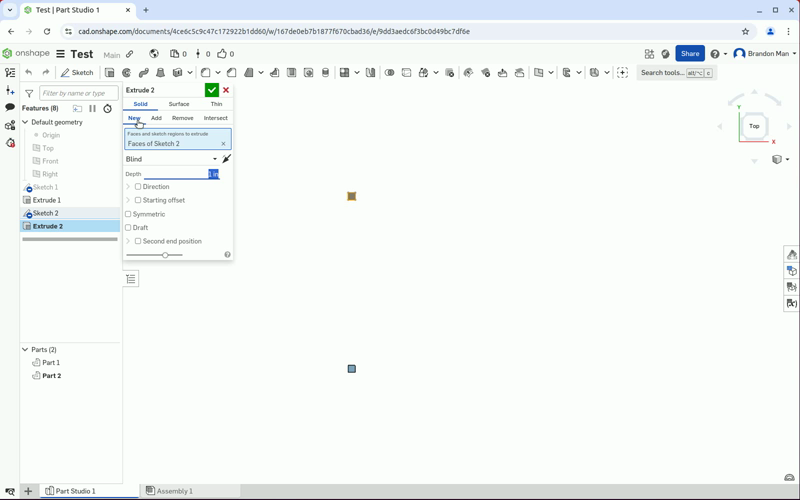
text(0.722)
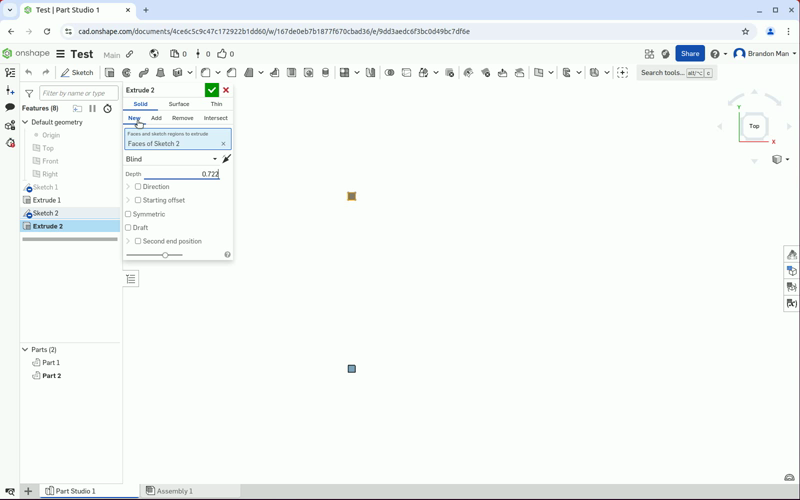
key(enter)
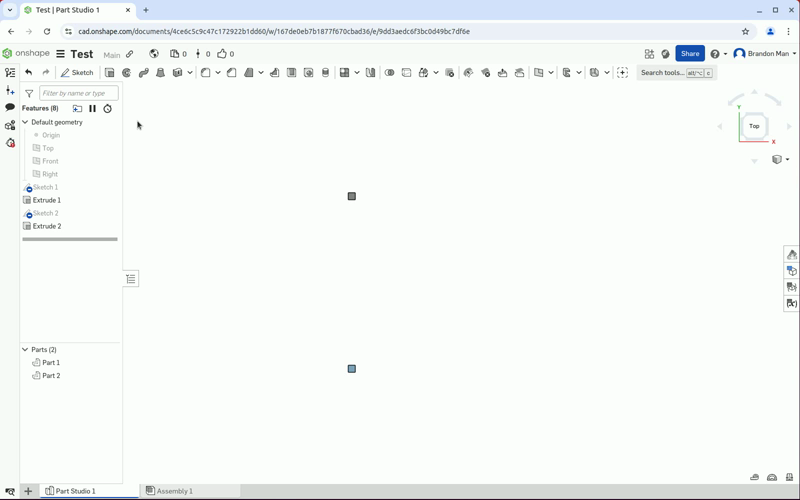
key(shift+h)
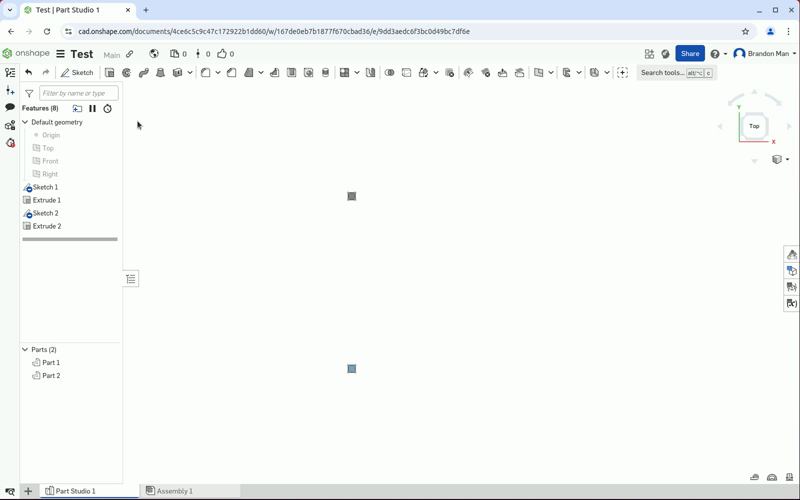
key(shift+h)
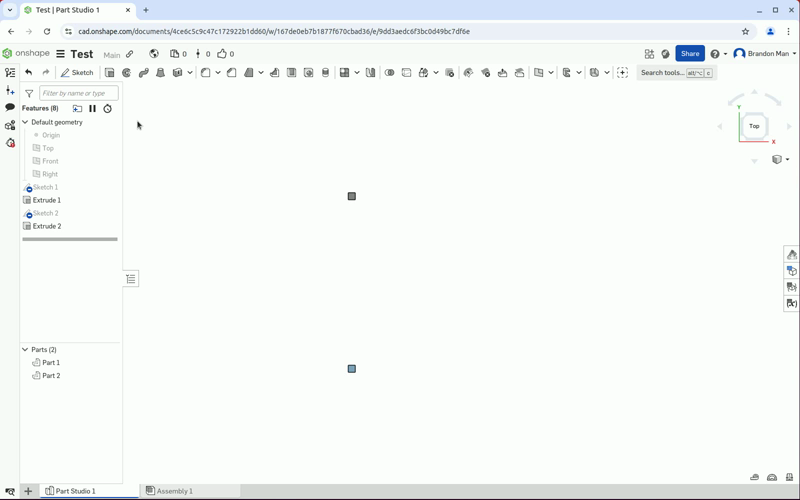
mouse_move(73, 189)
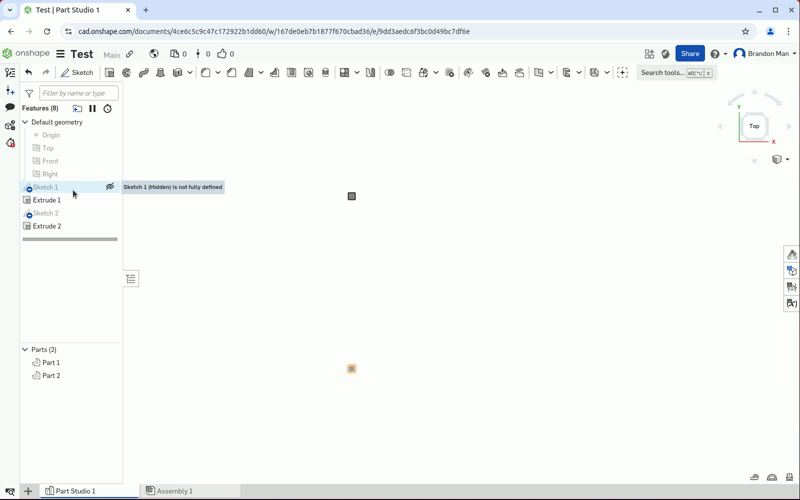
click(73, 189)
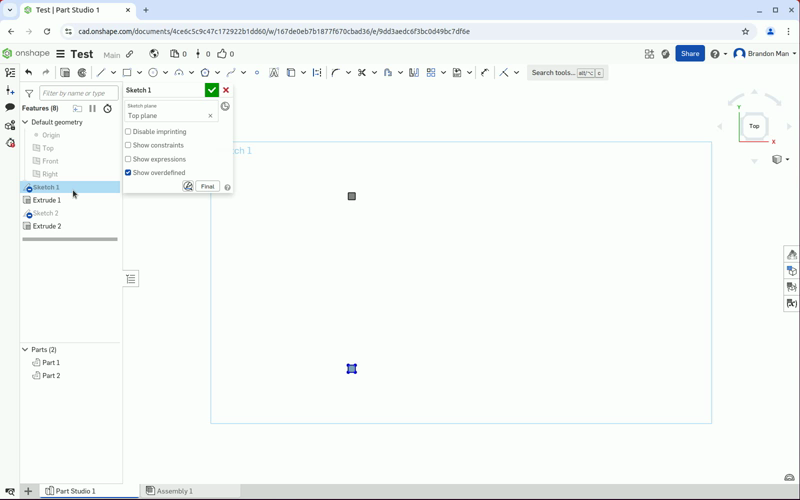
mouse_move(229, 92)
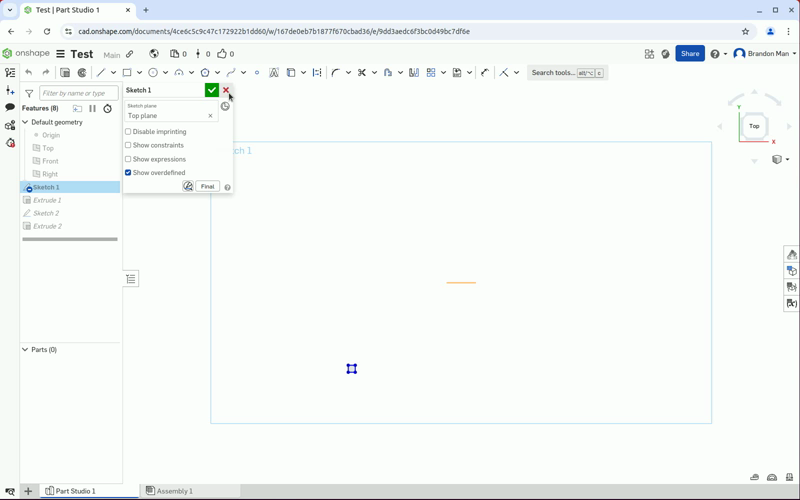
click(229, 92)
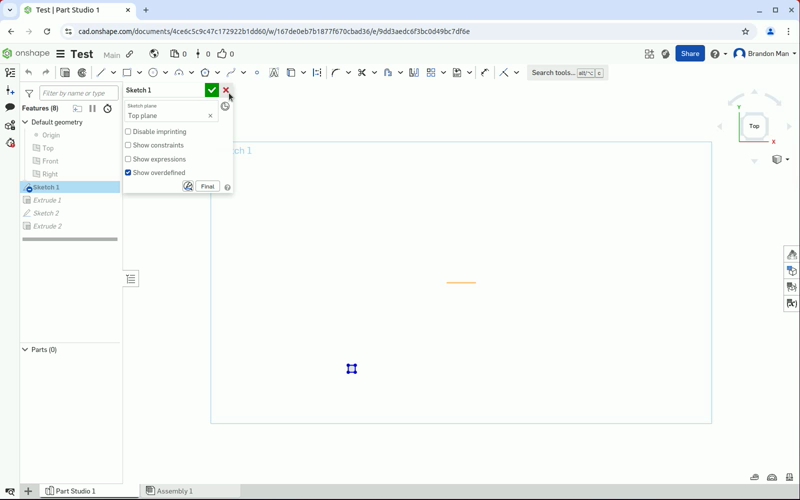
key(shift+s)
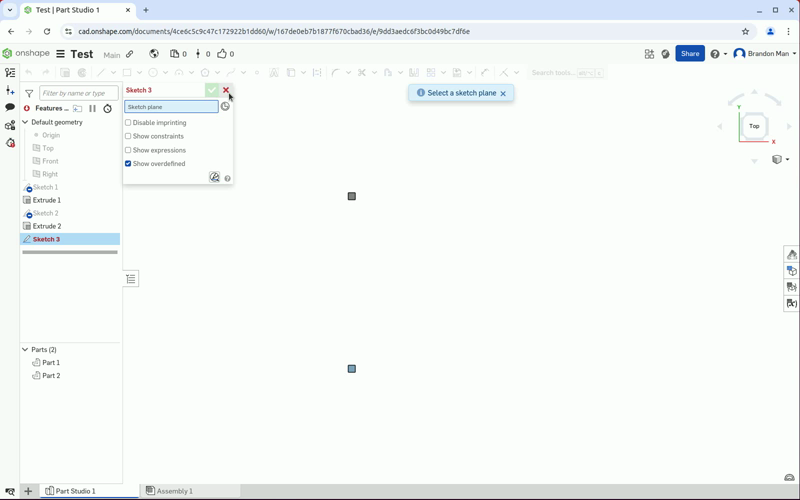
mouse_move(73, 150)
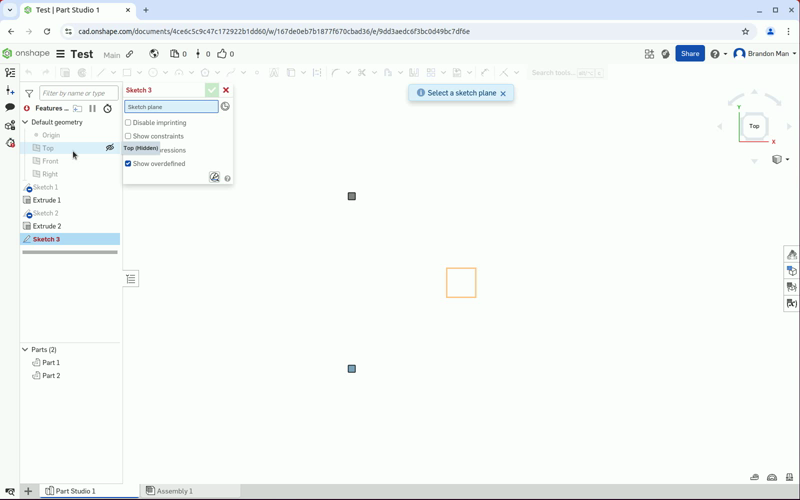
click(73, 150)
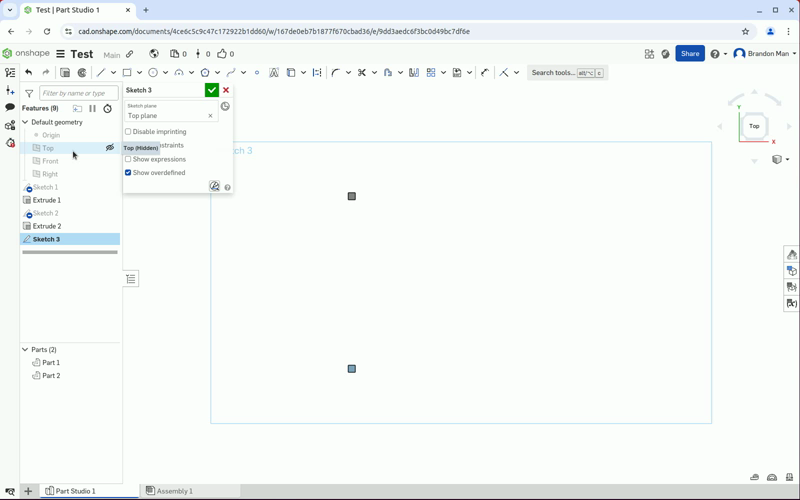
mouse_move(73, 352)
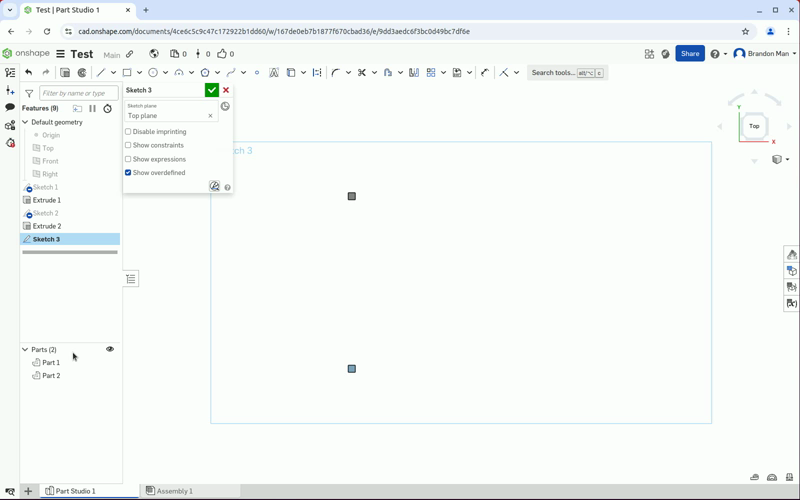
key(y)
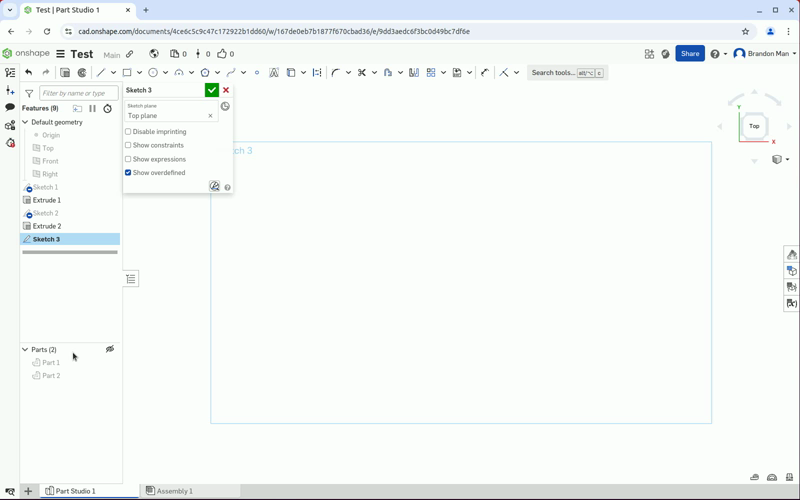
key(l)
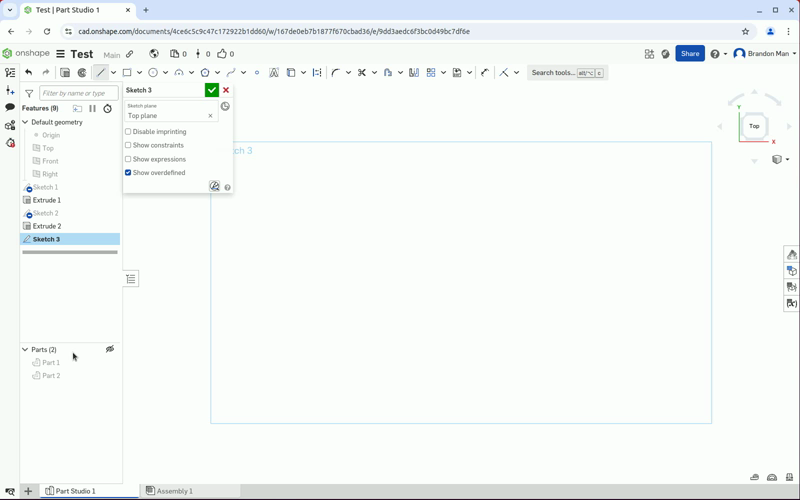
key_down(shift)
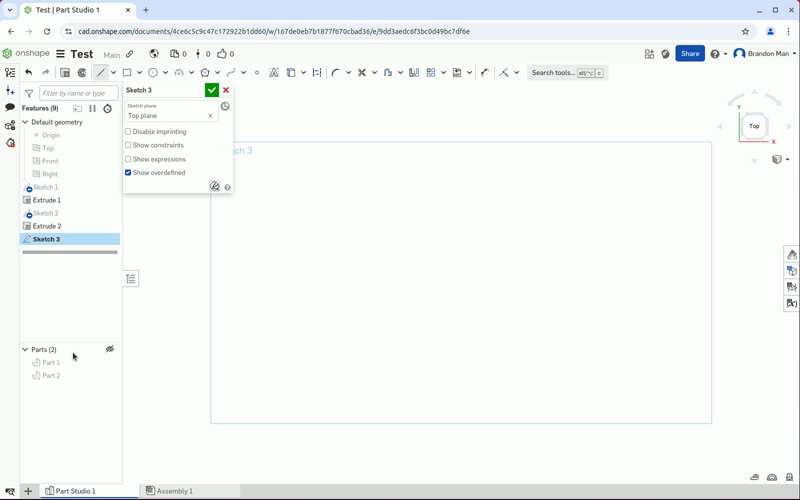
mouse_move(348, 366)
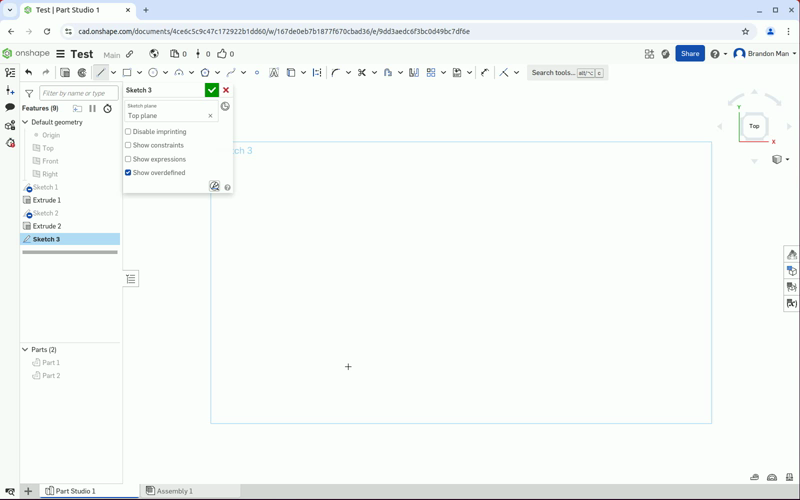
click(348, 366)
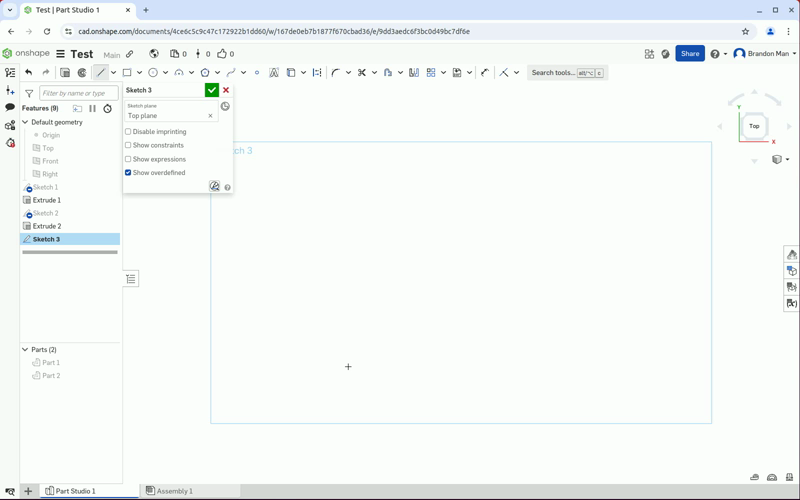
key_up(shift)
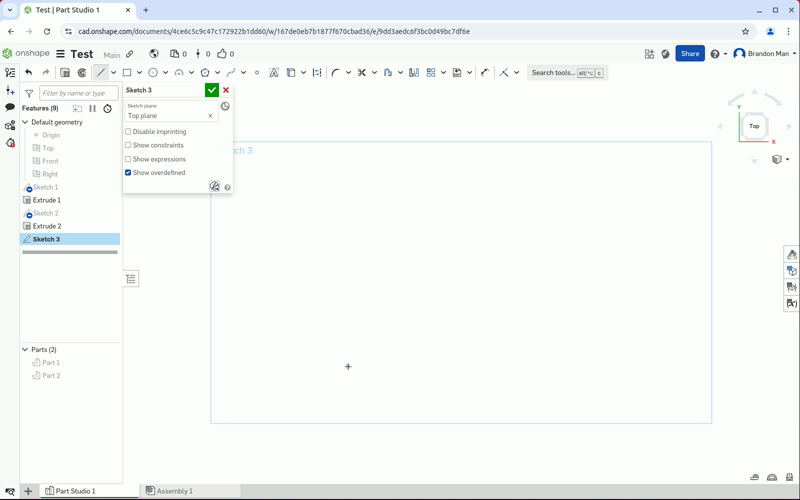
key_down(shift)
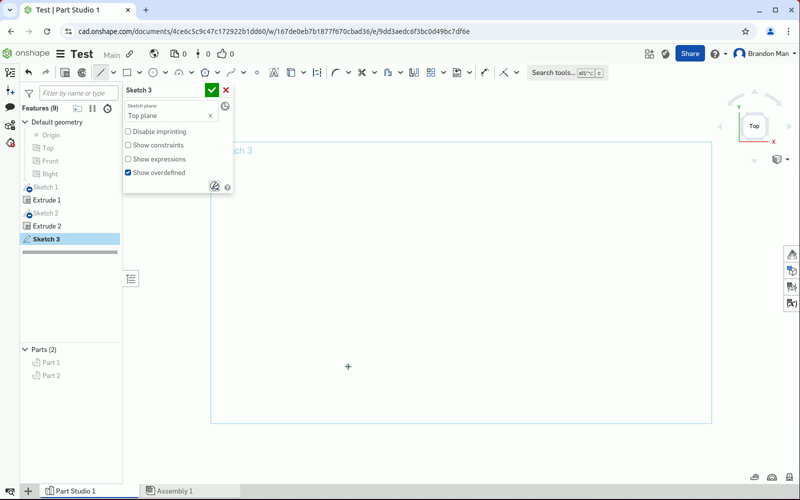
mouse_move(378, 366)
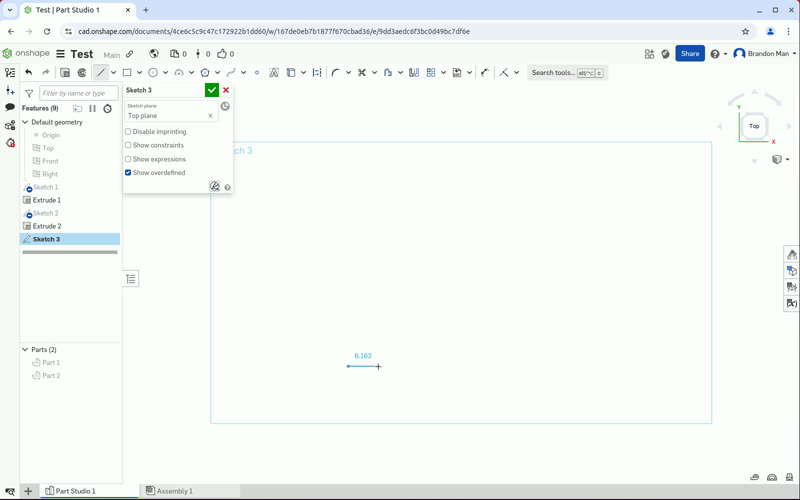
mouse_move(353, 366)
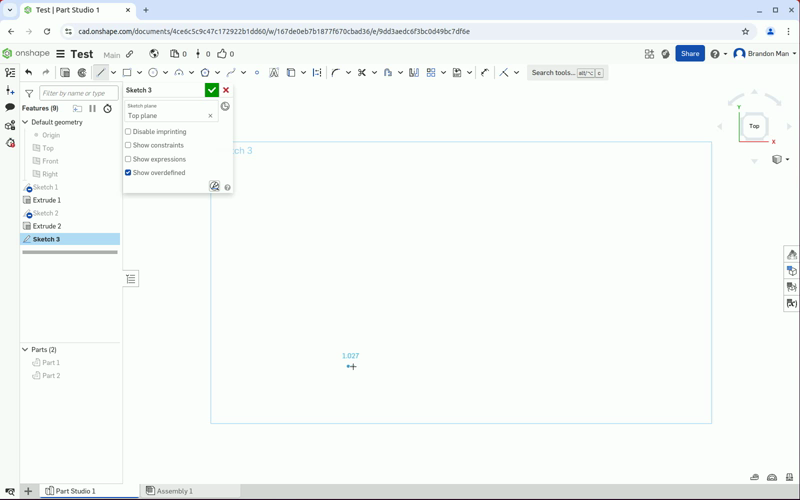
scroll(6)
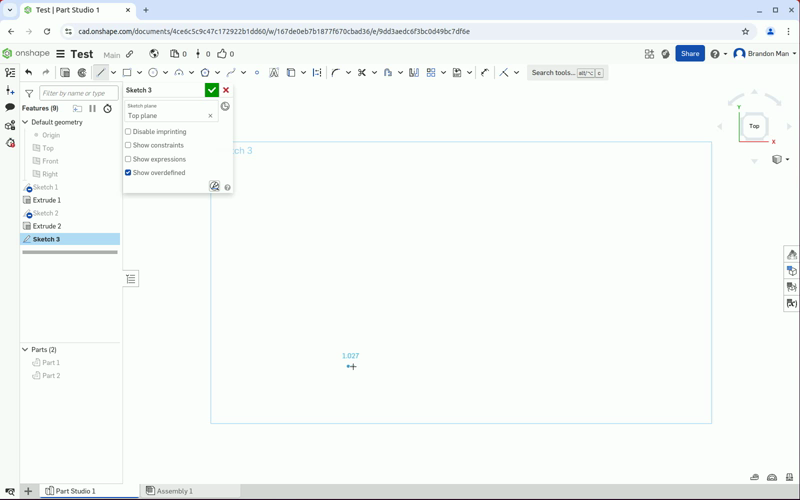
scroll(6)
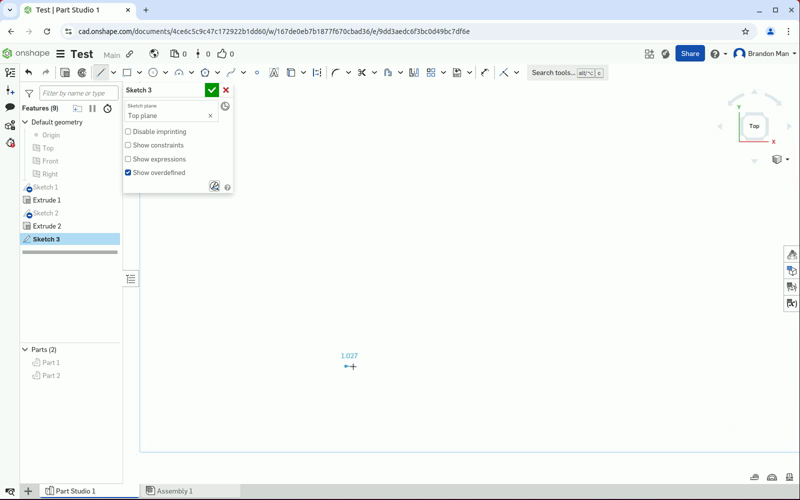
scroll(6)
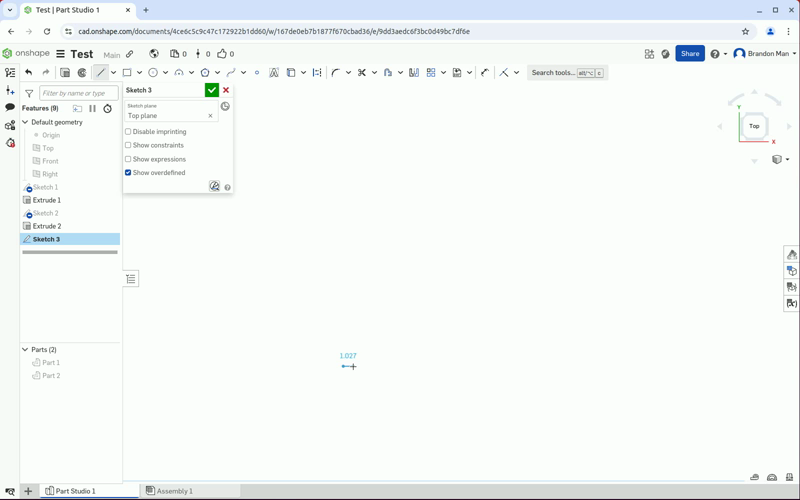
scroll(6)
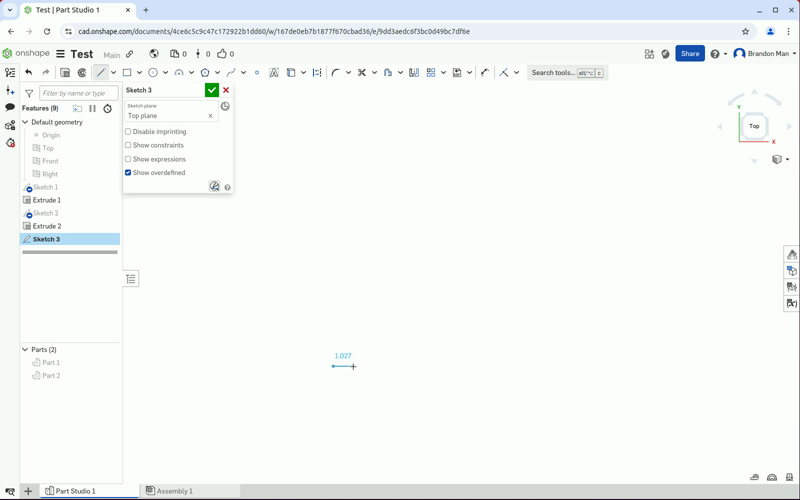
scroll(6)
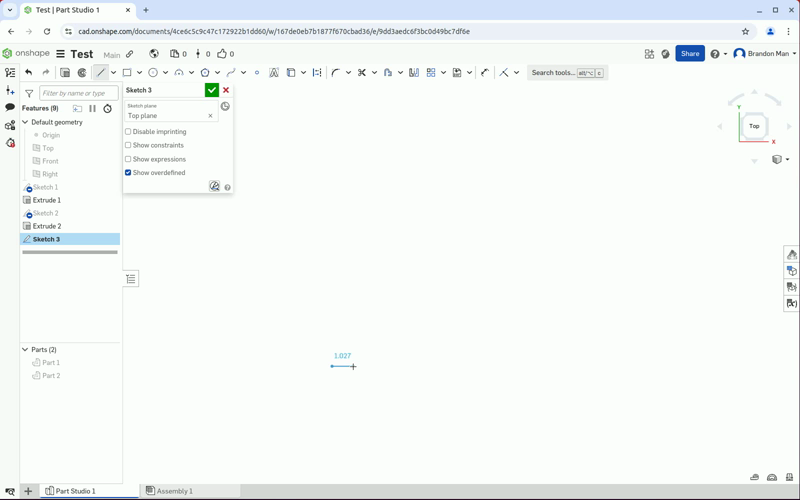
scroll(6)
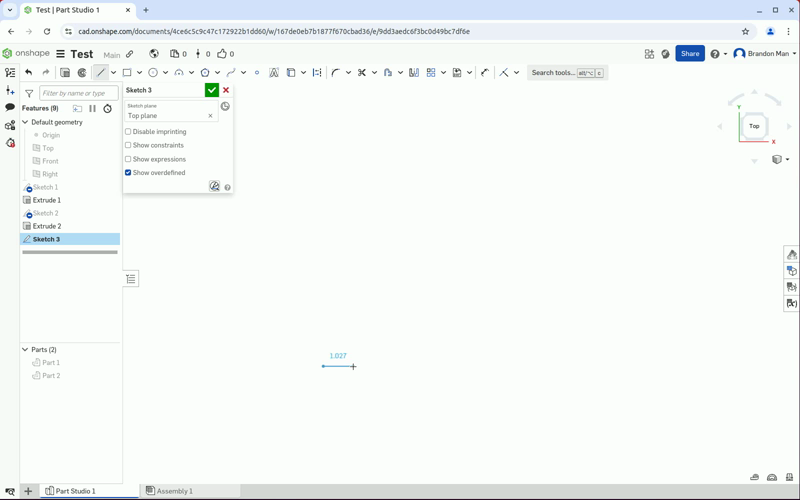
scroll(6)
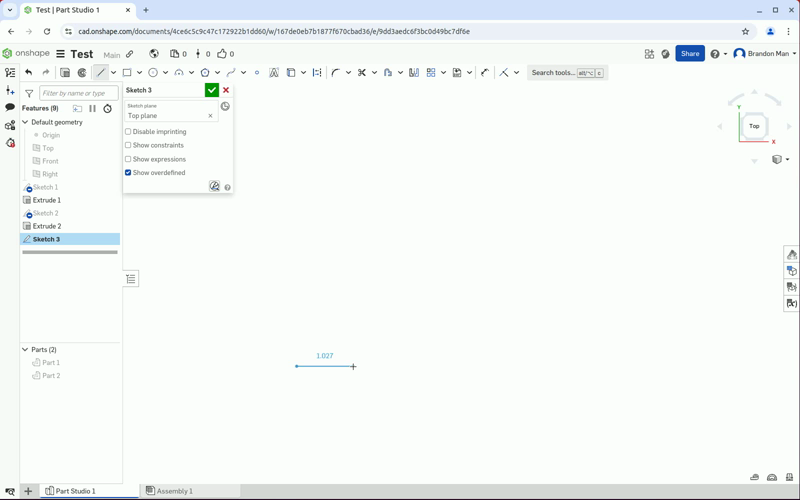
click(353, 366)
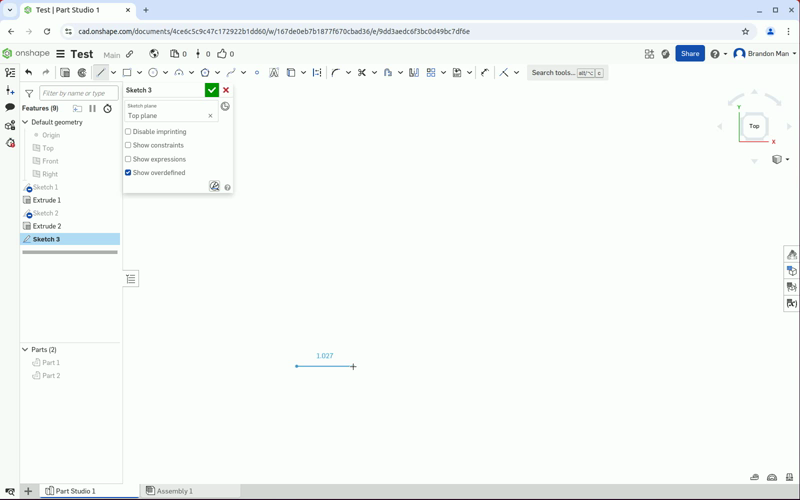
scroll(-6)
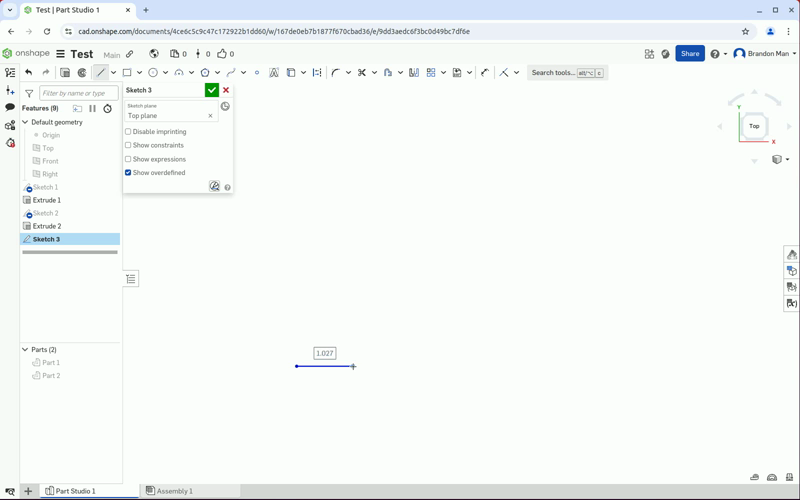
scroll(-6)
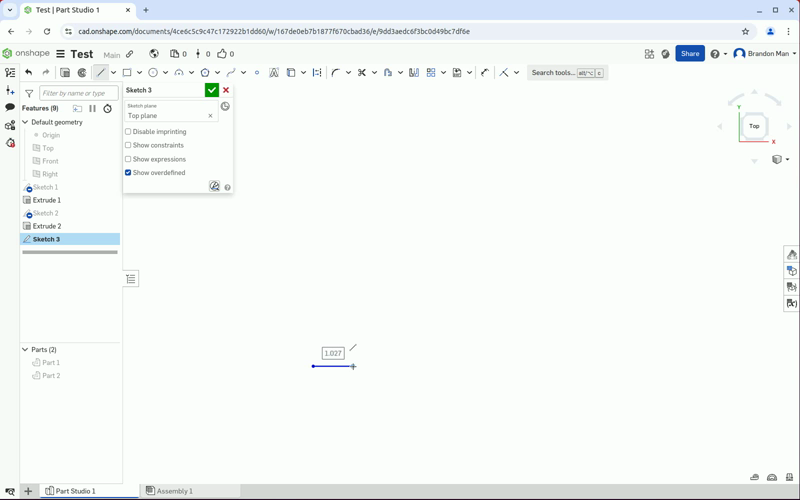
scroll(-6)
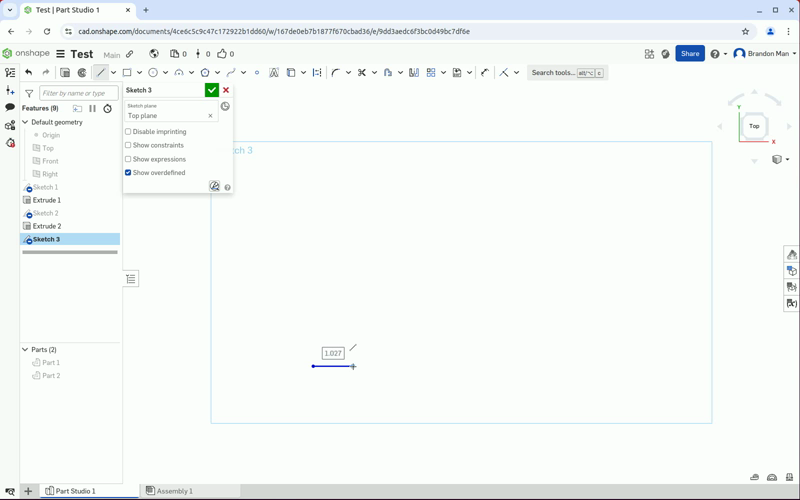
scroll(-6)
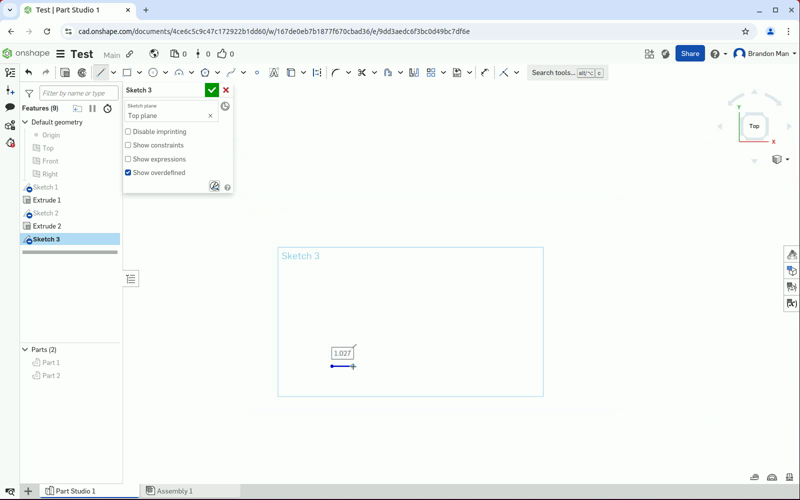
scroll(-6)
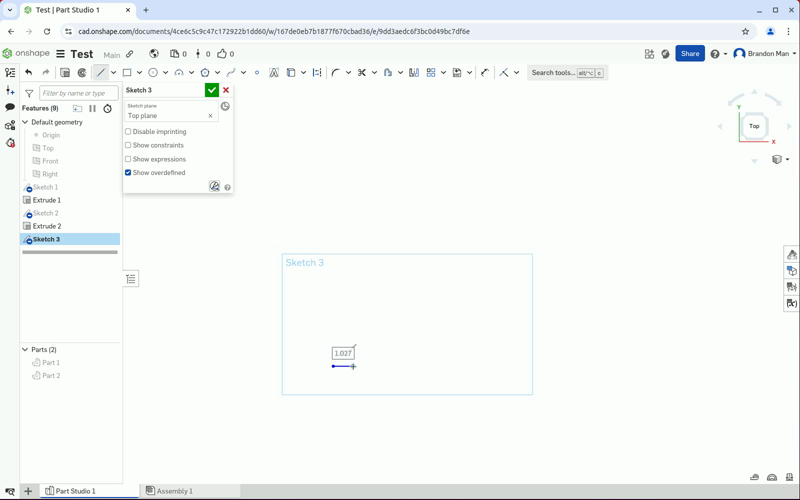
scroll(-6)
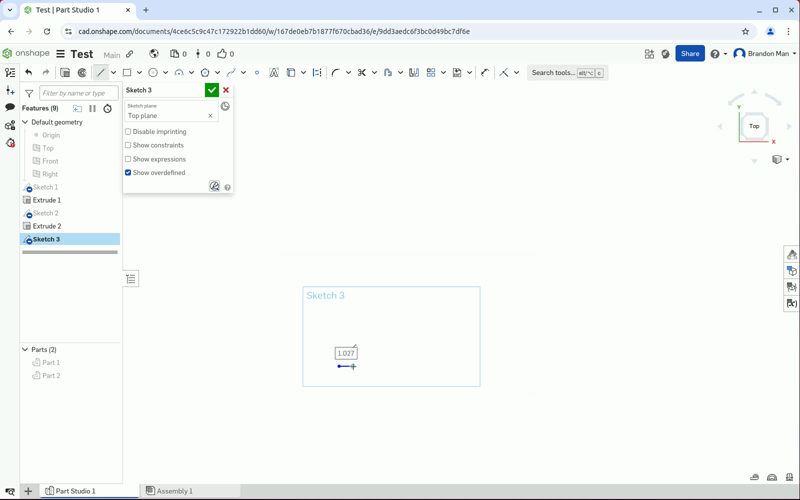
scroll(-6)
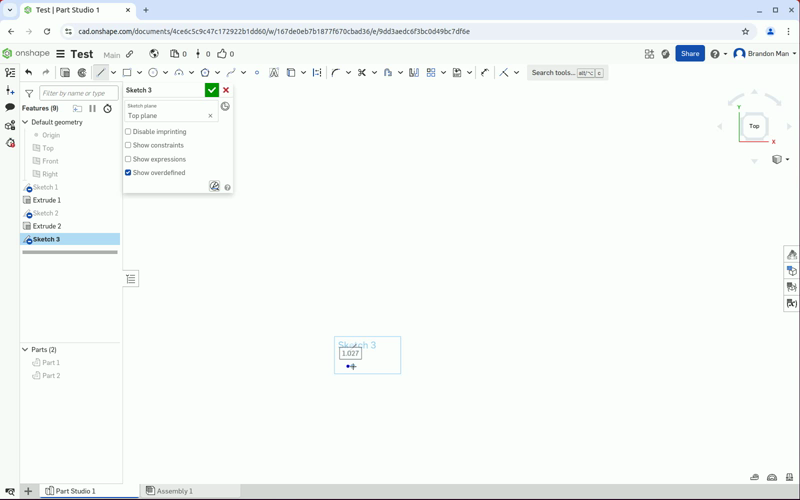
key_up(shift)
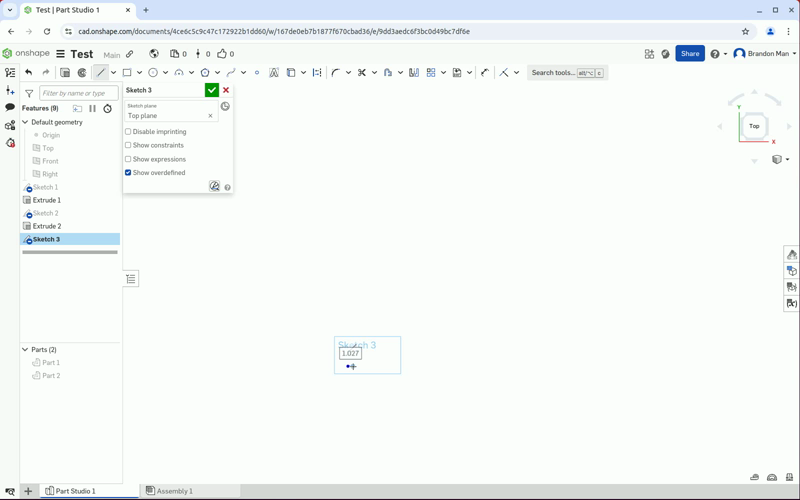
key_down(shift)
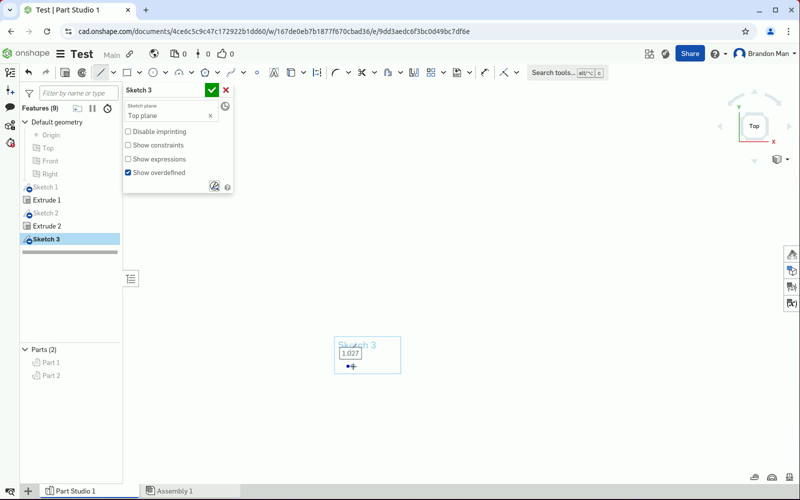
mouse_move(353, 201)
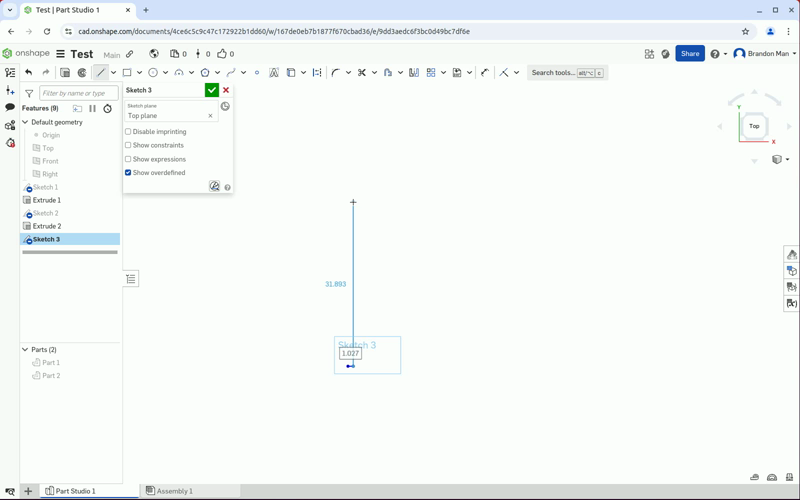
click(353, 201)
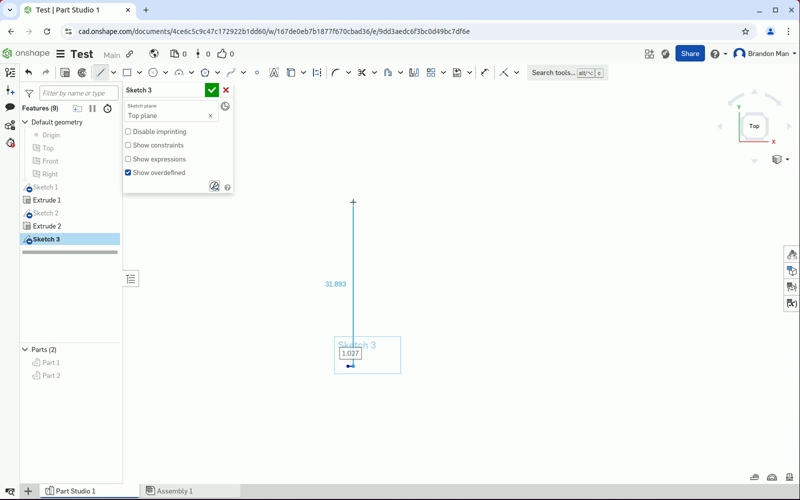
key_up(shift)
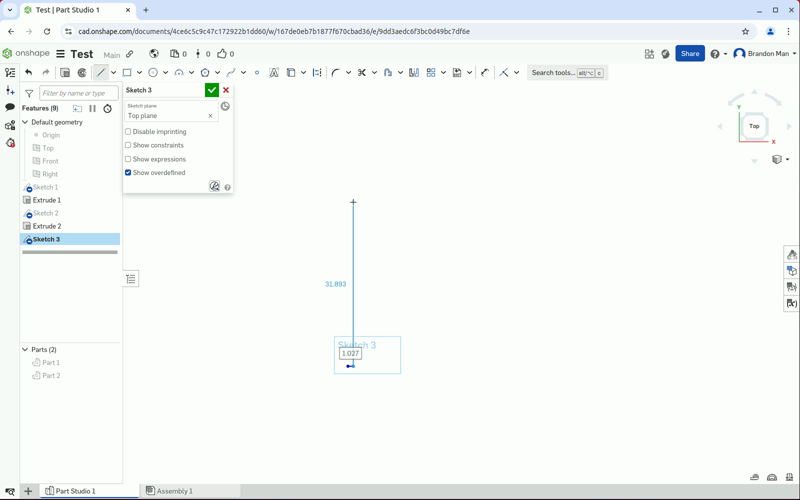
key_down(shift)
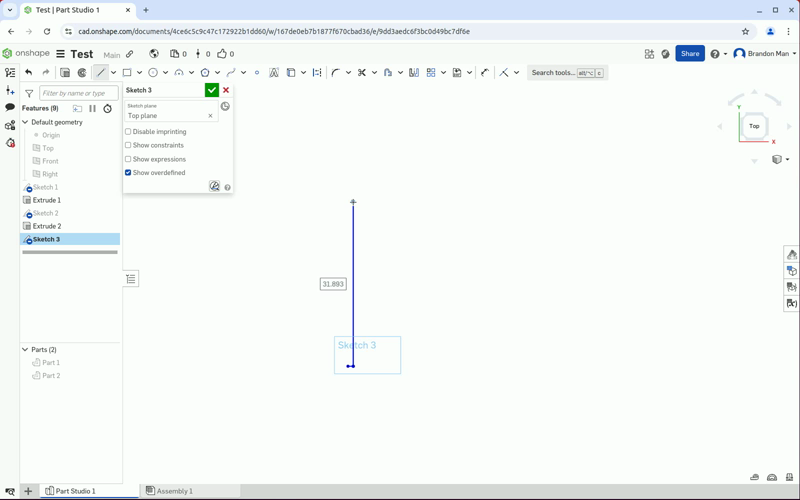
mouse_move(383, 201)
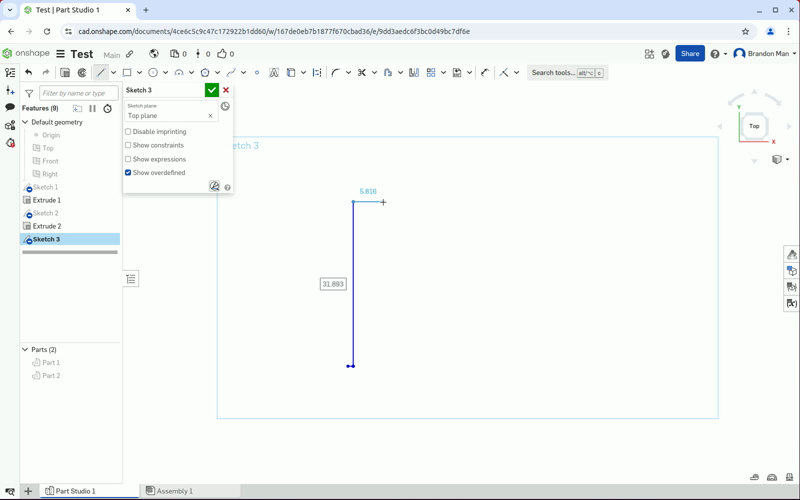
mouse_move(348, 201)
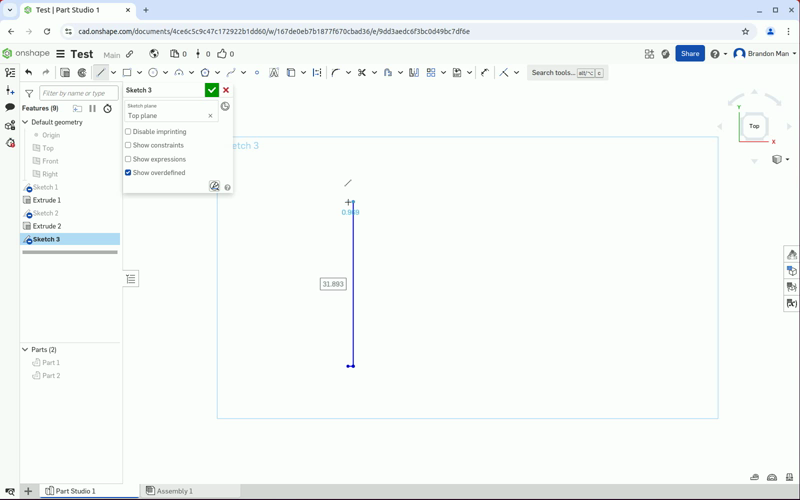
scroll(6)
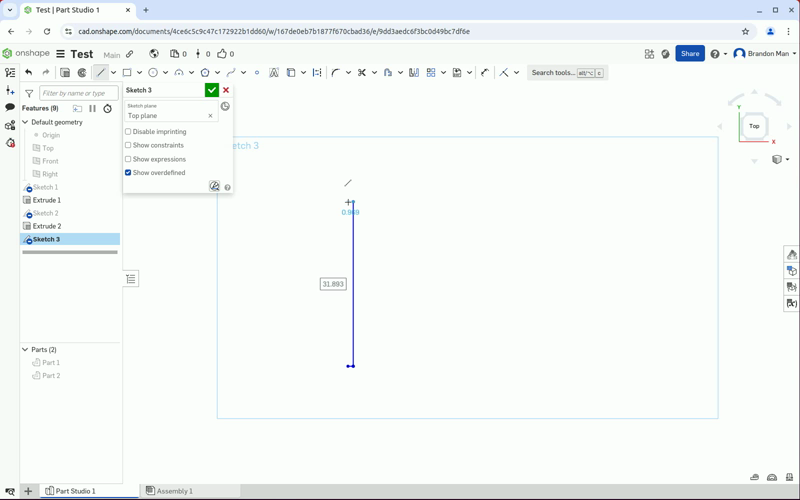
scroll(6)
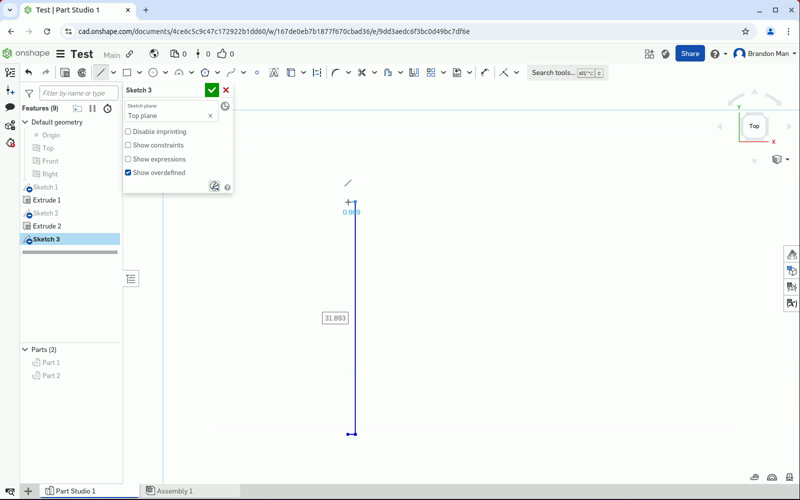
scroll(6)
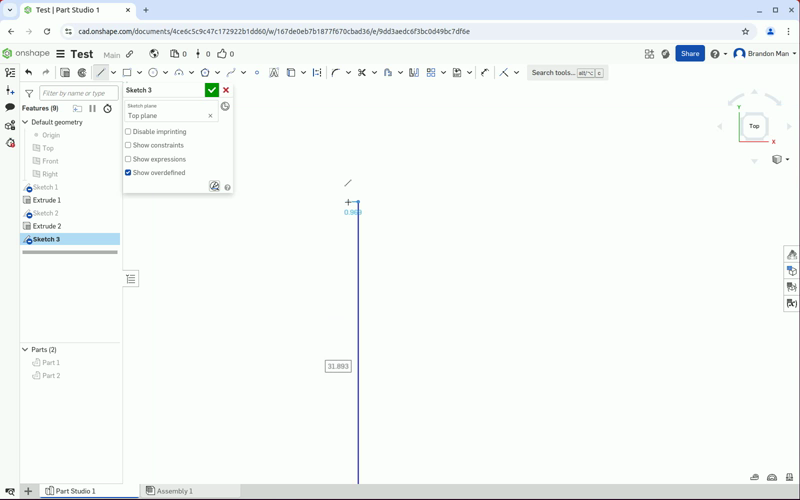
scroll(6)
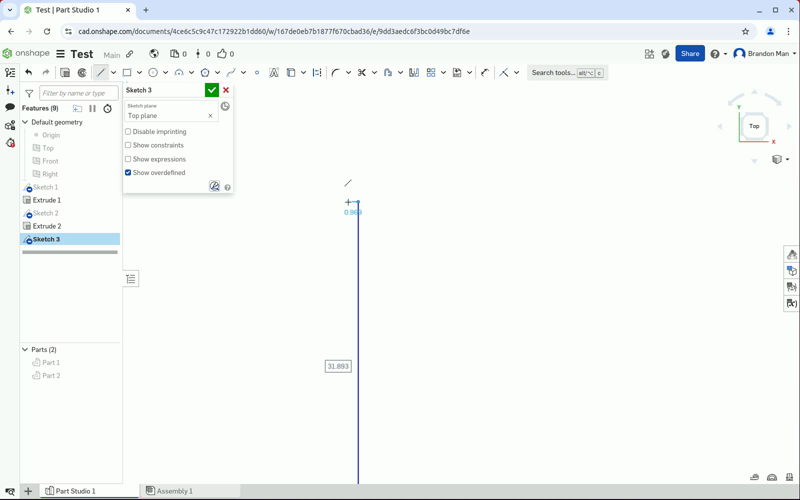
scroll(6)
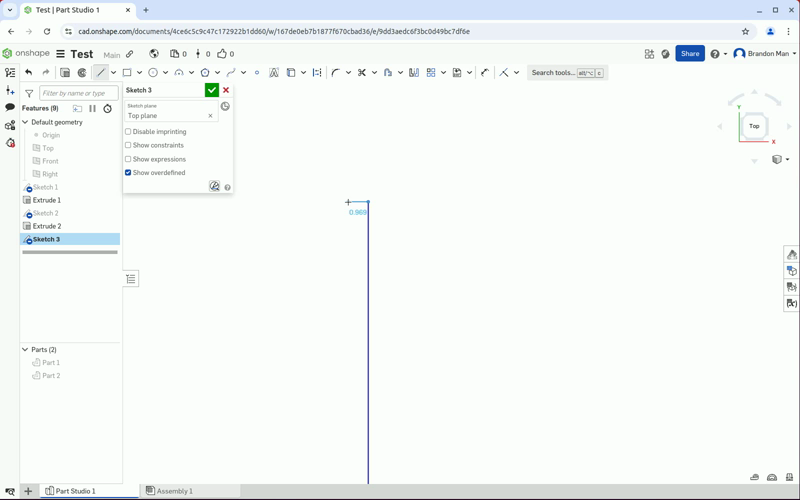
scroll(6)
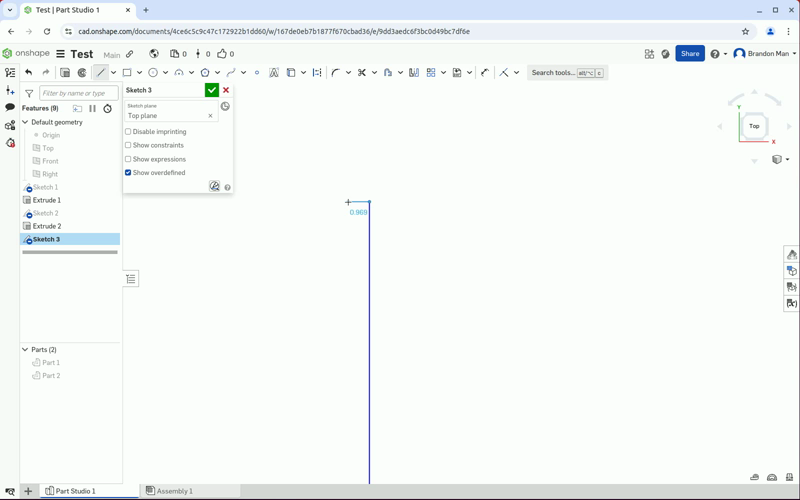
scroll(6)
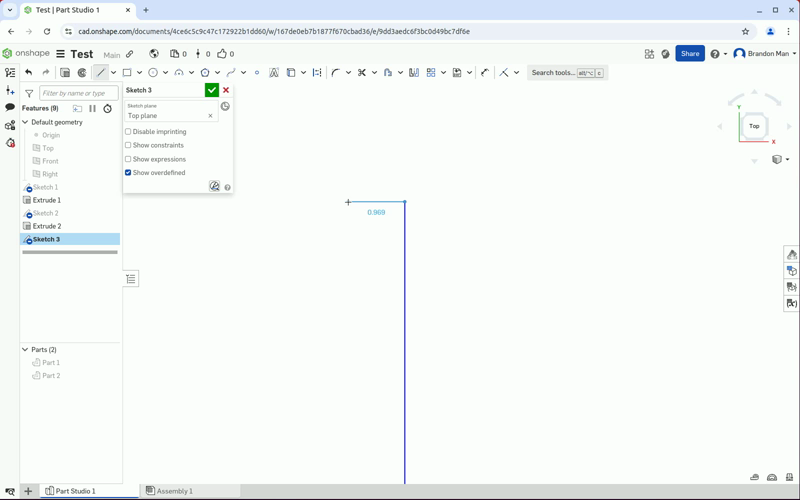
click(348, 201)
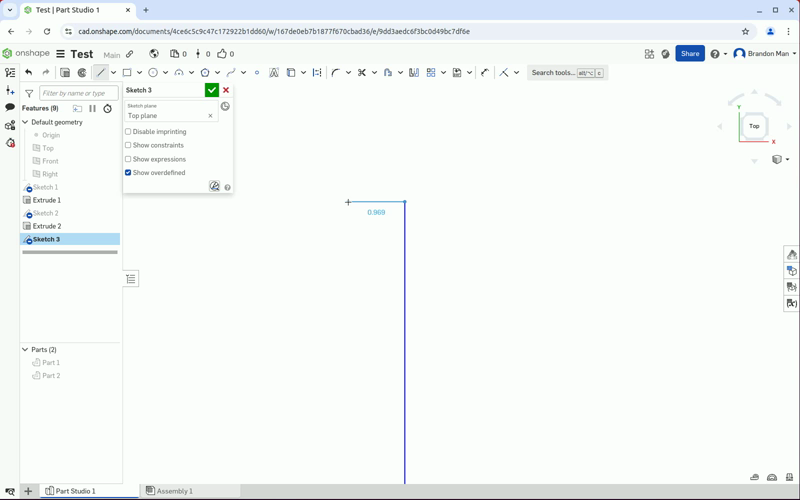
scroll(-6)
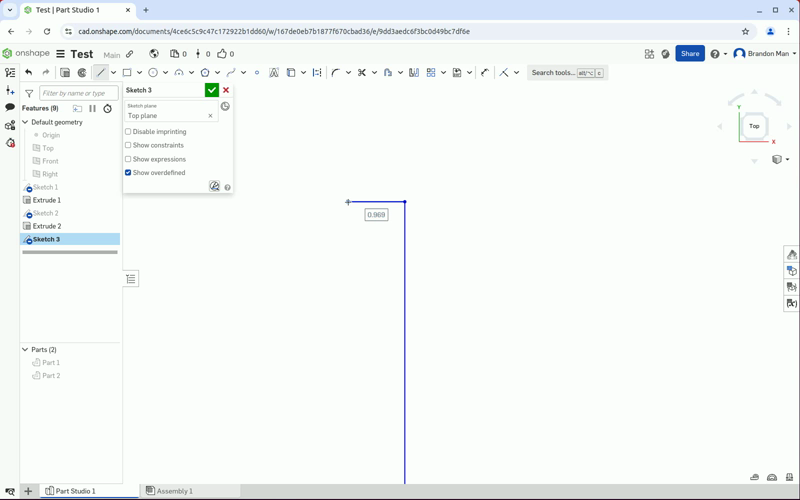
scroll(-6)
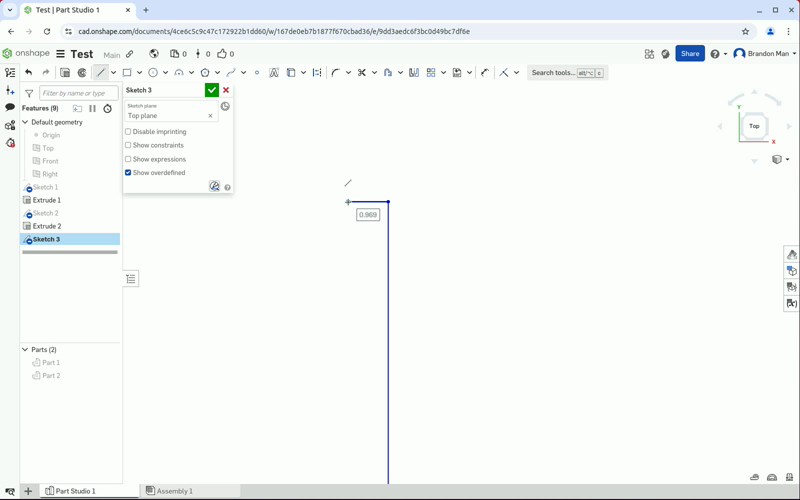
scroll(-6)
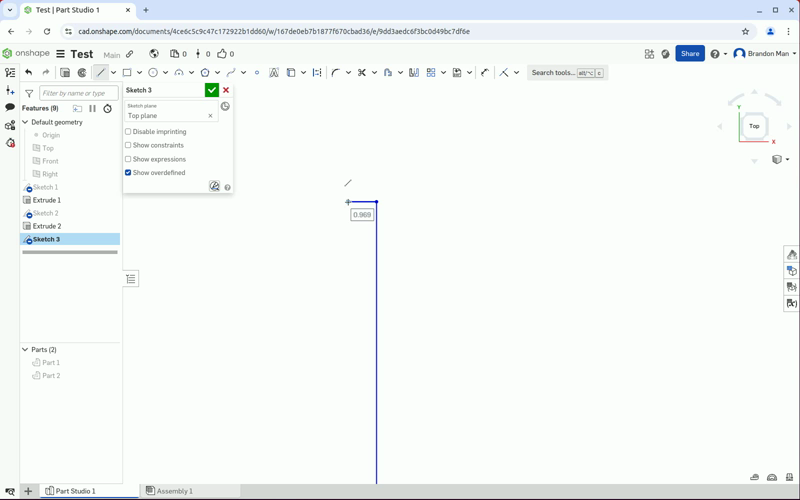
scroll(-6)
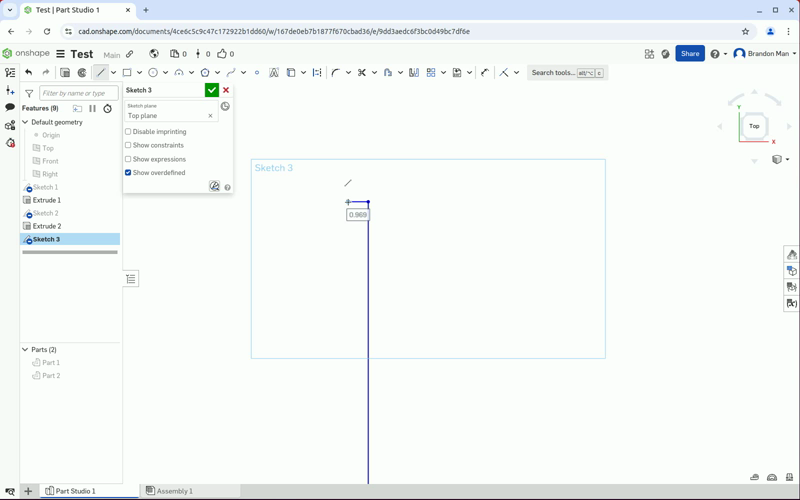
scroll(-6)
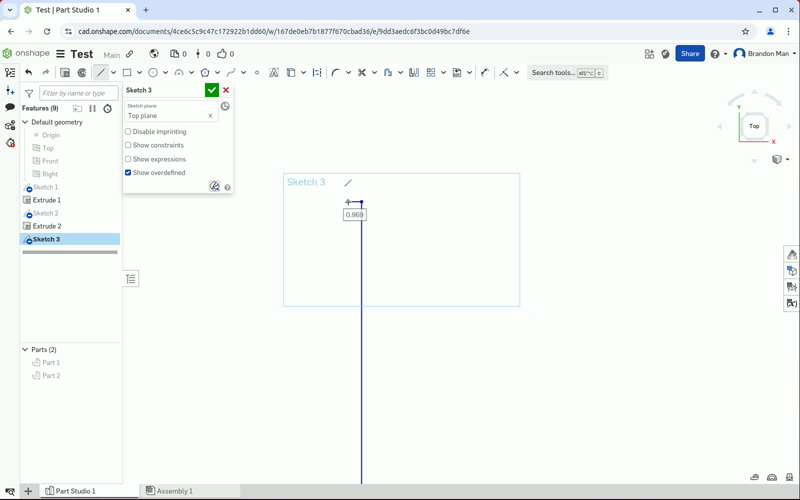
scroll(-6)
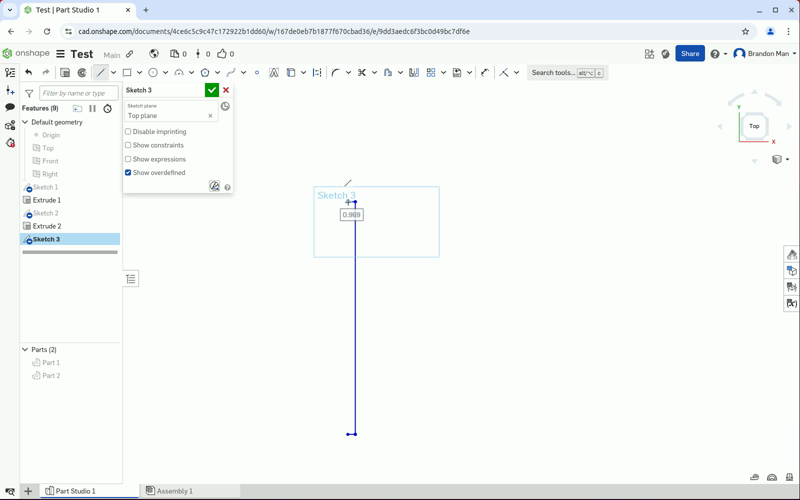
scroll(-6)
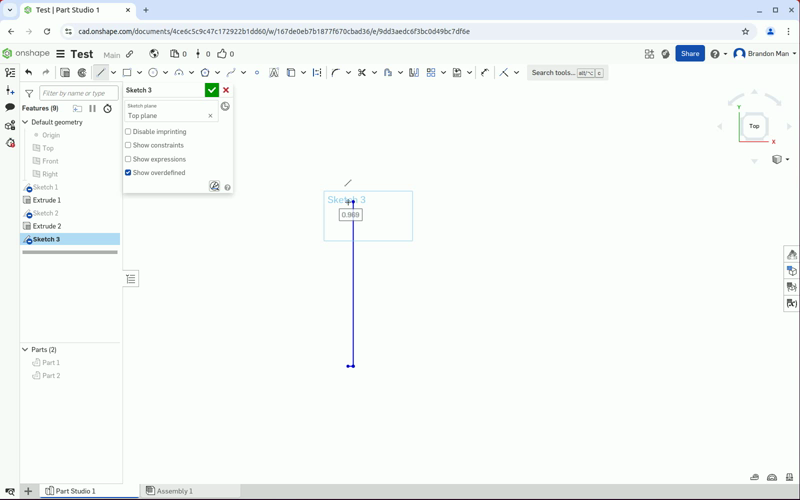
key_up(shift)
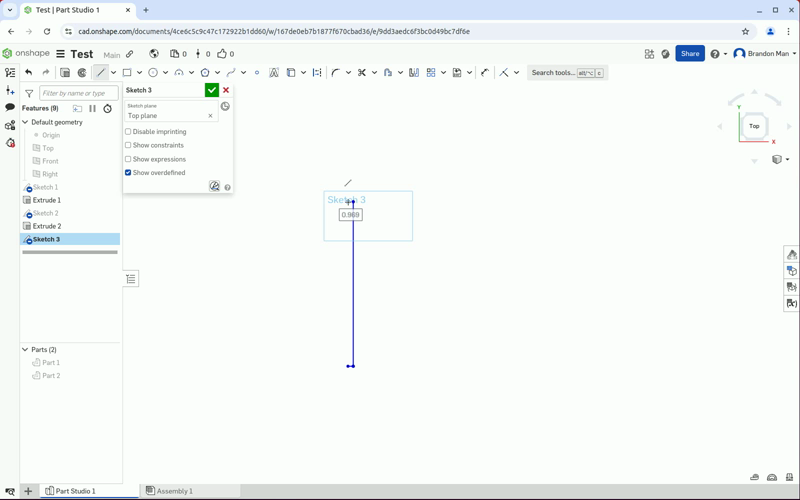
key_down(shift)
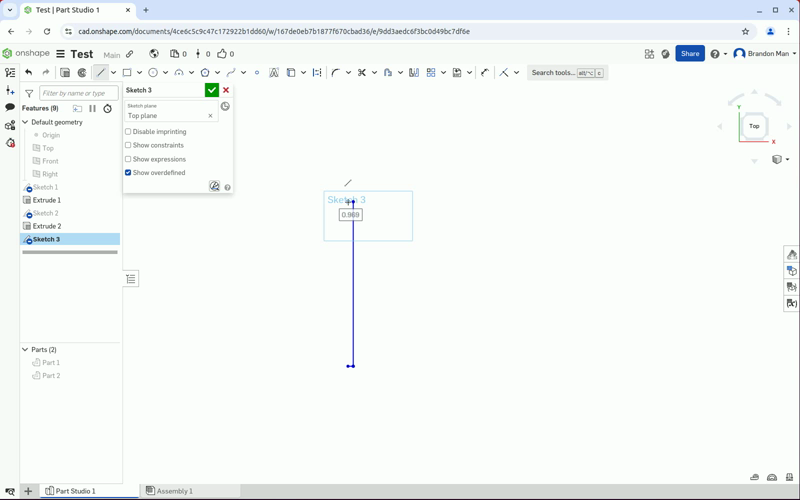
mouse_move(348, 366)
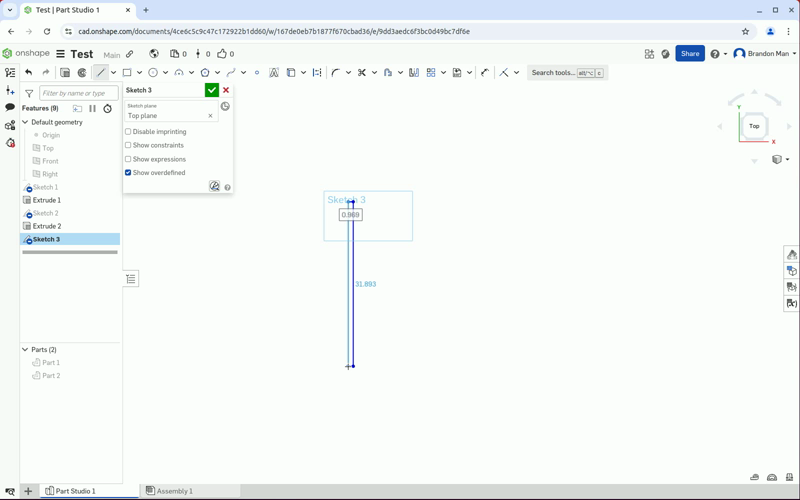
key_up(shift)
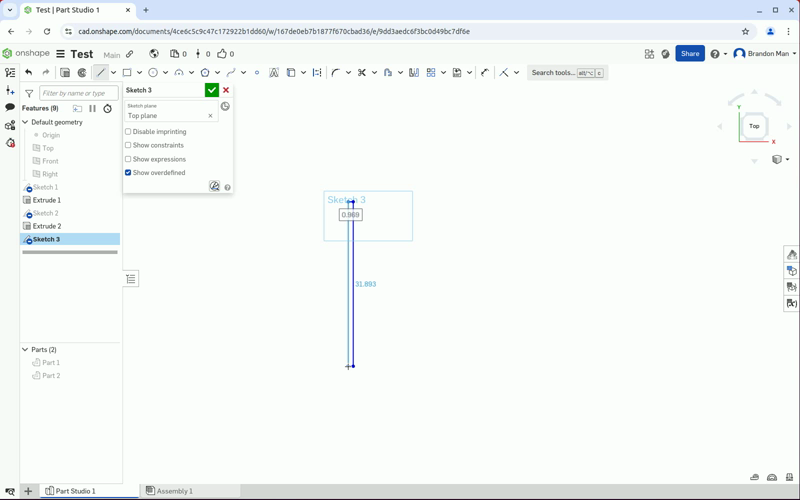
click(348, 366)
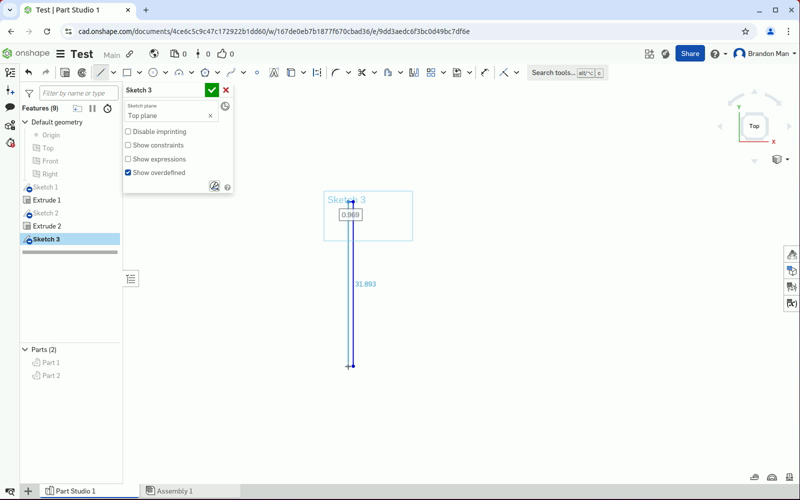
key(esc)
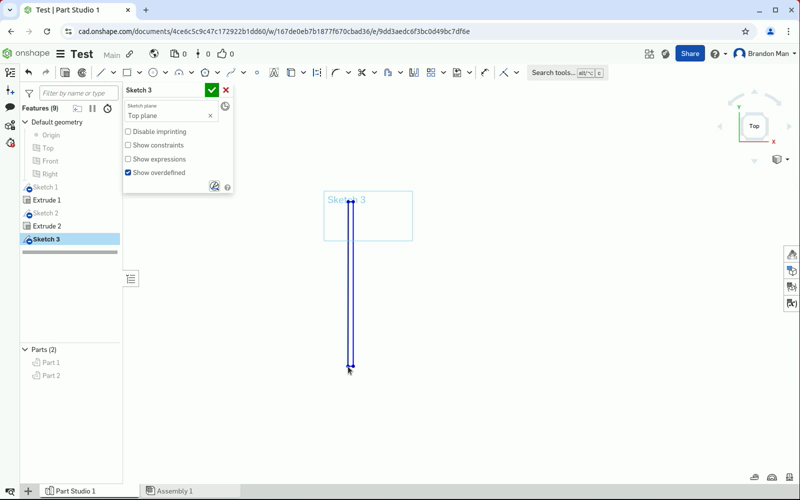
mouse_move(350, 287)
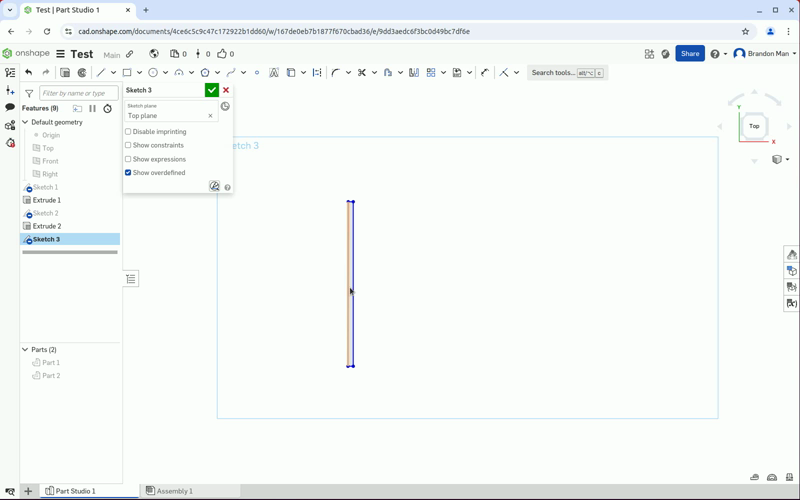
scroll(6)
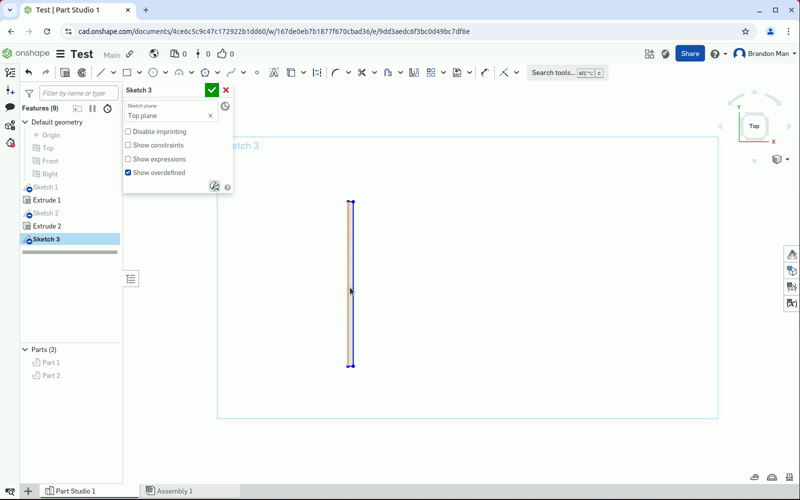
scroll(6)
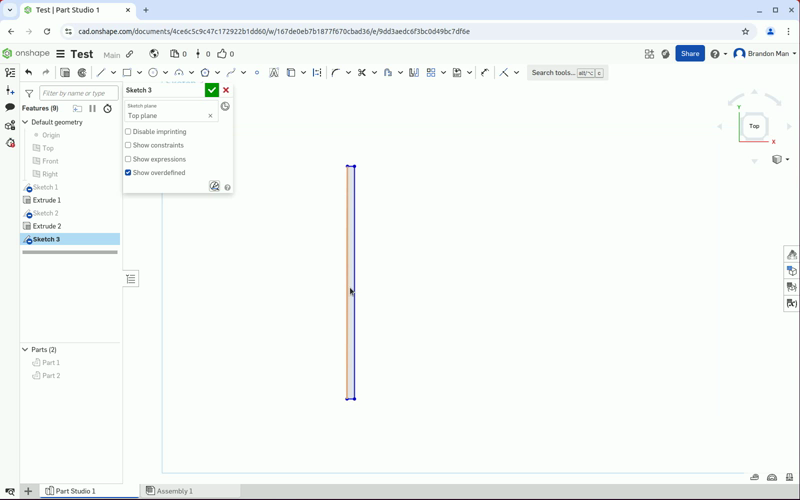
scroll(6)
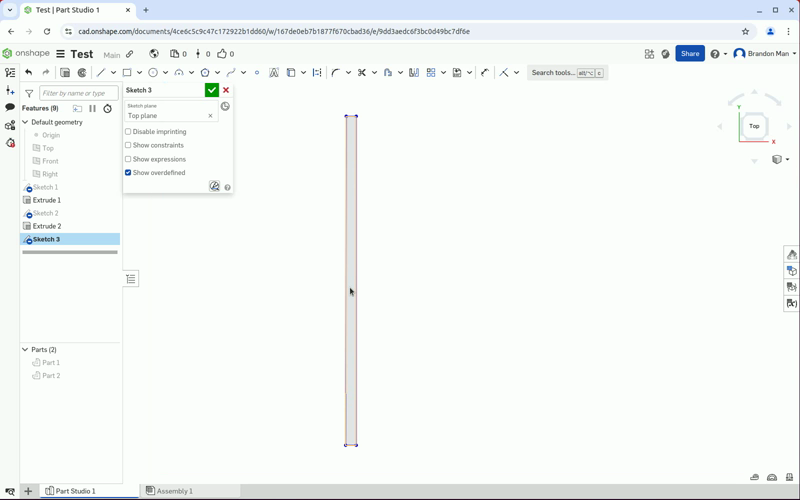
scroll(6)
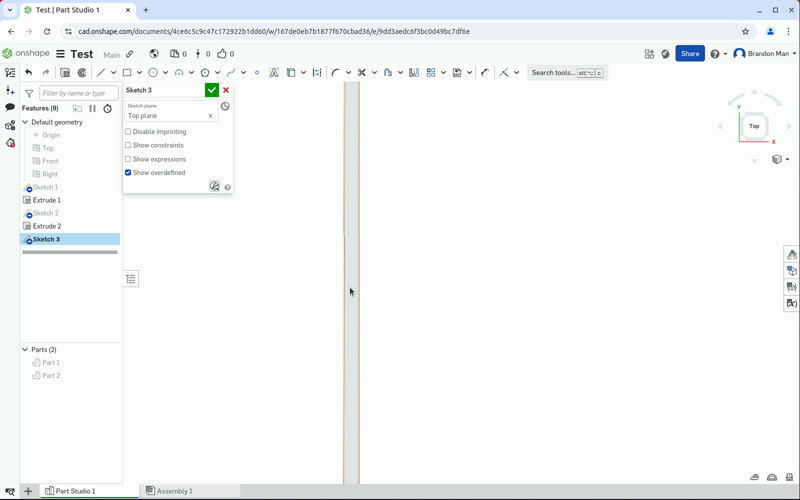
scroll(6)
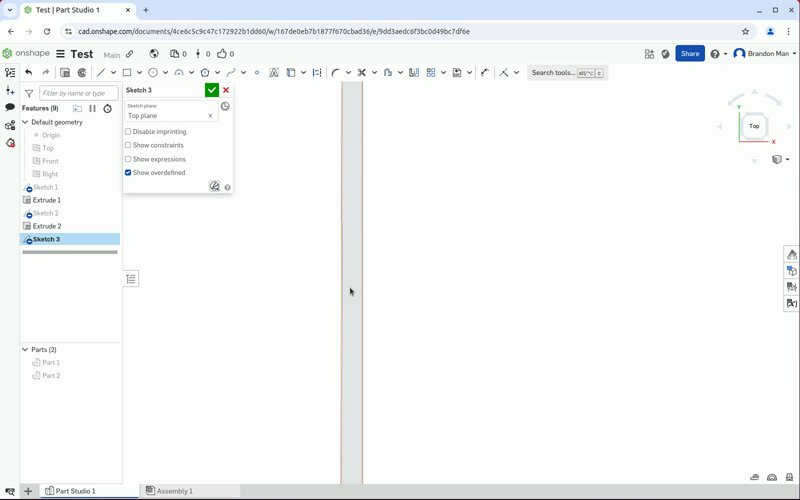
scroll(6)
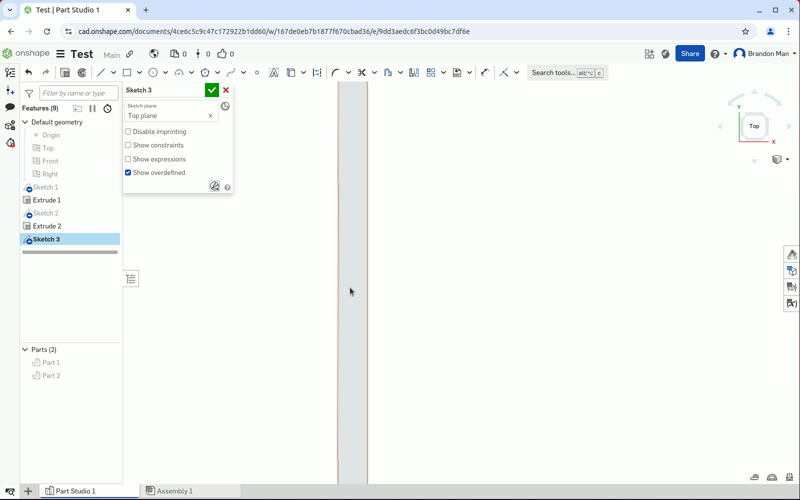
scroll(6)
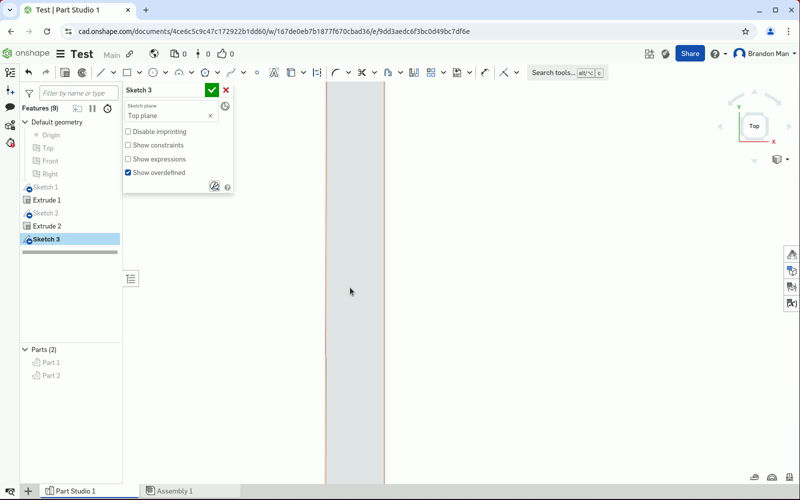
click(350, 287)
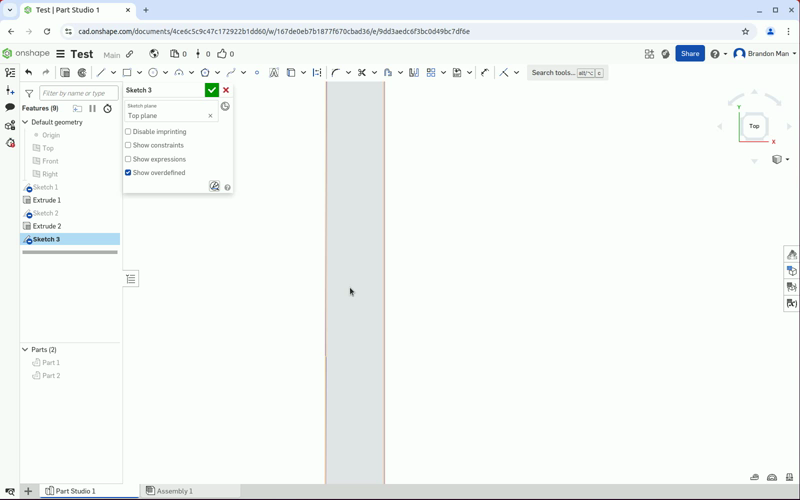
scroll(-6)
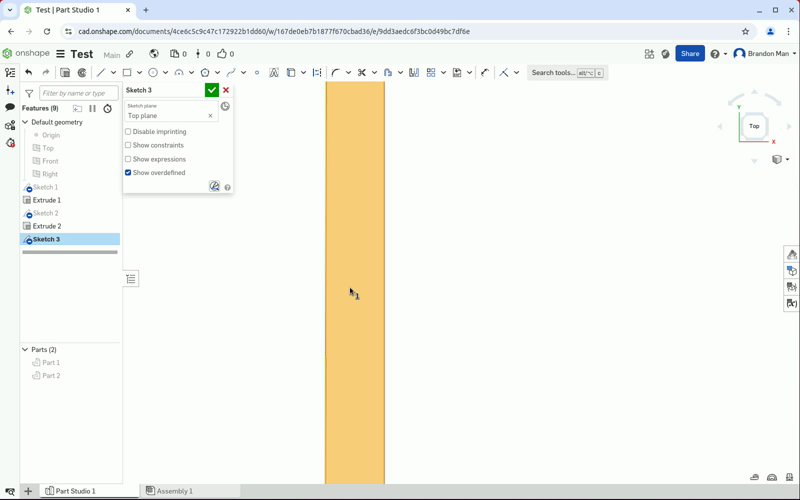
scroll(-6)
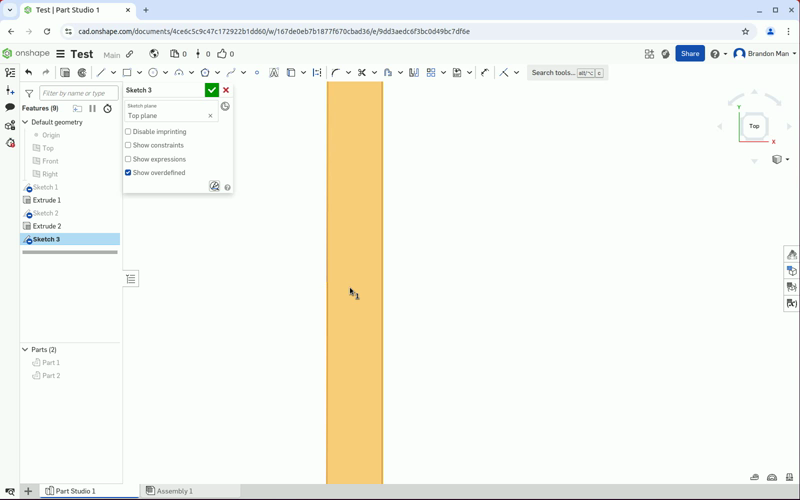
scroll(-6)
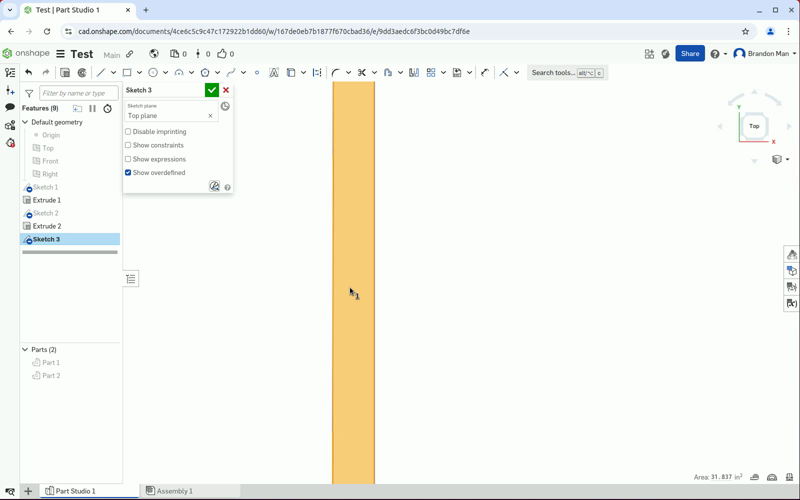
scroll(-6)
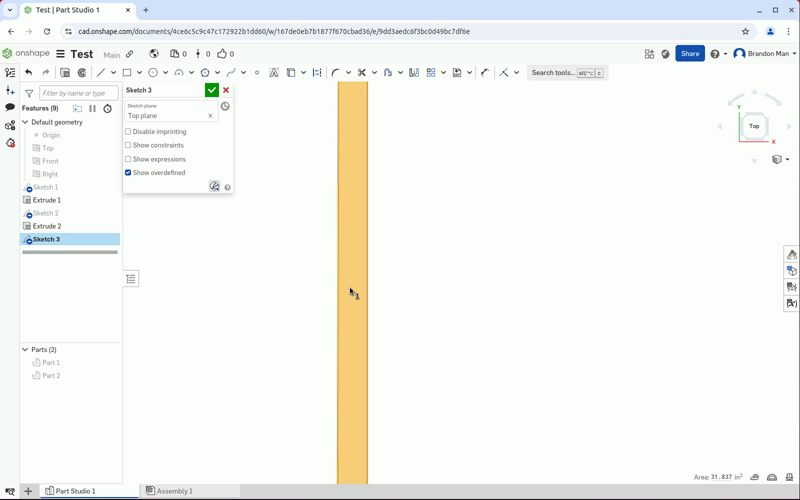
scroll(-6)
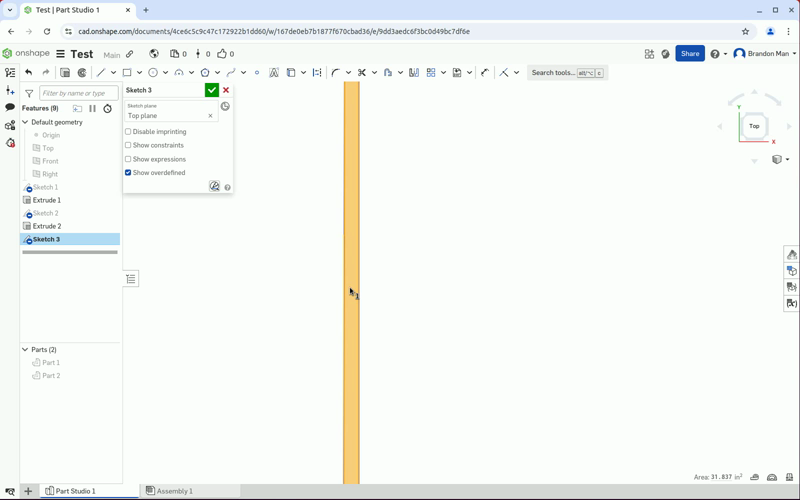
scroll(-6)
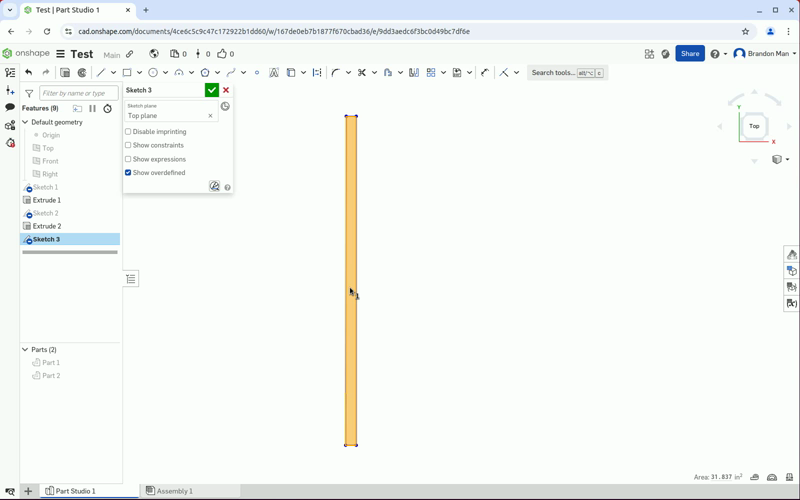
scroll(-6)
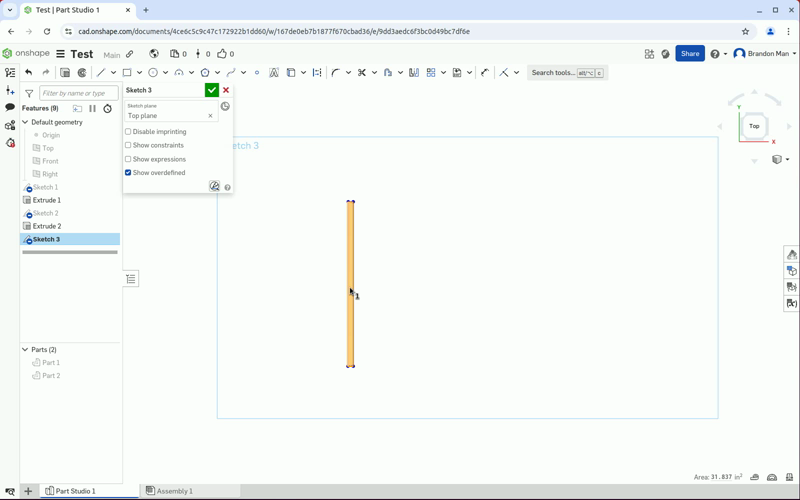
mouse_move(73, 352)
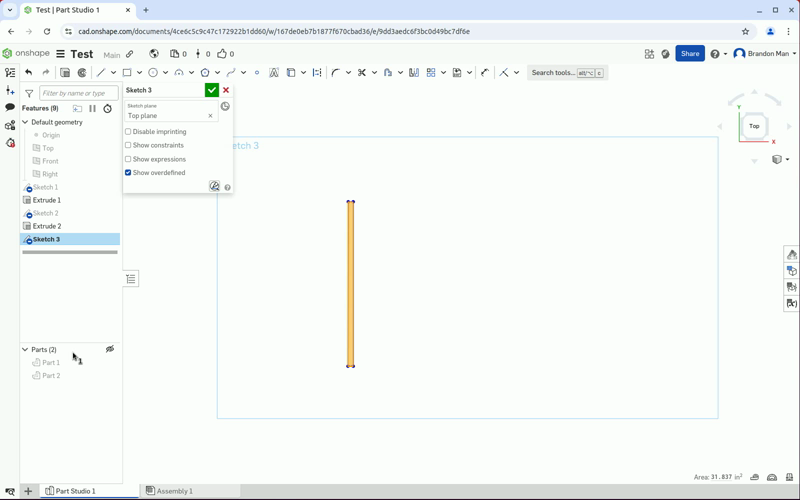
key(shift+y)
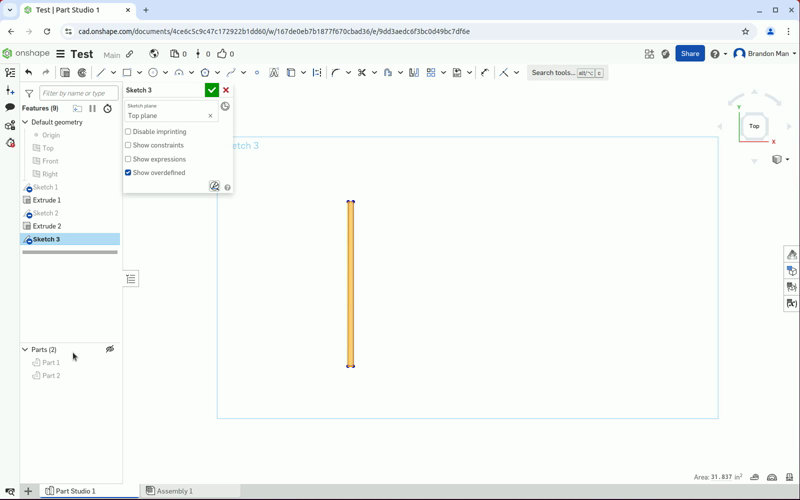
key(shift+e)
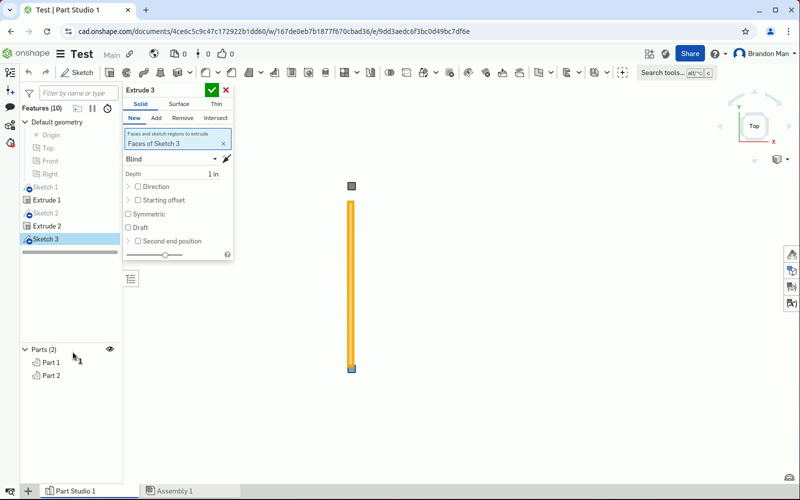
mouse_move(143, 106)
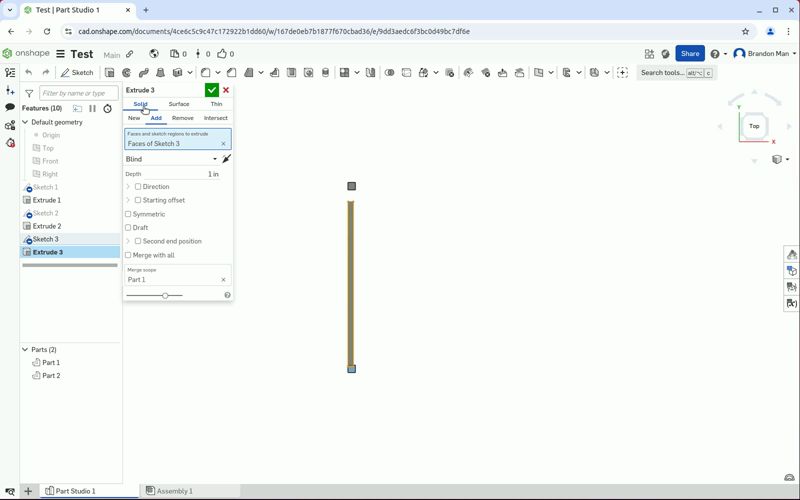
click(143, 106)
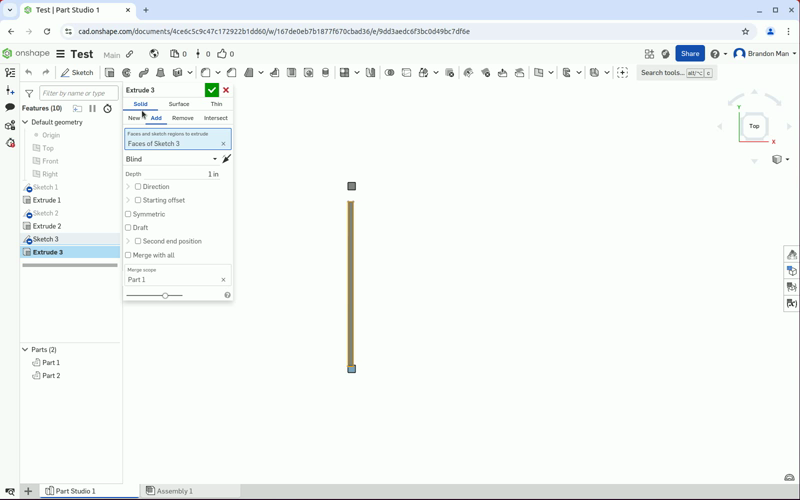
mouse_move(137, 120)
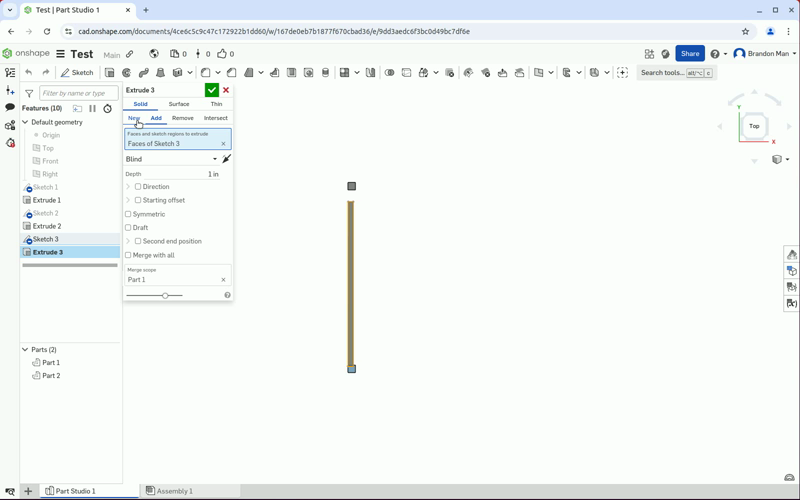
click(137, 120)
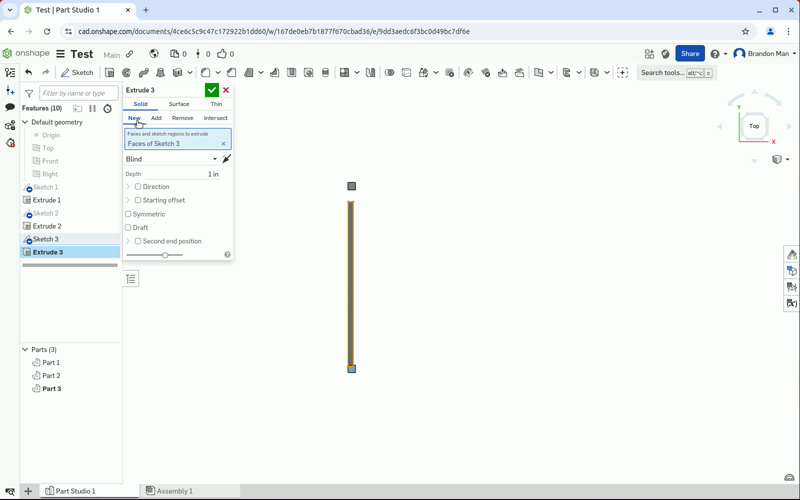
key(tab, 4)
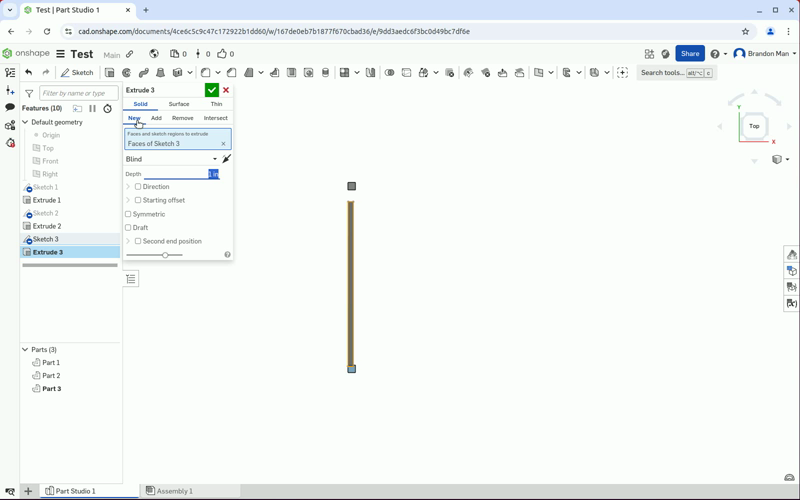
text(0.722)
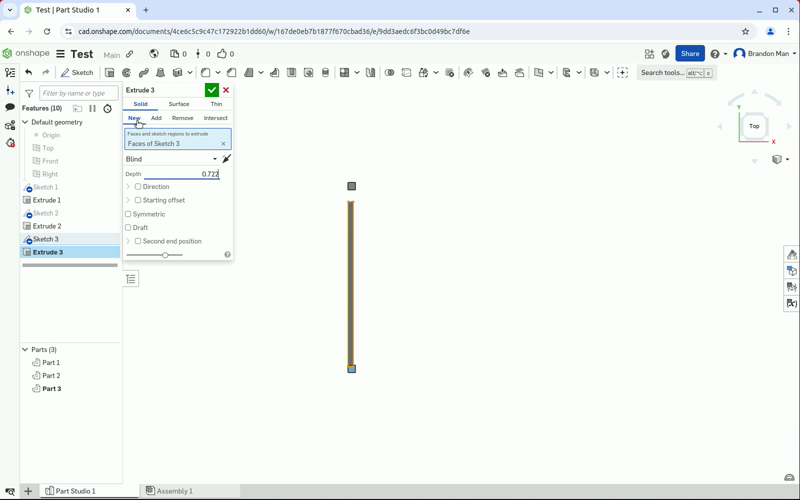
key(enter)
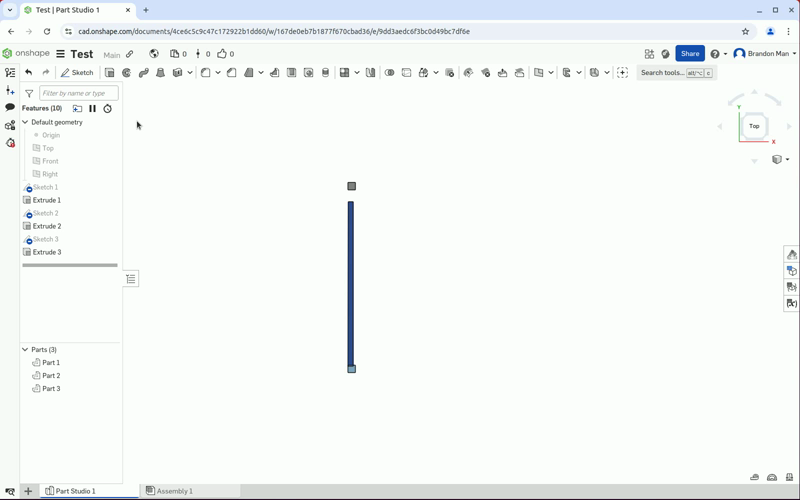
key(shift+h)
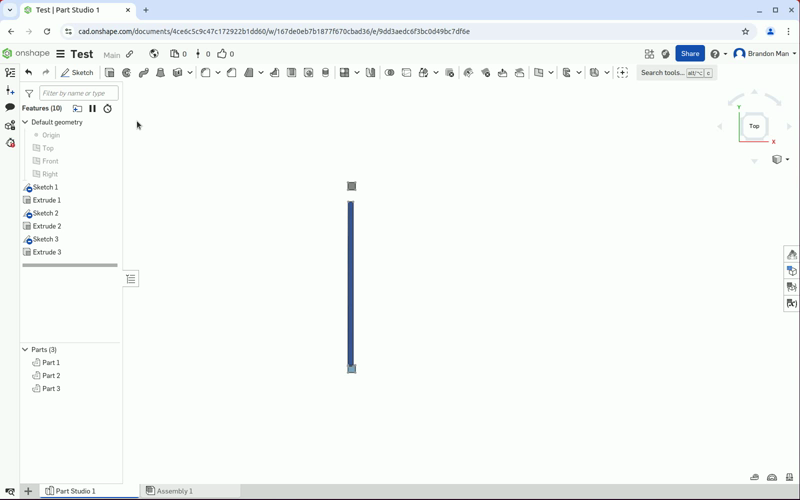
key(shift+h)
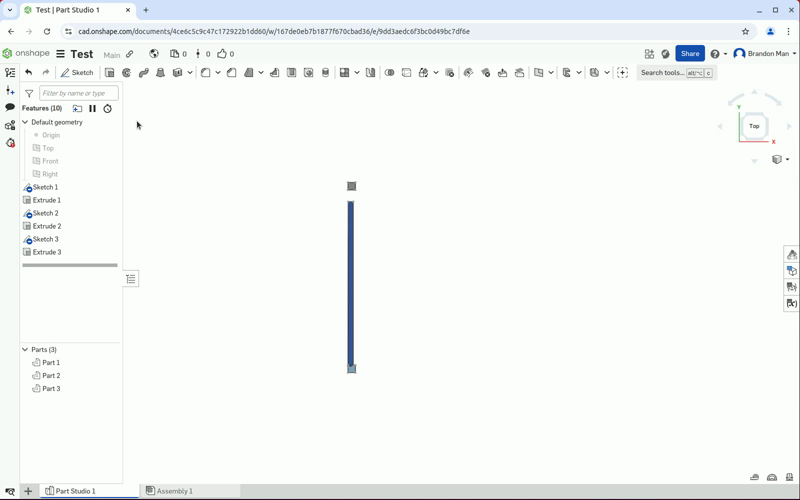
key(shift+7)
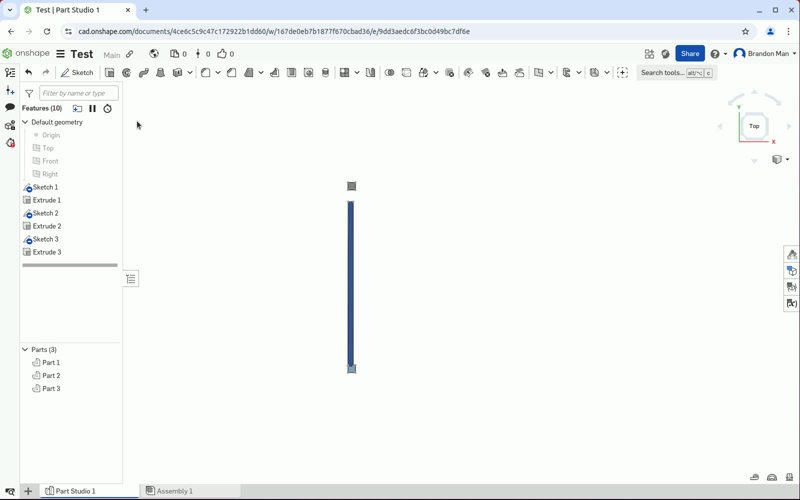
key(up, 3)
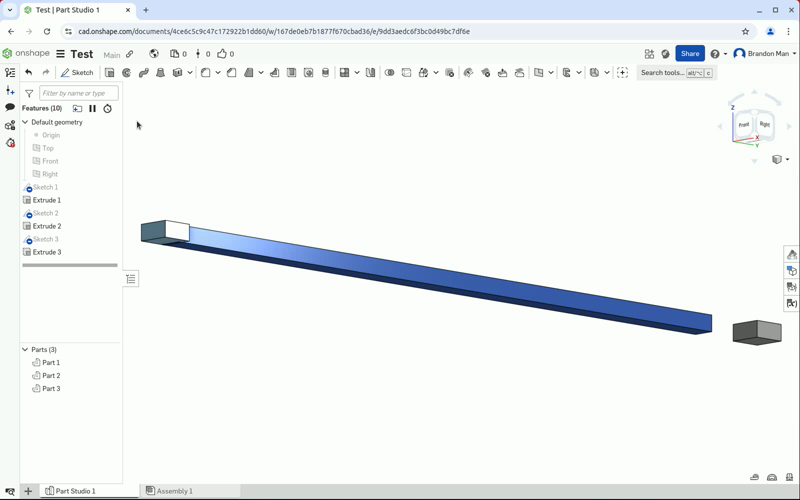
key(left, 3)
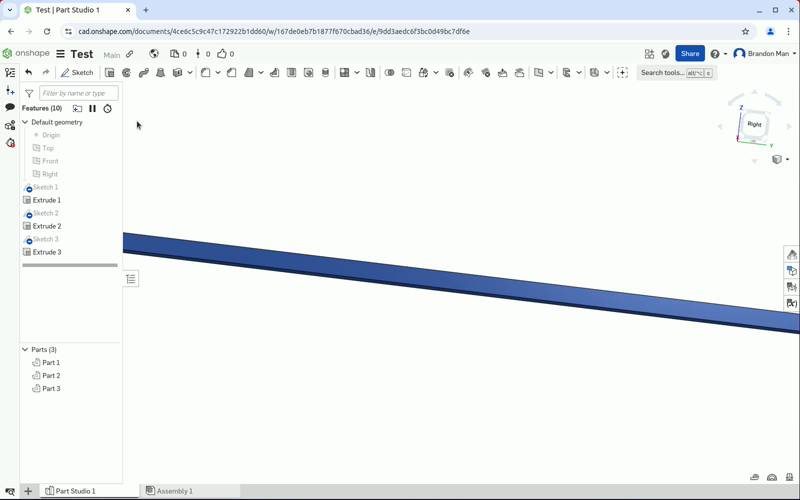
key(right, 3)
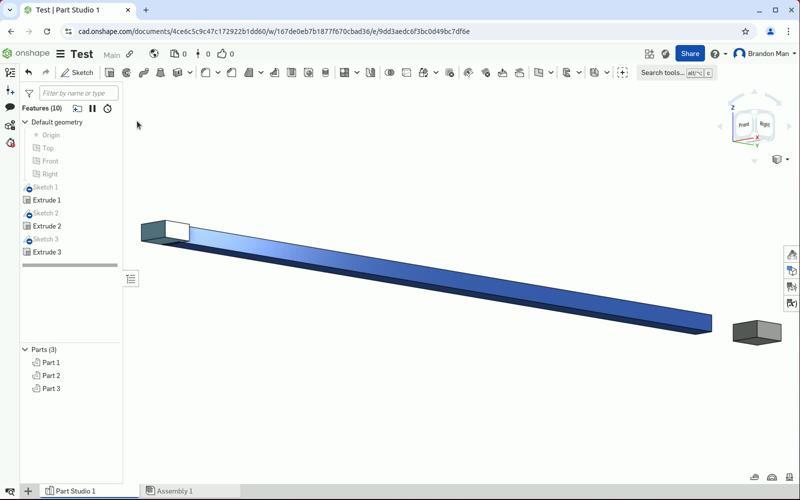
key(down, 3)
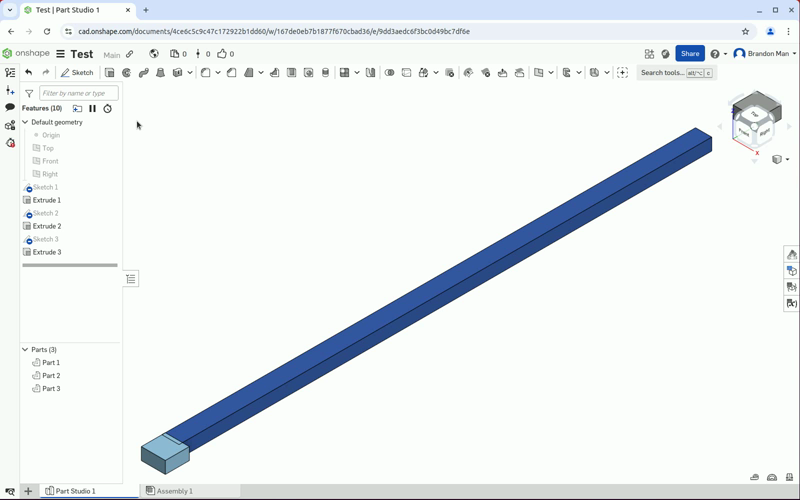
mouse_move(73, 189)
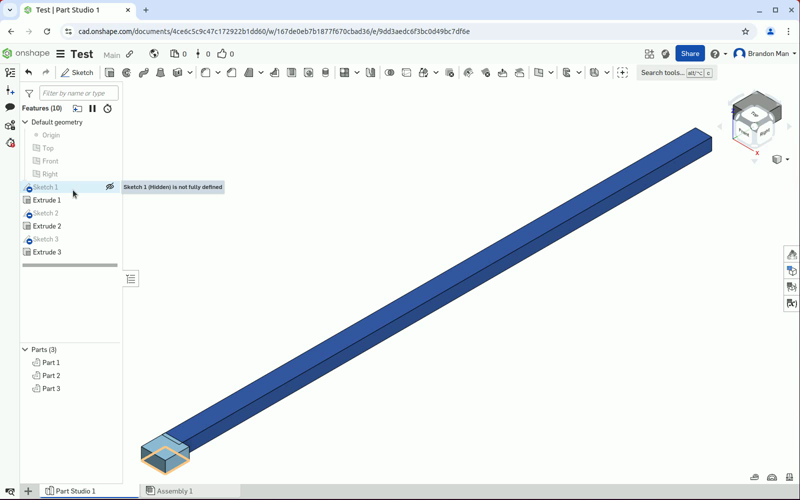
click(73, 189)